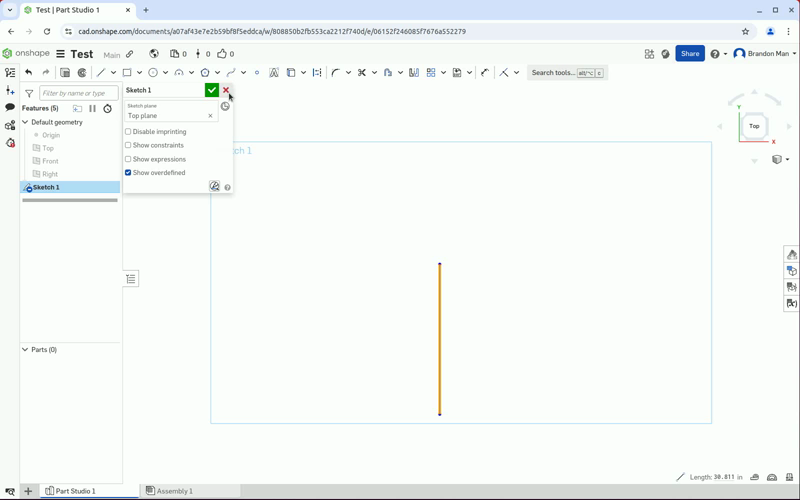
key(shift+h)
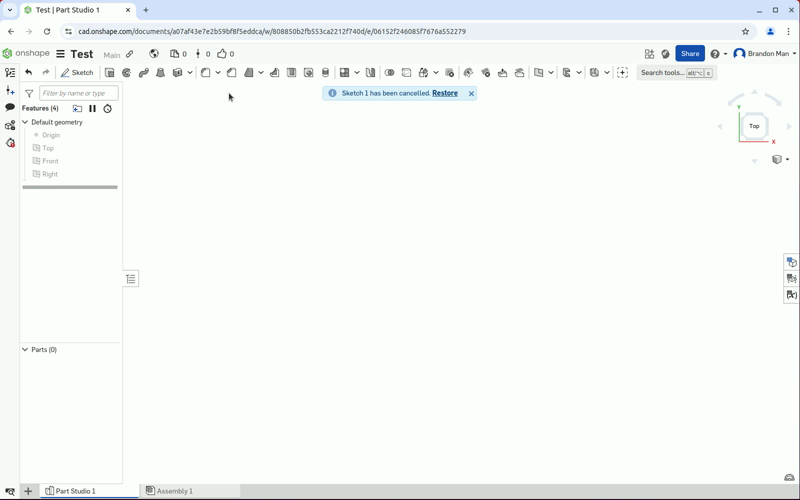
mouse_move(73, 352)
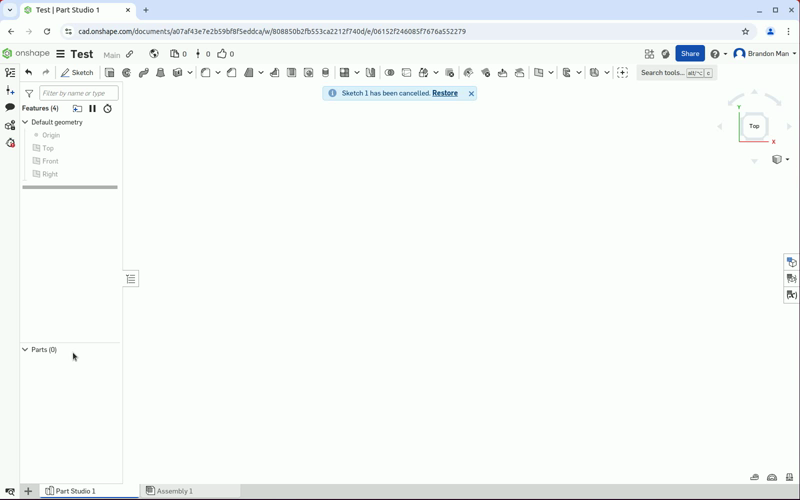
key(y)
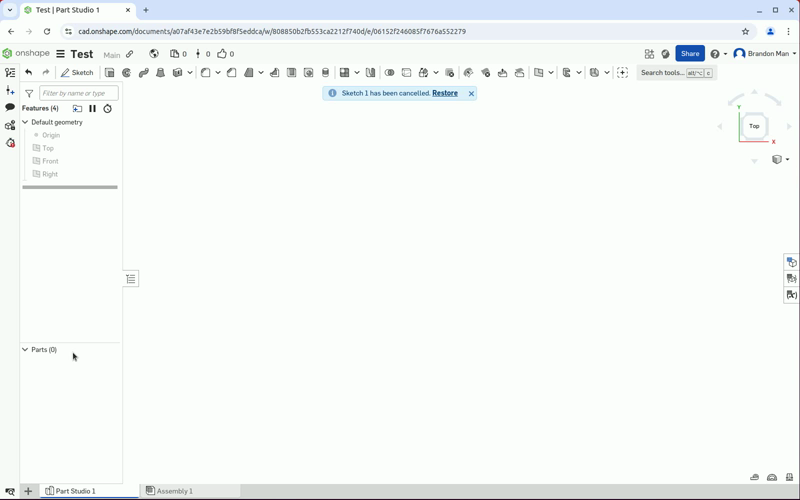
key(shift+p)
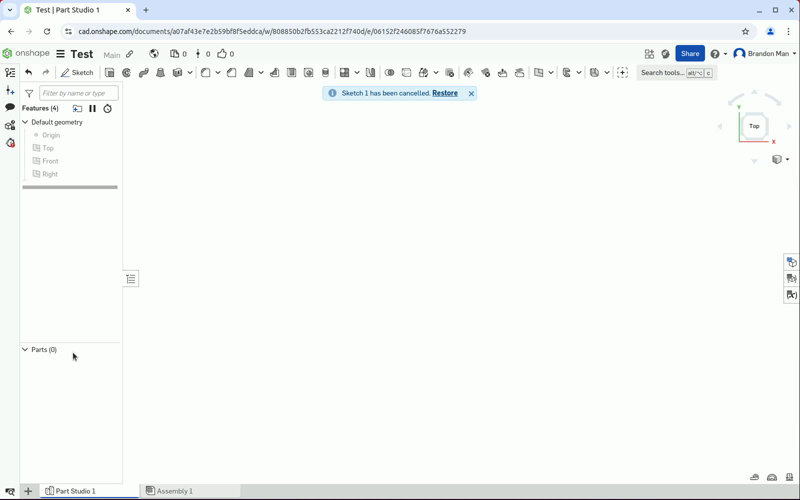
key(space)
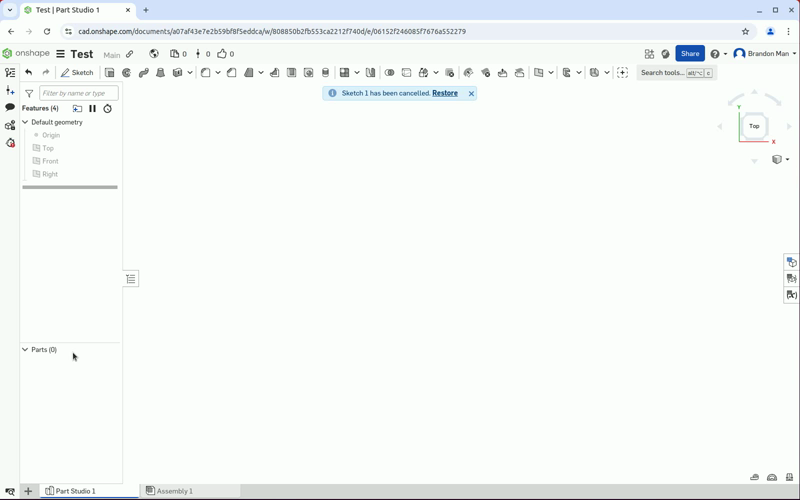
key_down(shift)
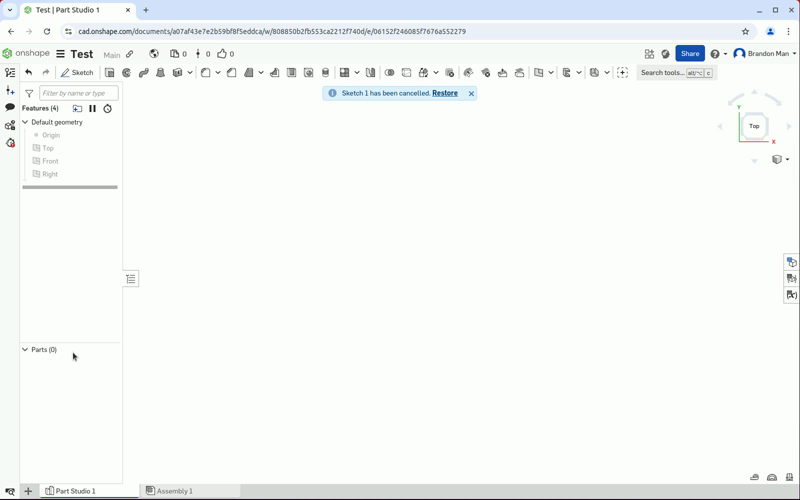
key(up)
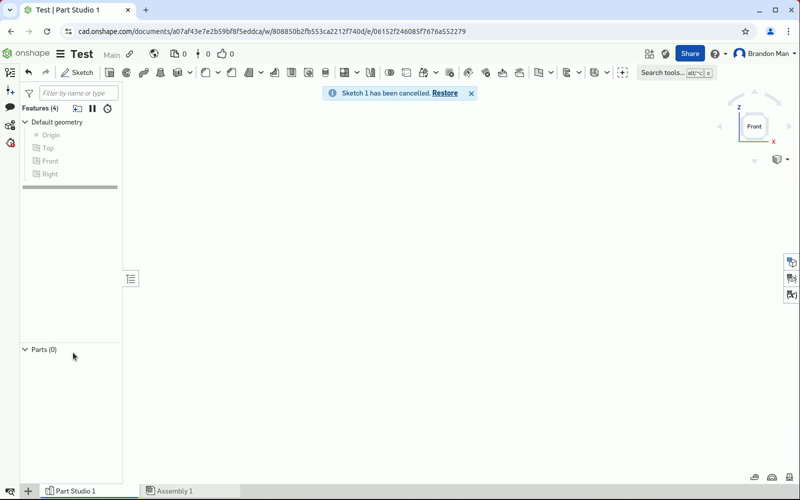
key_up(shift)
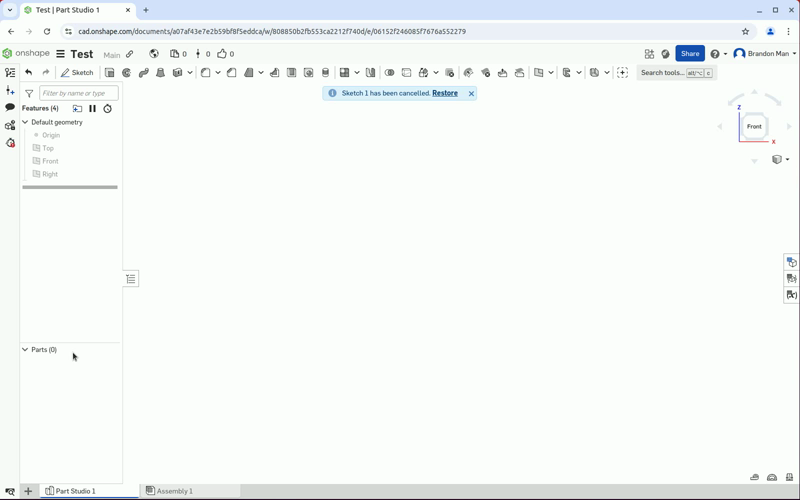
mouse_move(73, 352)
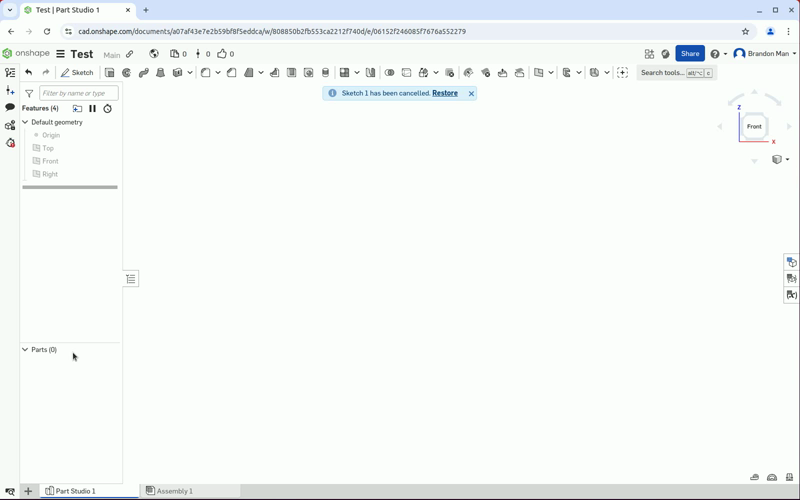
key(shift+y)
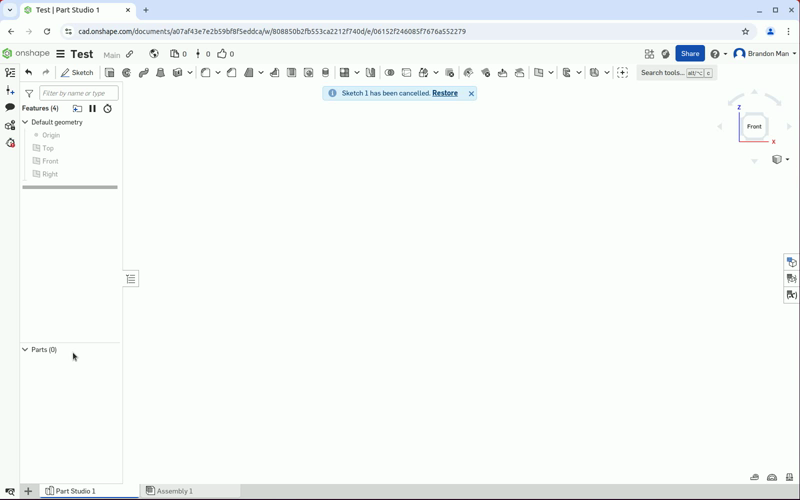
key(shift+s)
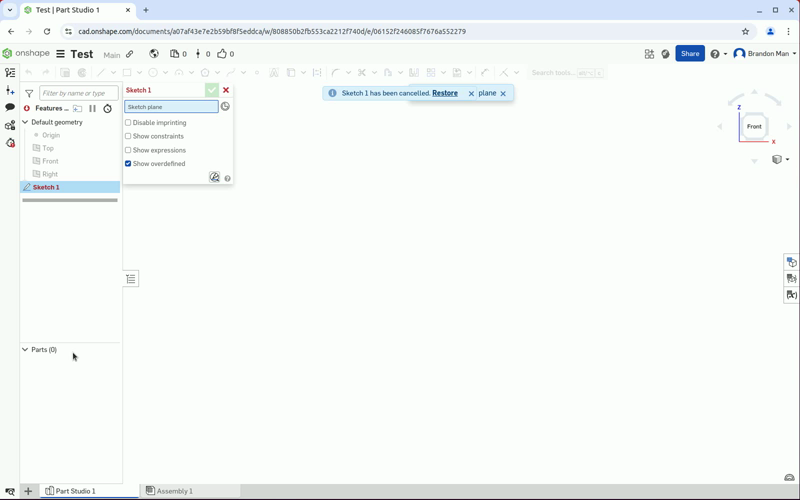
mouse_move(73, 163)
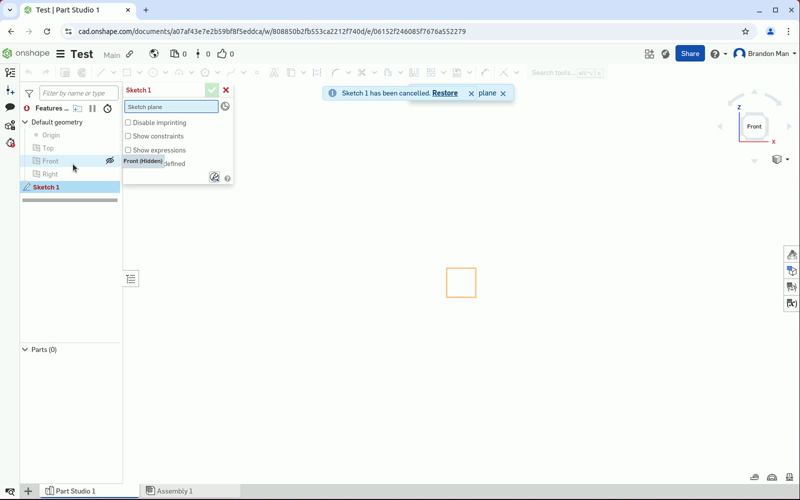
click(73, 163)
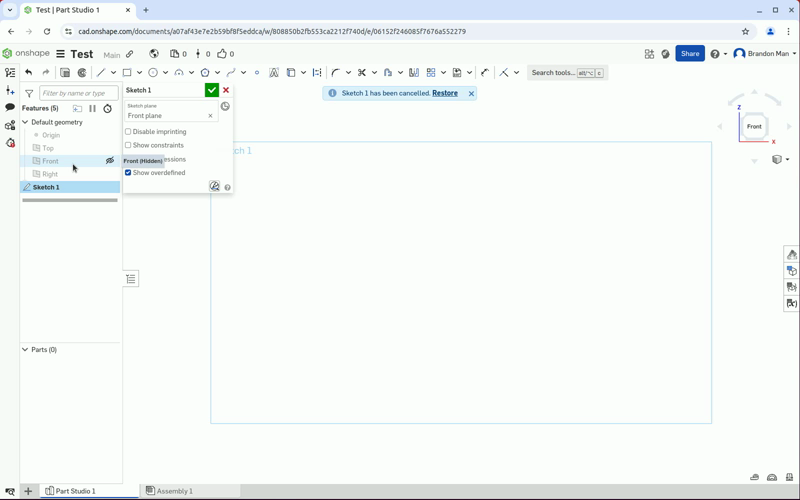
mouse_move(73, 352)
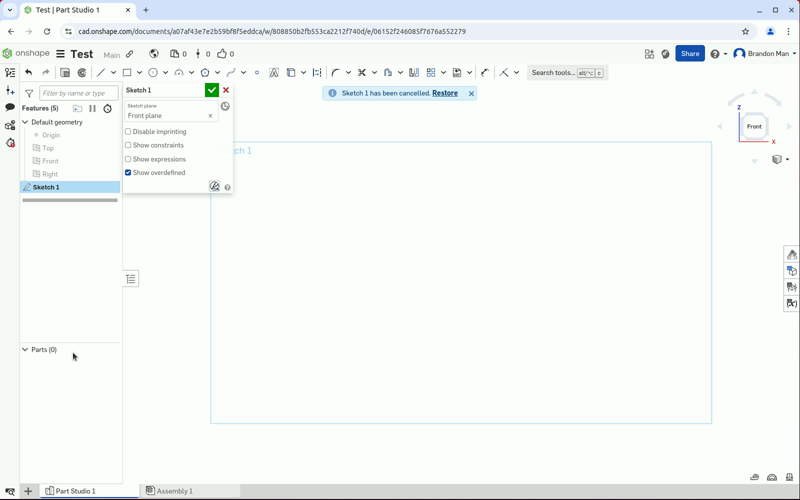
key(y)
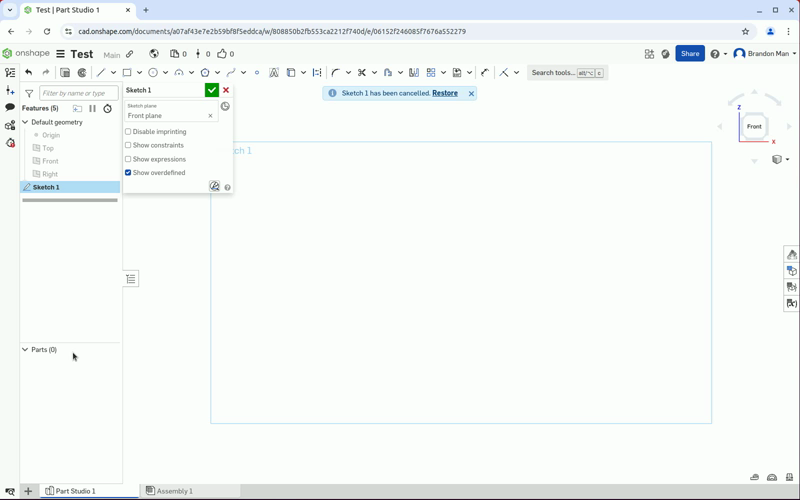
key(l)
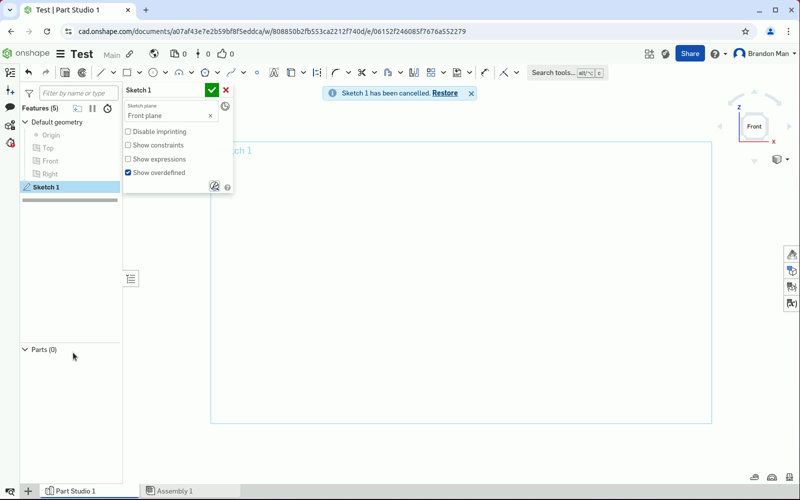
key_down(shift)
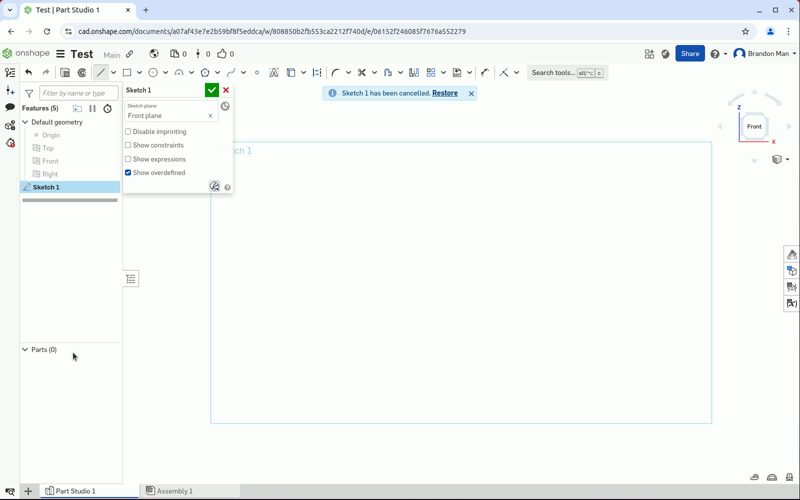
mouse_move(348, 217)
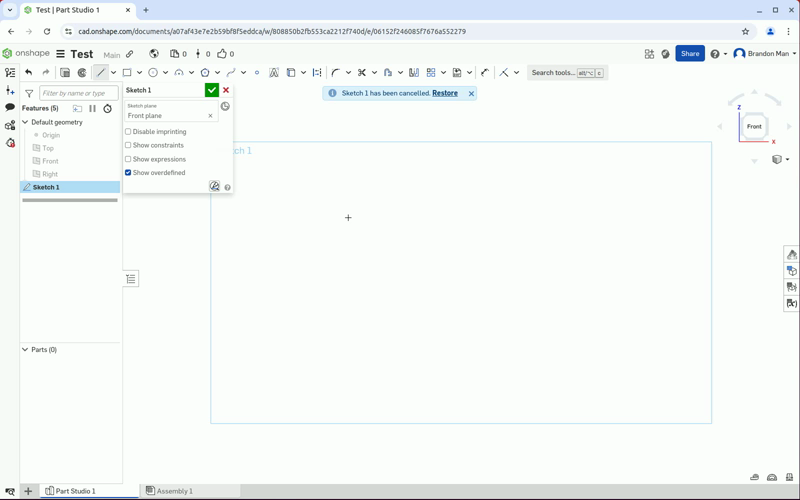
click(348, 217)
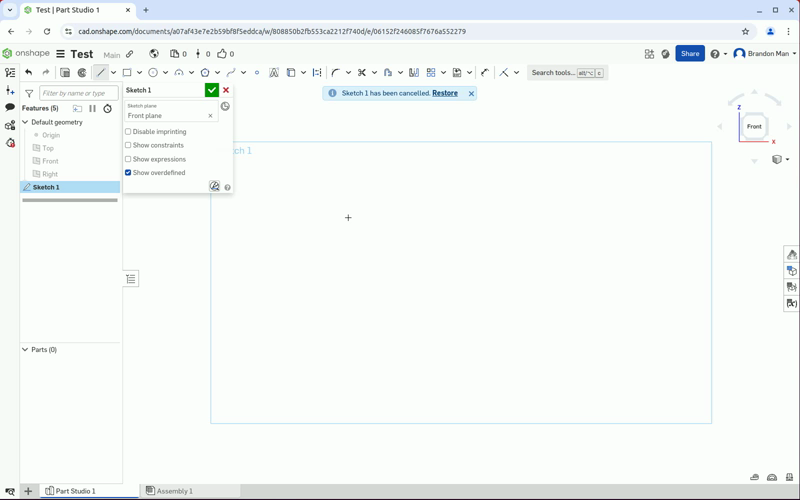
key_up(shift)
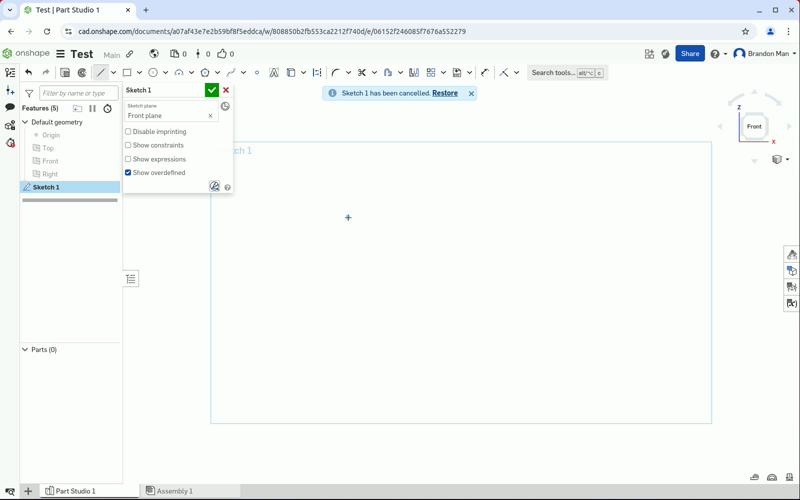
key_down(shift)
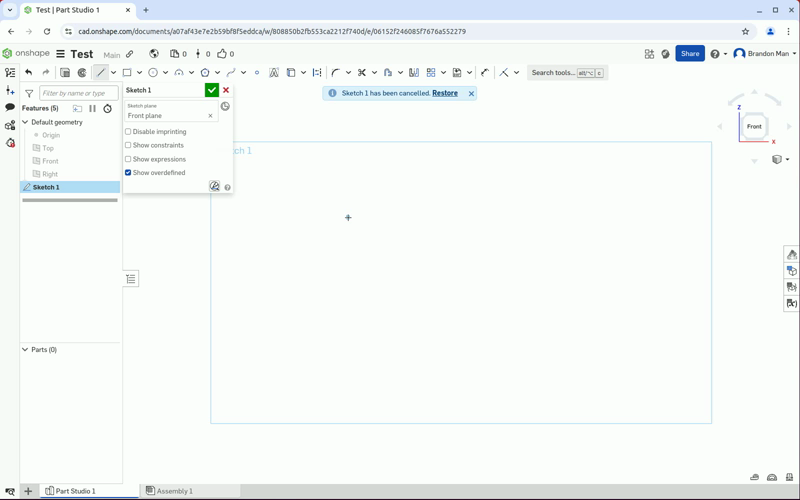
mouse_move(378, 217)
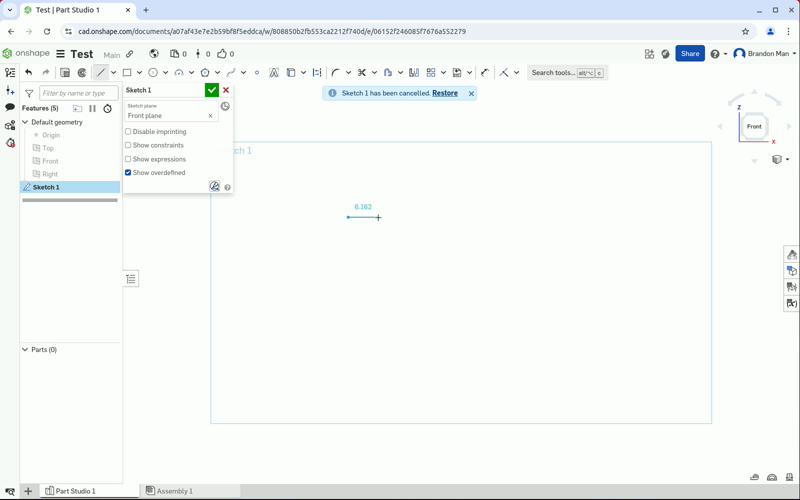
mouse_move(391, 217)
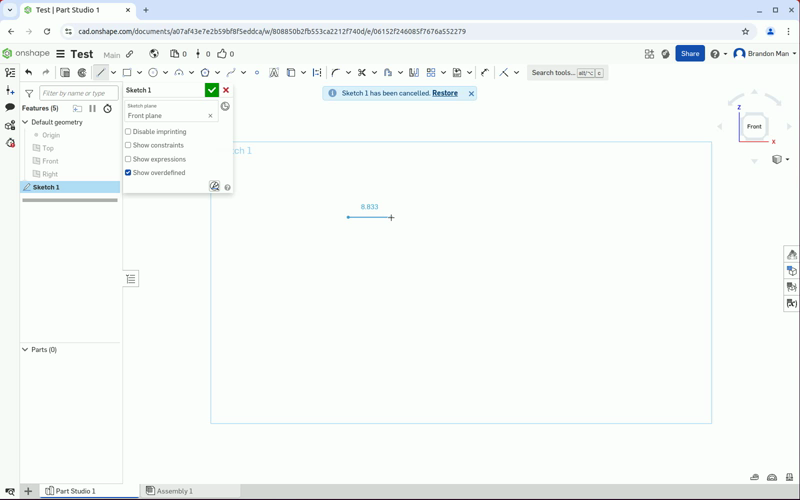
click(391, 217)
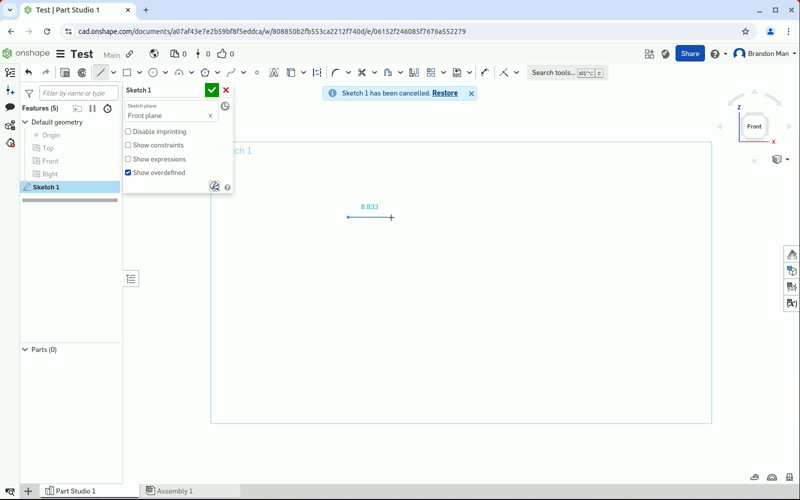
key_up(shift)
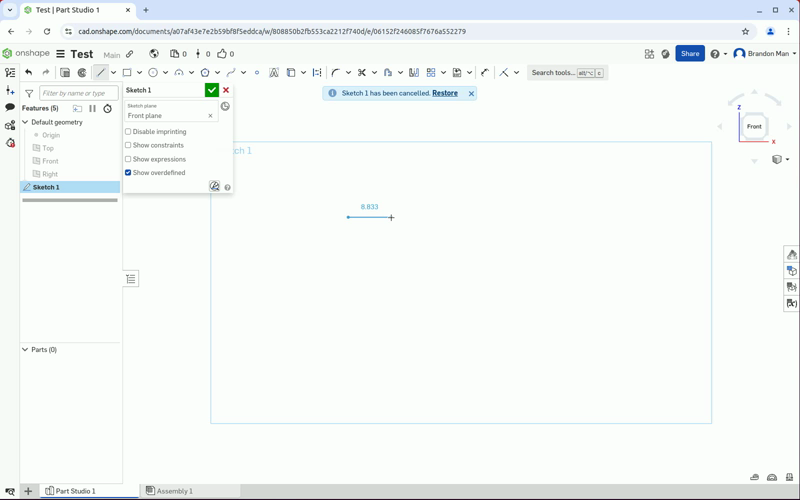
key_down(shift)
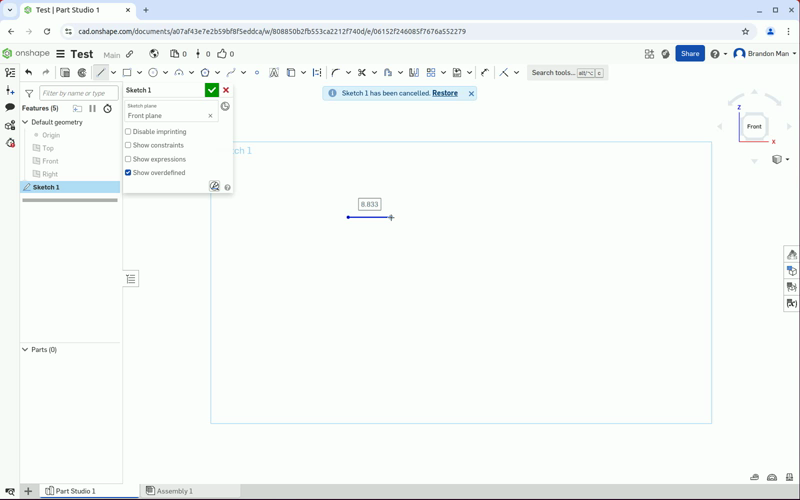
mouse_move(421, 217)
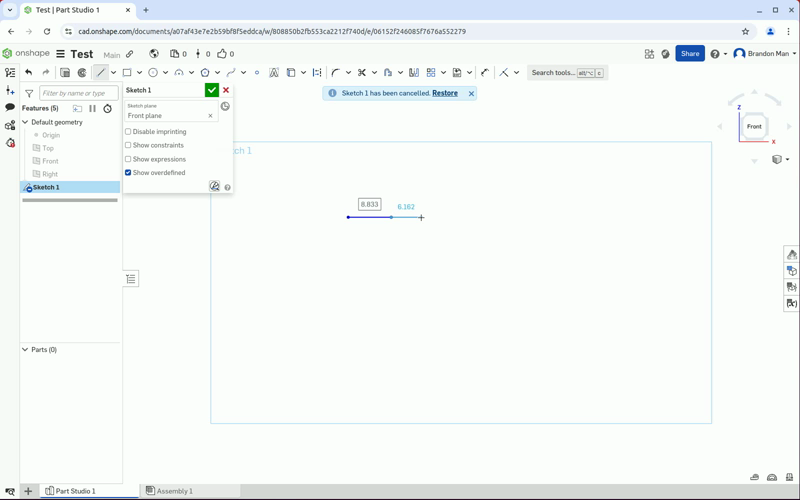
mouse_move(391, 175)
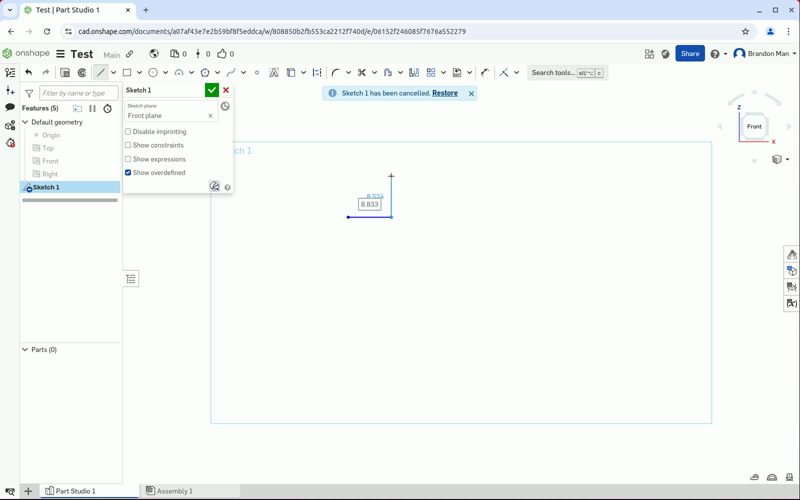
click(391, 175)
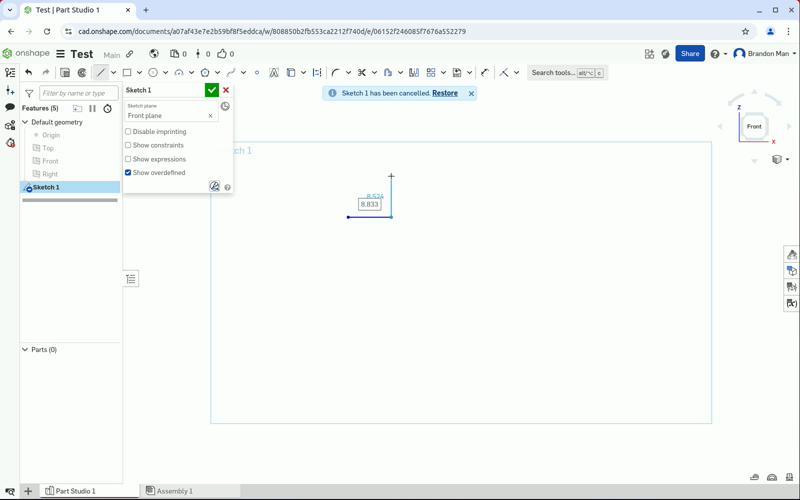
key_up(shift)
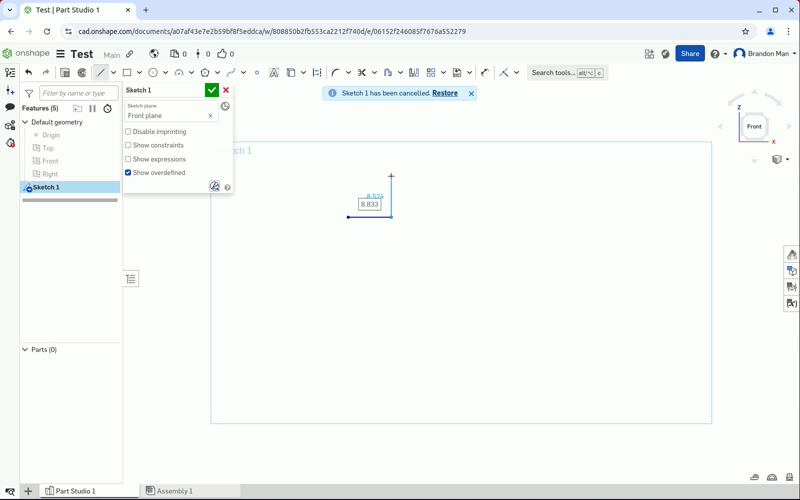
key_down(shift)
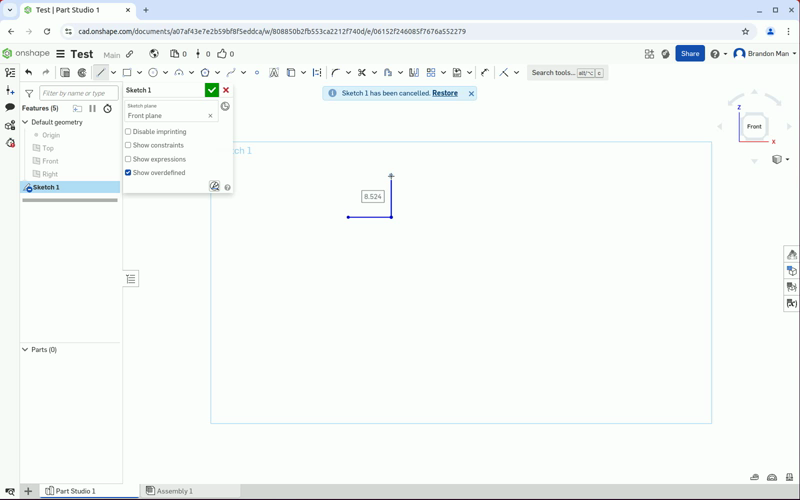
mouse_move(421, 175)
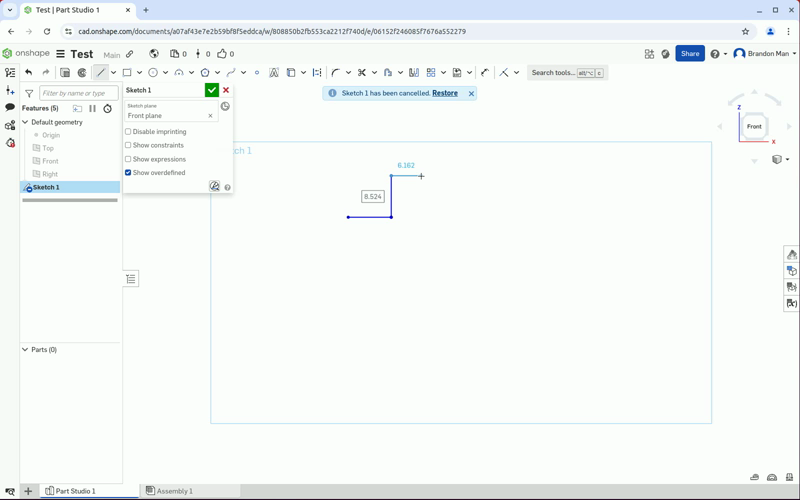
mouse_move(348, 175)
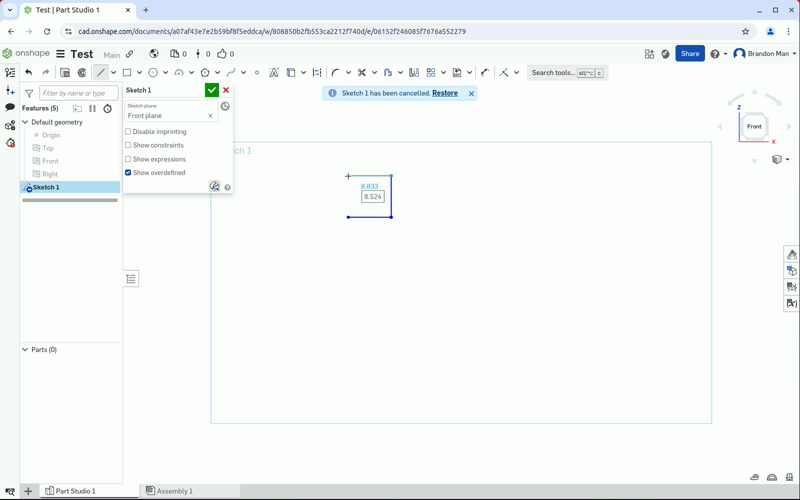
click(348, 175)
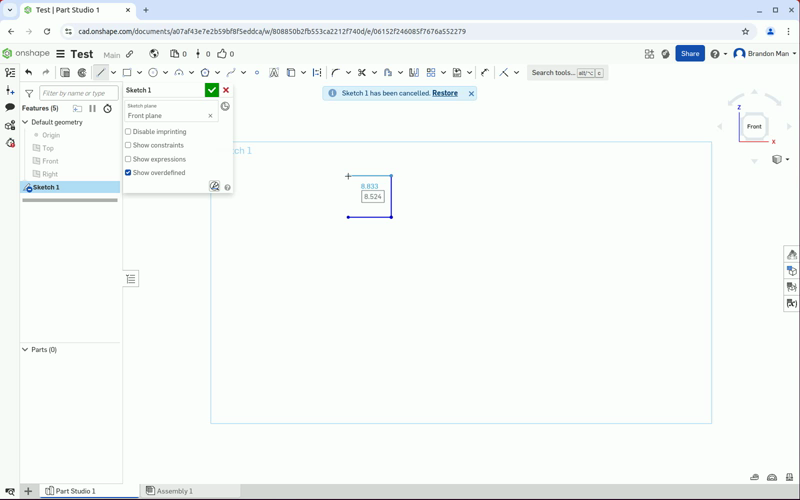
key_up(shift)
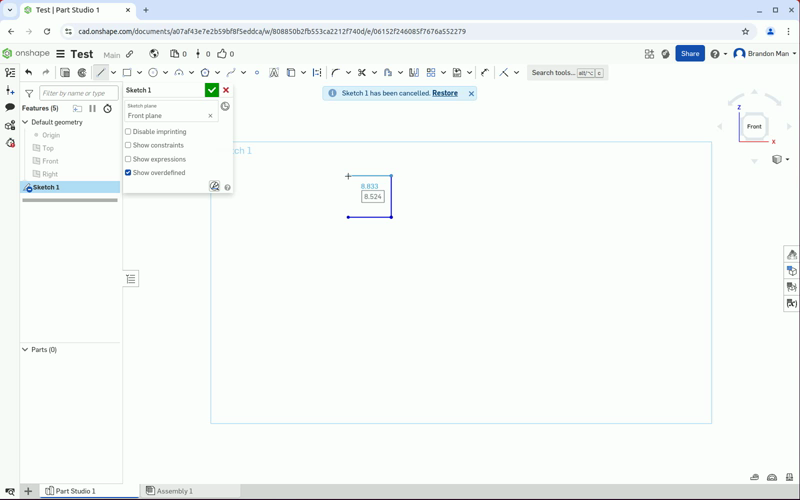
mouse_move(378, 175)
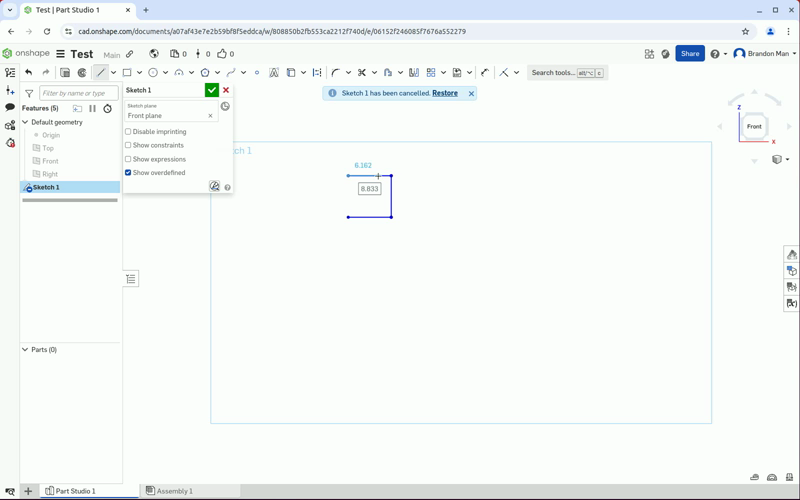
key_down(shift)
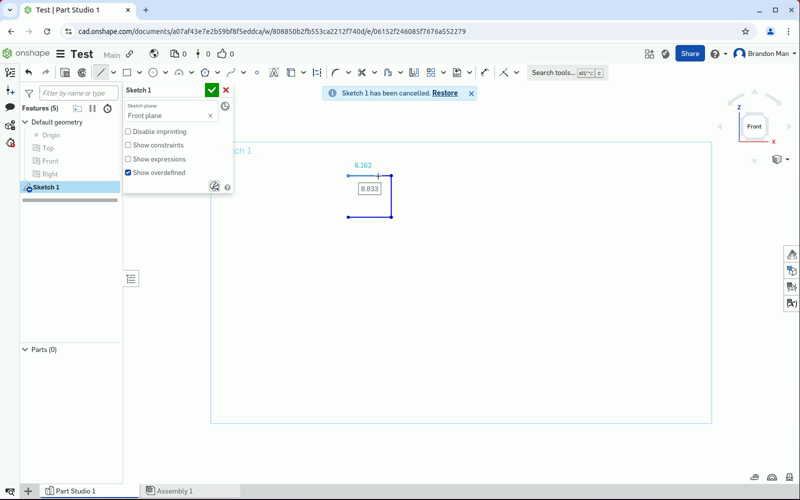
mouse_move(348, 217)
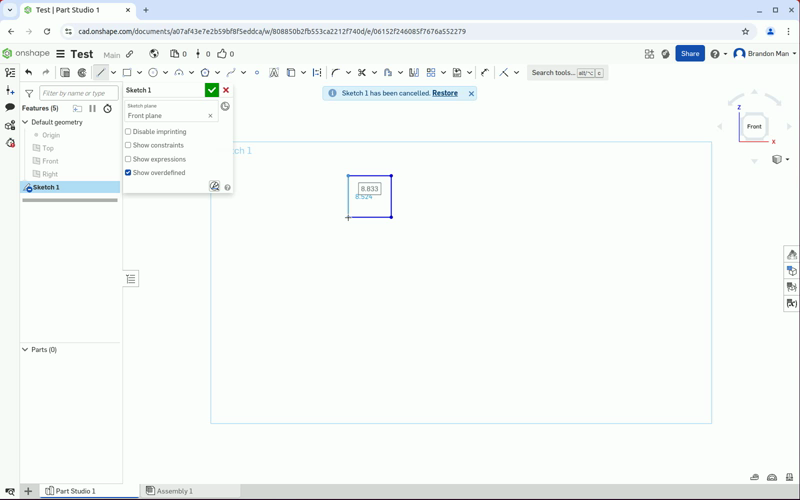
key_up(shift)
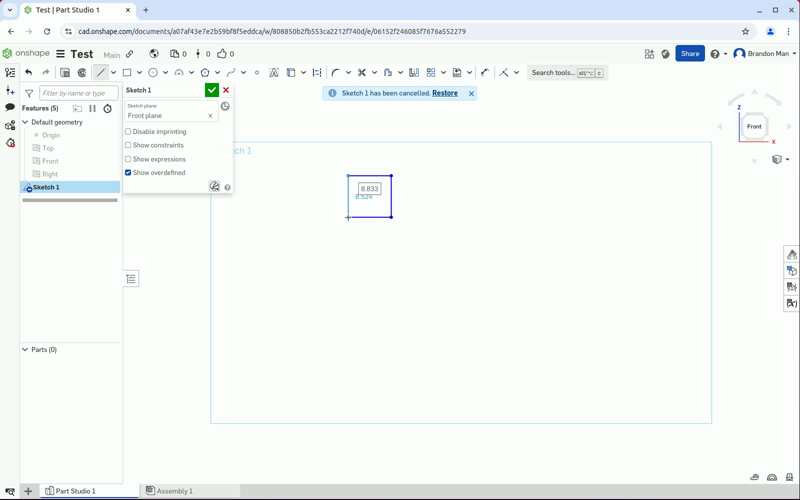
click(348, 217)
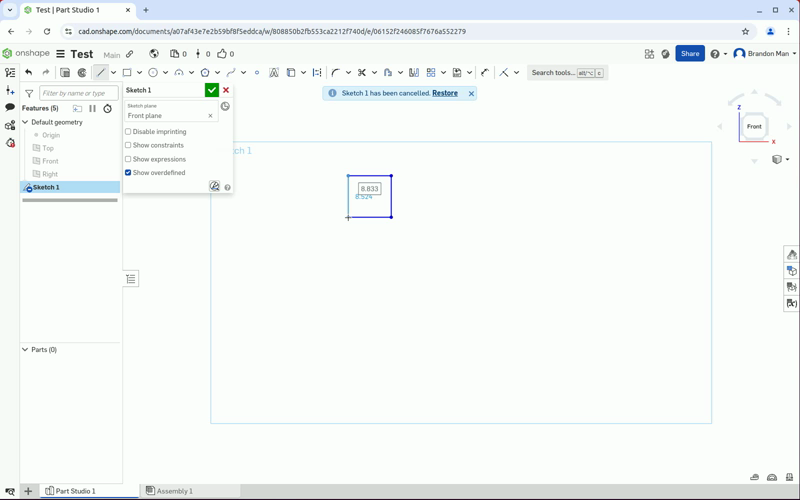
key(esc)
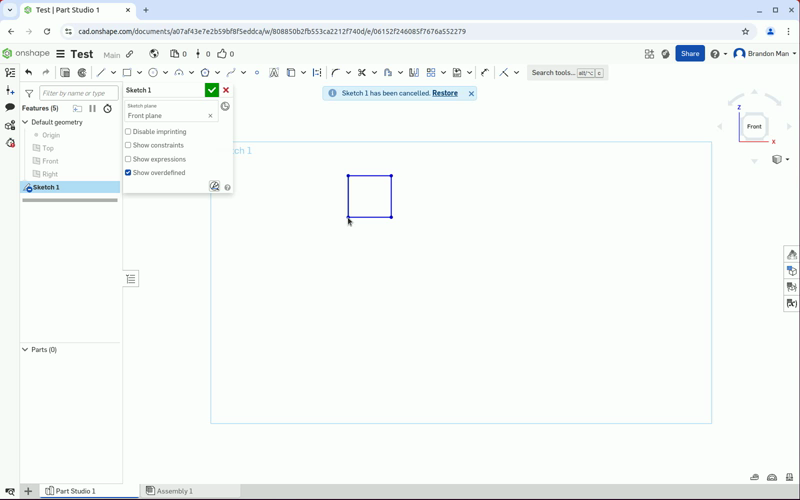
mouse_move(358, 185)
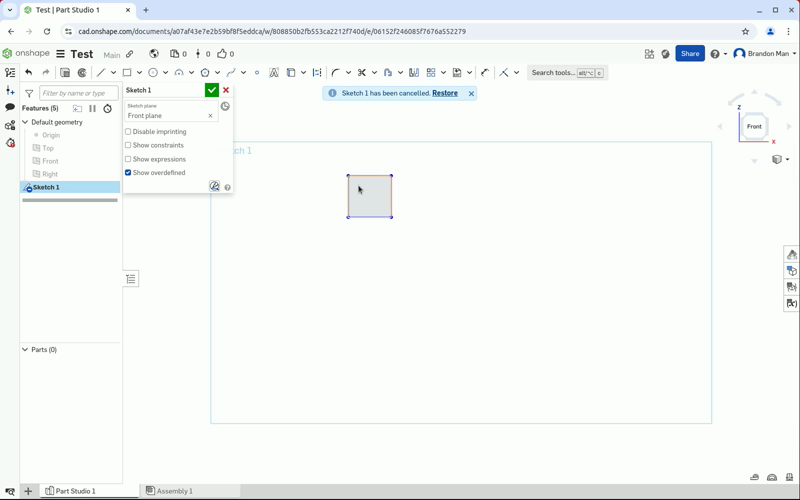
scroll(6)
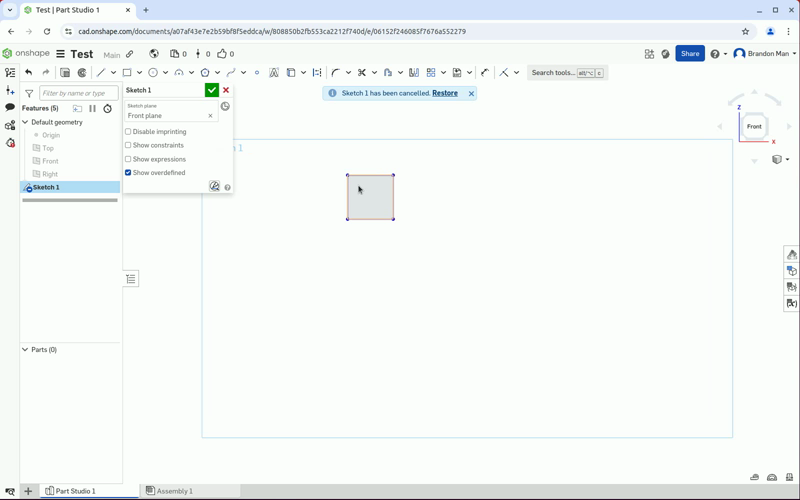
scroll(6)
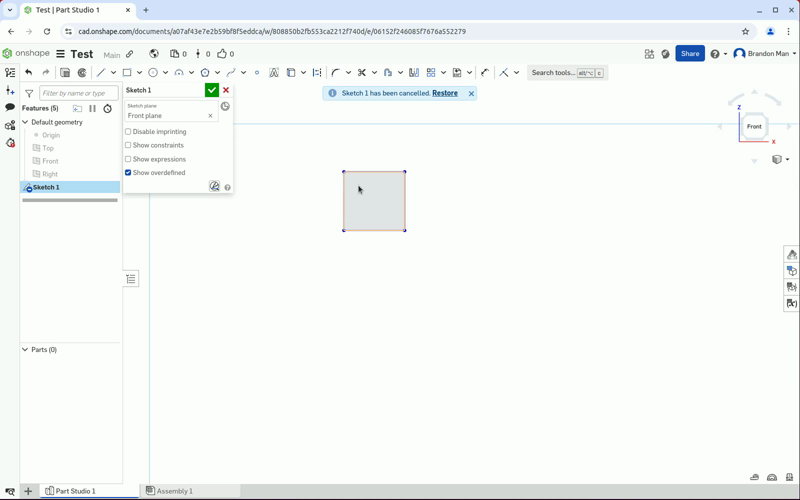
scroll(6)
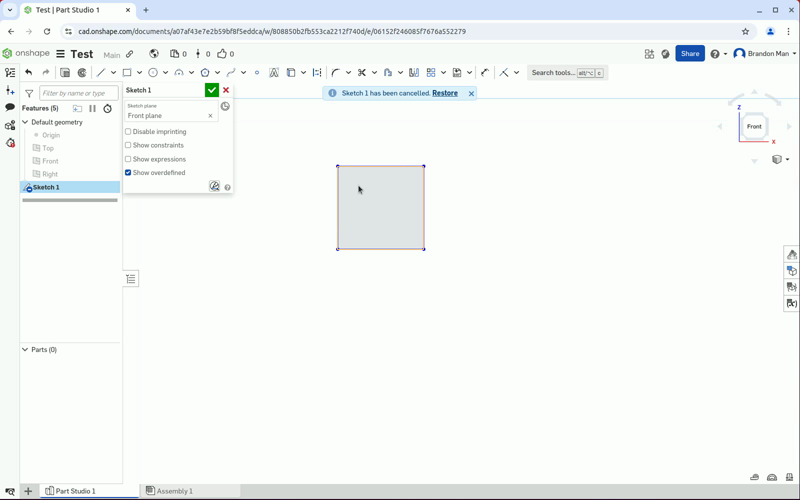
scroll(6)
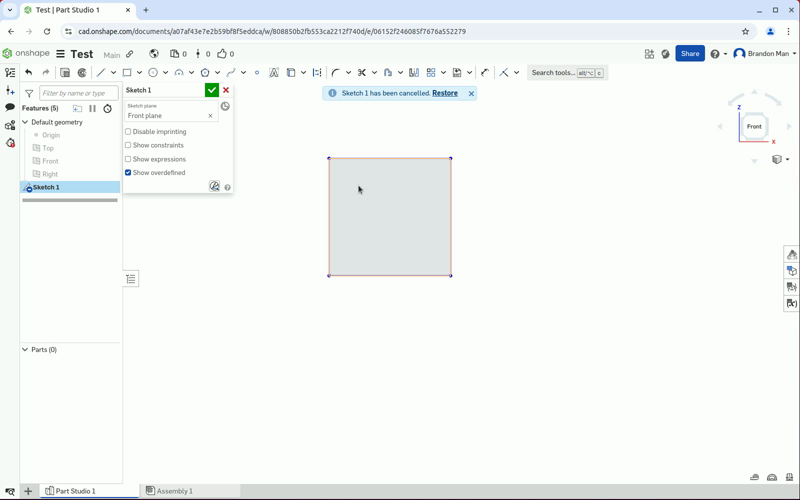
scroll(6)
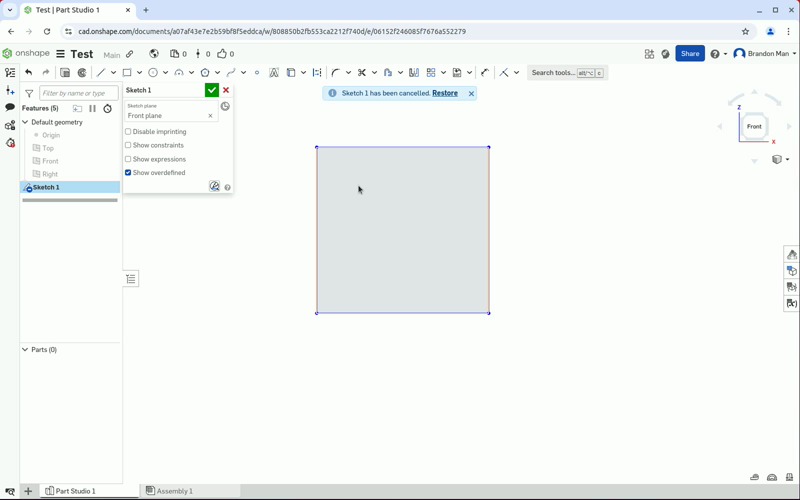
scroll(6)
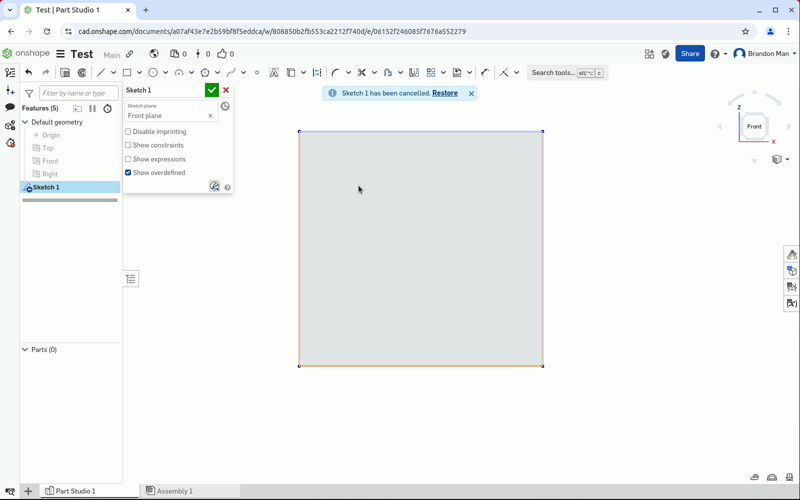
scroll(6)
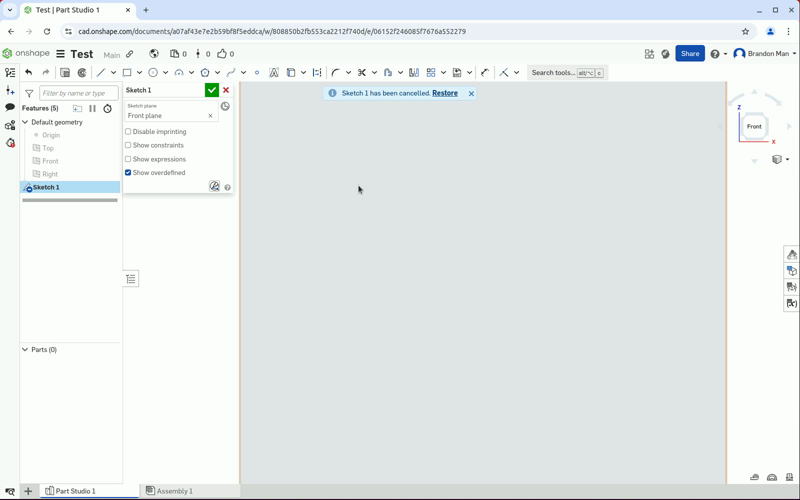
click(358, 185)
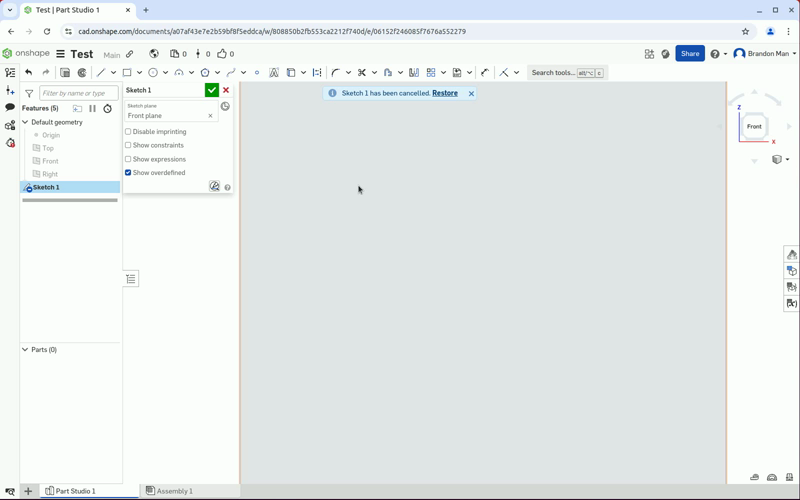
scroll(-6)
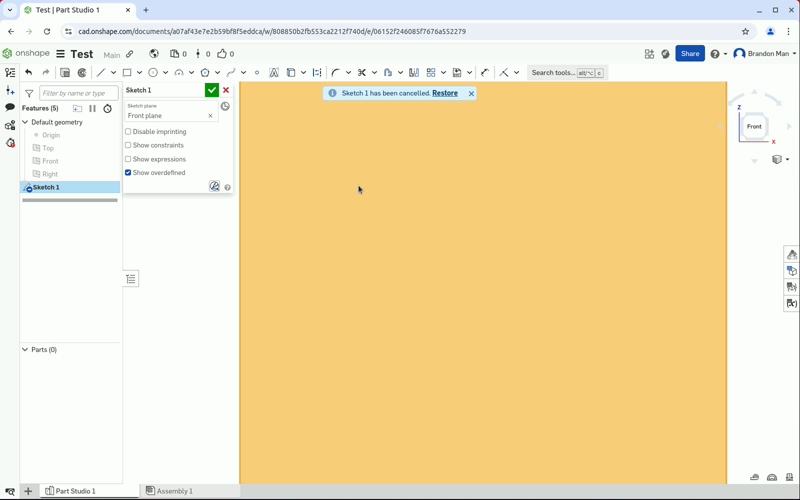
scroll(-6)
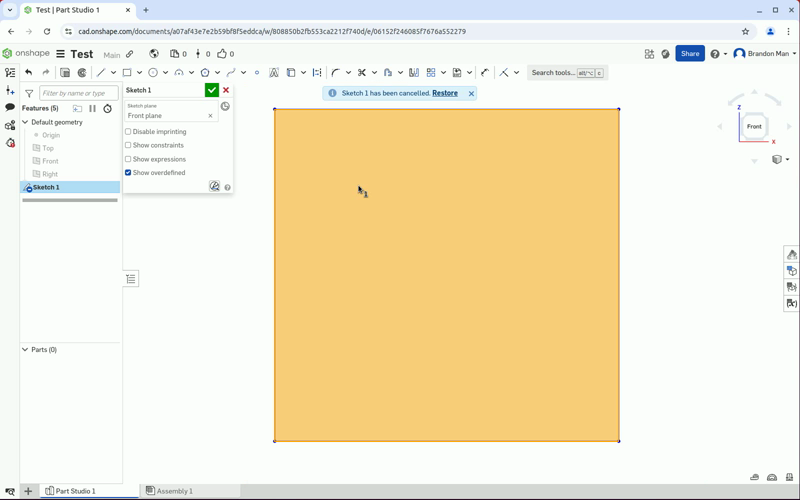
scroll(-6)
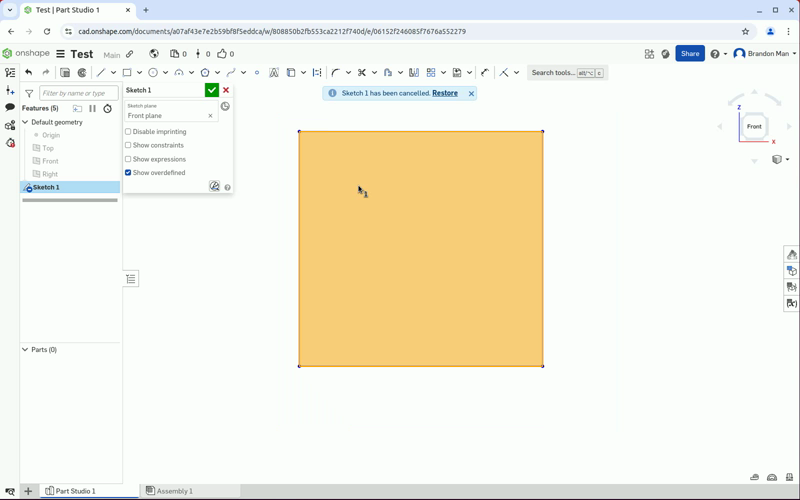
scroll(-6)
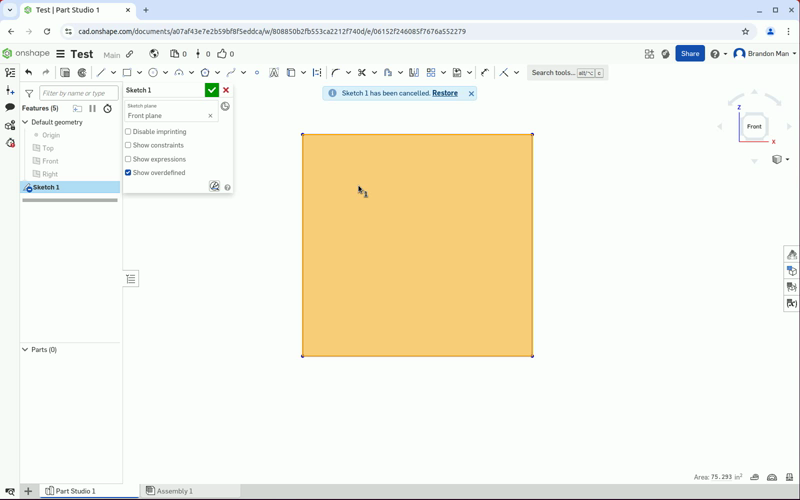
scroll(-6)
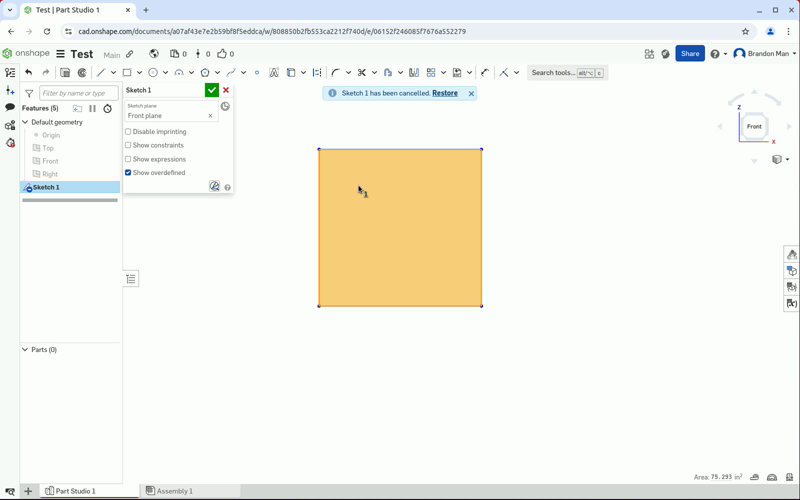
scroll(-6)
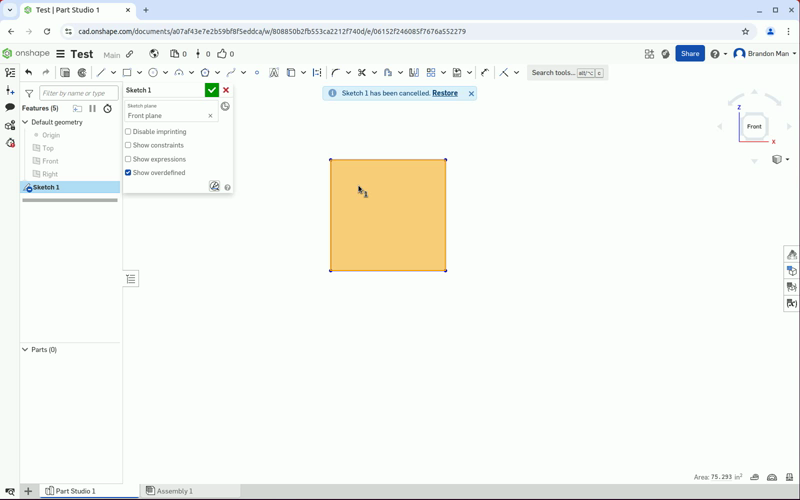
scroll(-6)
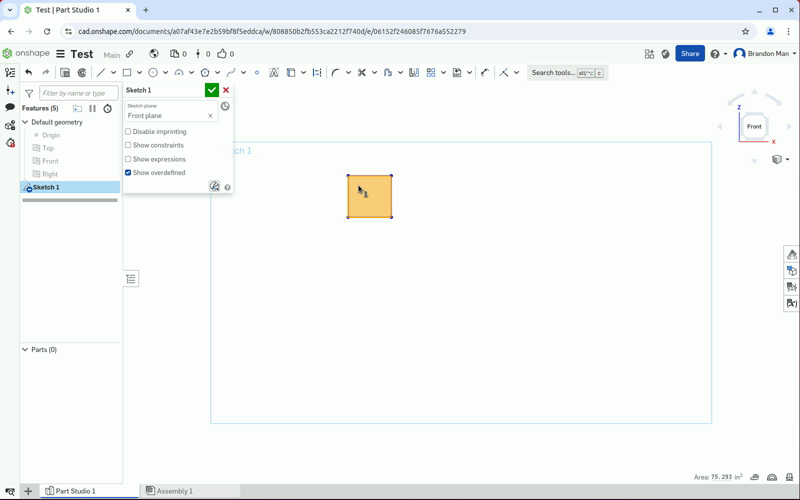
mouse_move(73, 352)
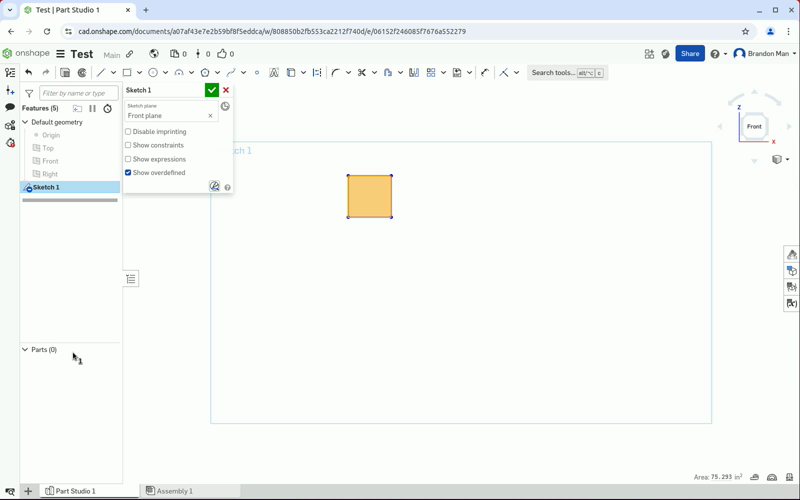
key(shift+y)
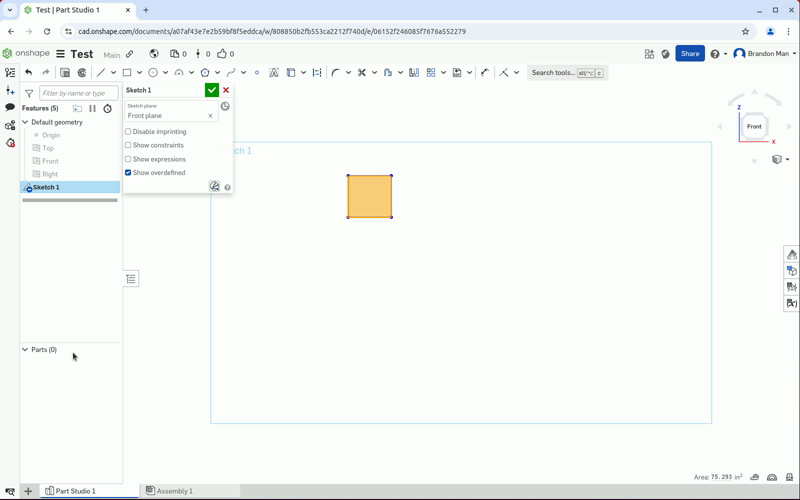
key(shift+e)
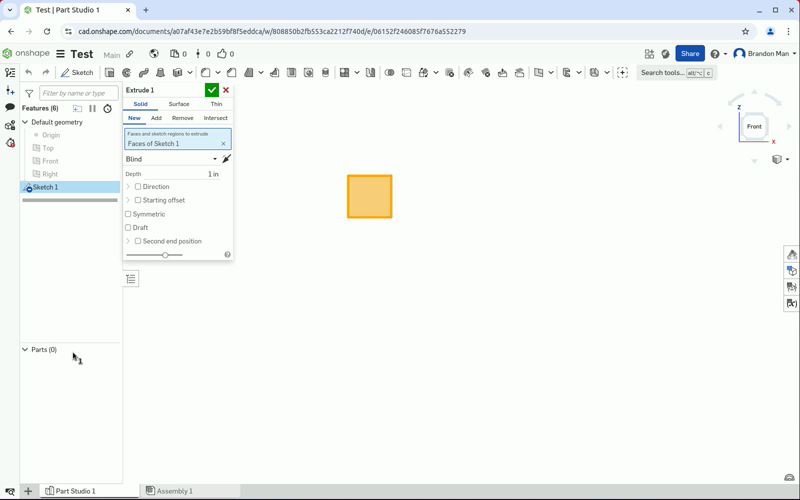
mouse_move(143, 106)
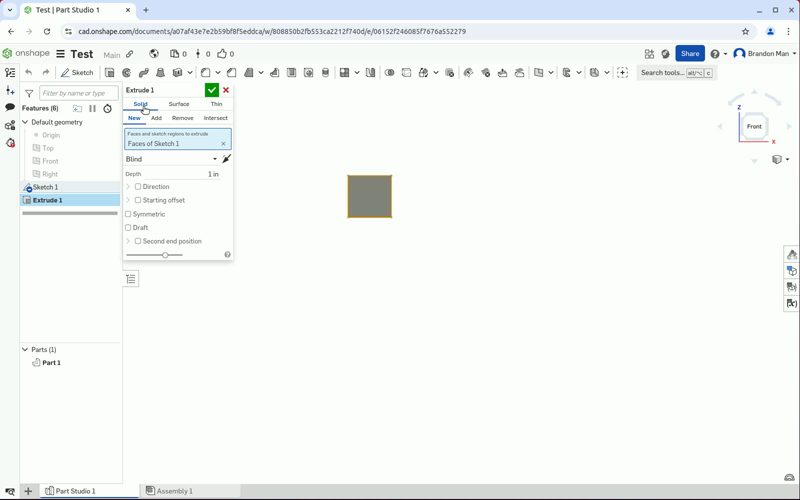
click(143, 106)
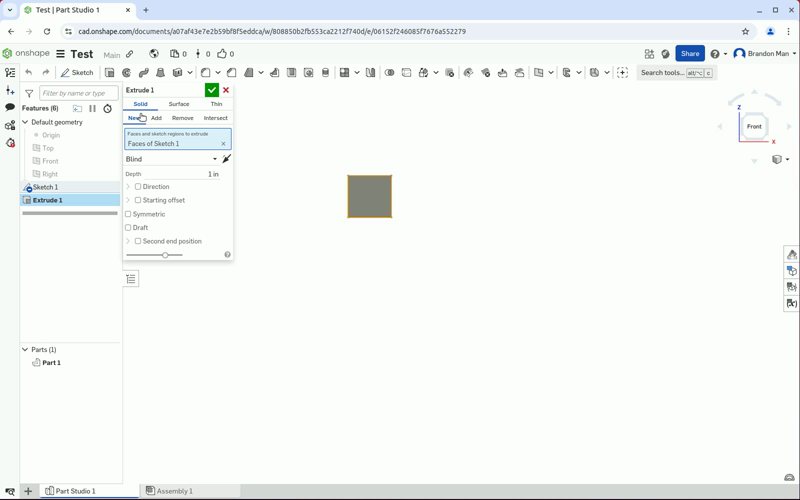
mouse_move(137, 120)
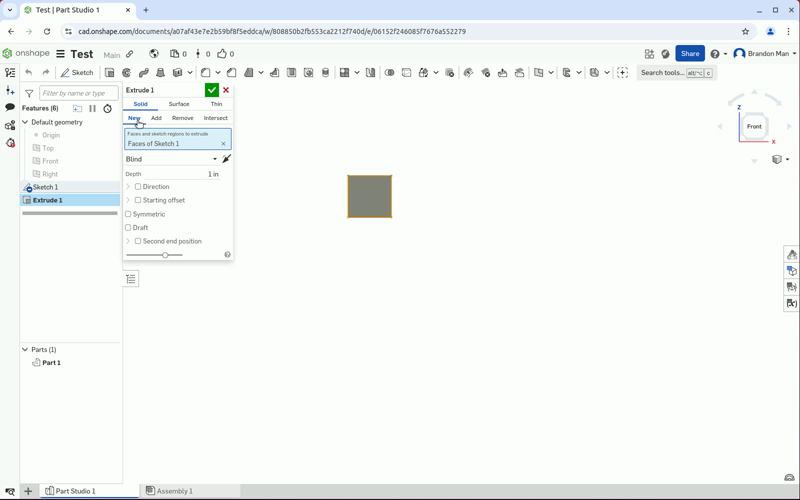
click(137, 120)
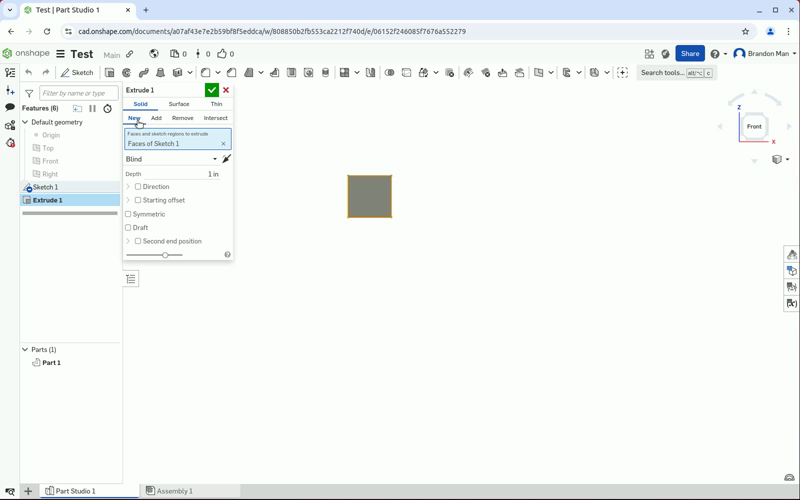
key(tab, 4)
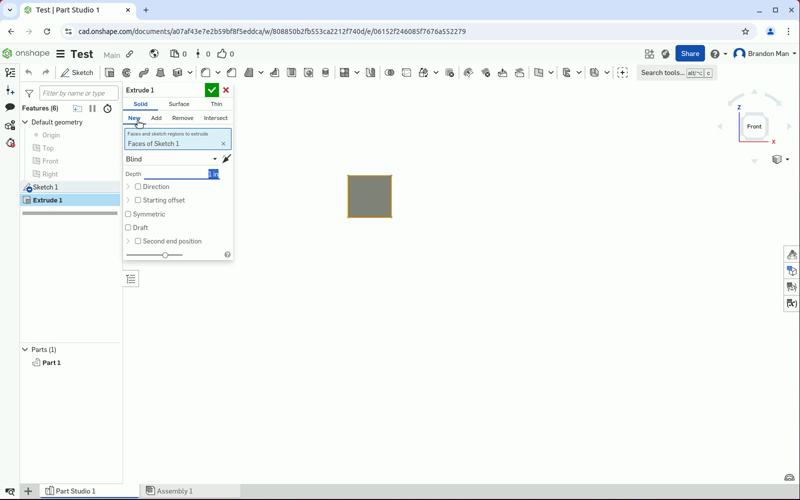
text(8.425)
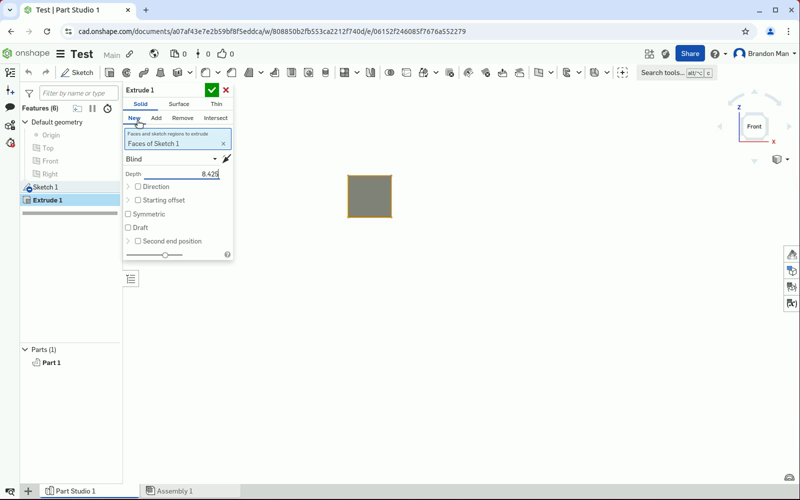
key(enter)
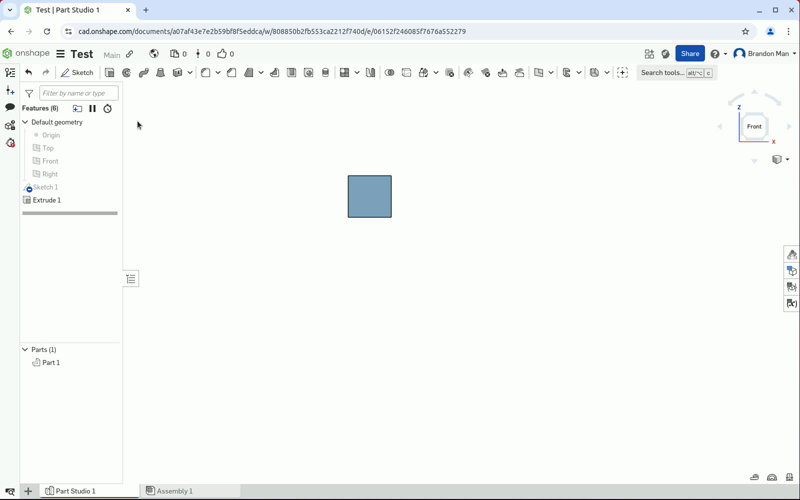
key(shift+h)
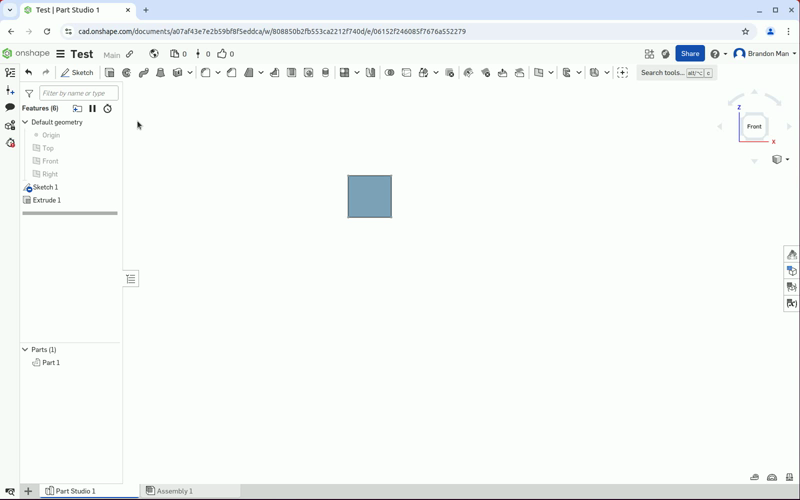
key(shift+h)
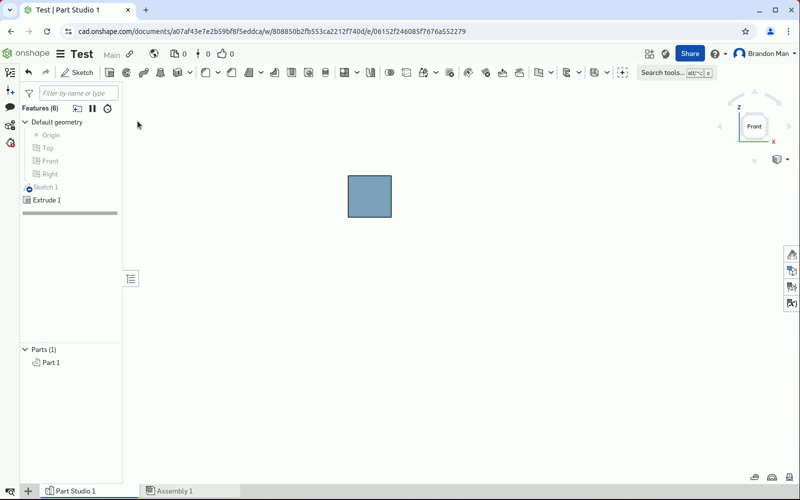
mouse_move(73, 189)
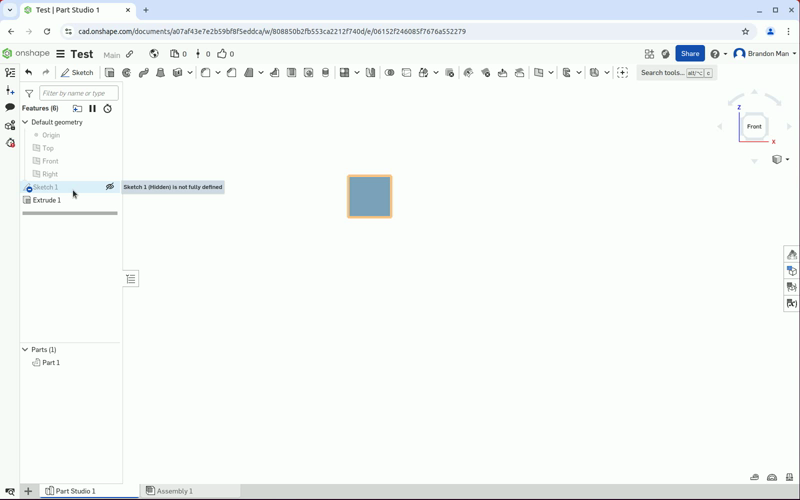
click(73, 189)
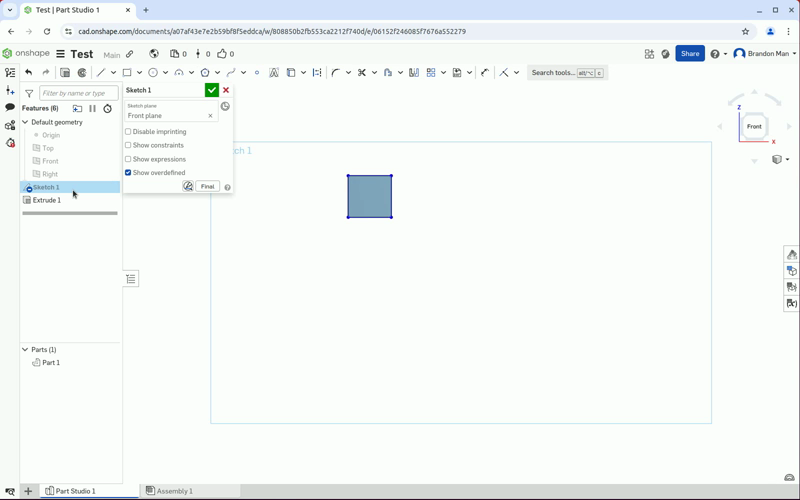
mouse_move(229, 92)
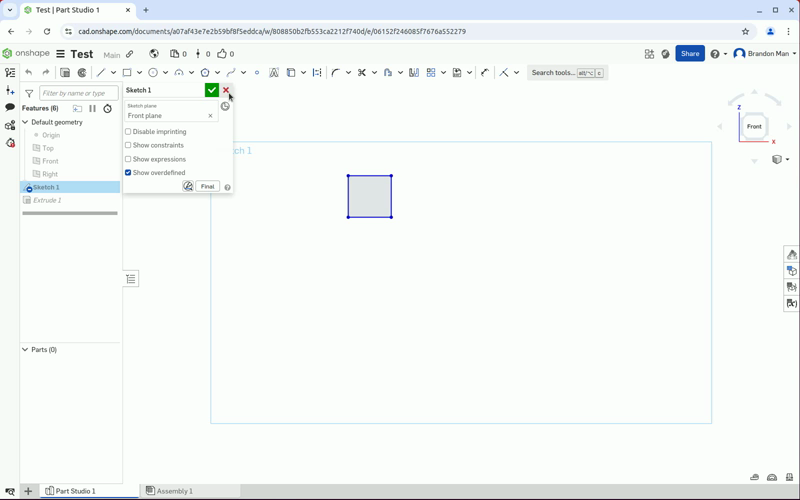
click(229, 92)
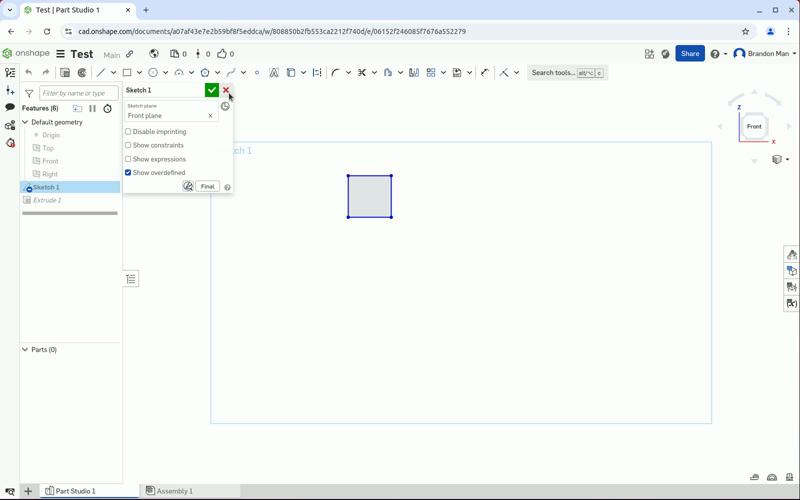
key(shift+s)
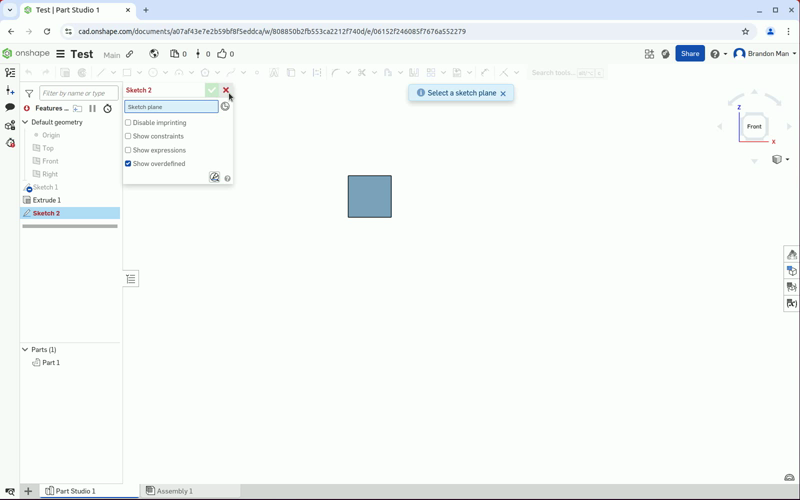
mouse_move(73, 163)
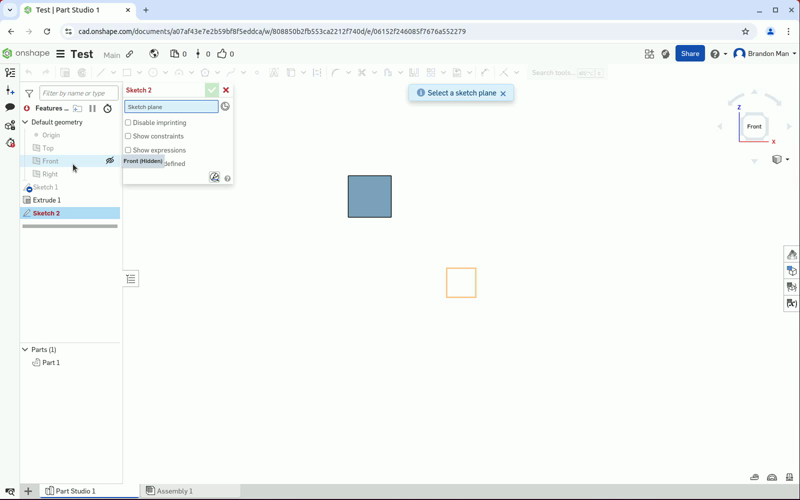
click(73, 163)
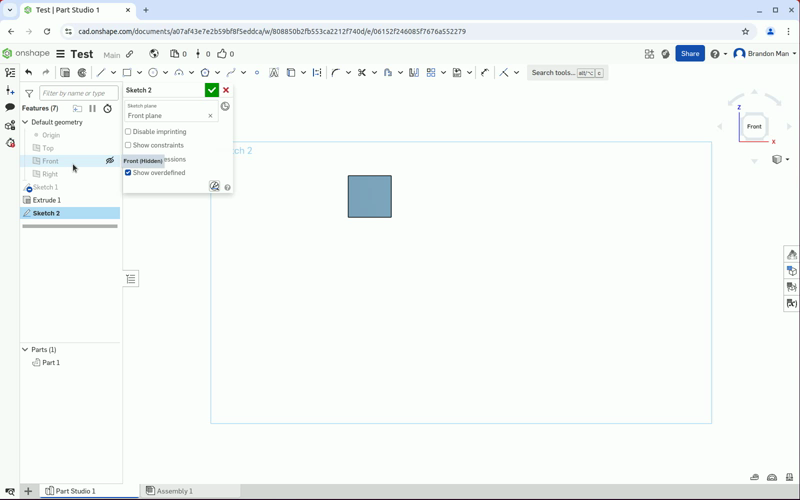
mouse_move(73, 352)
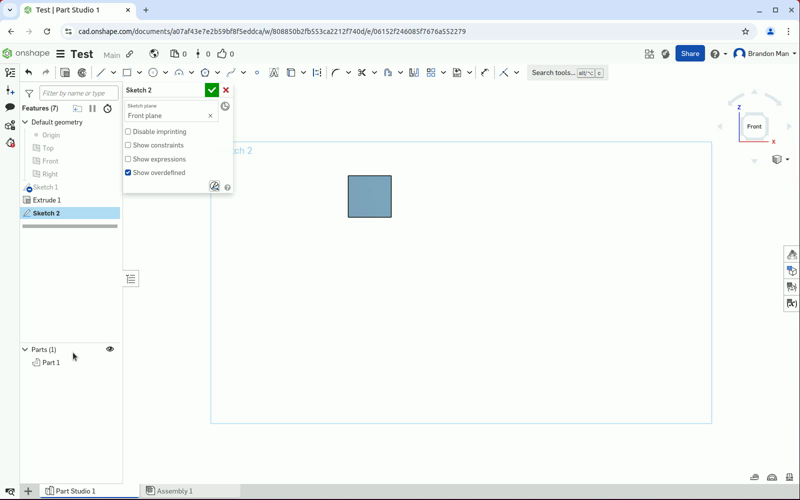
key(y)
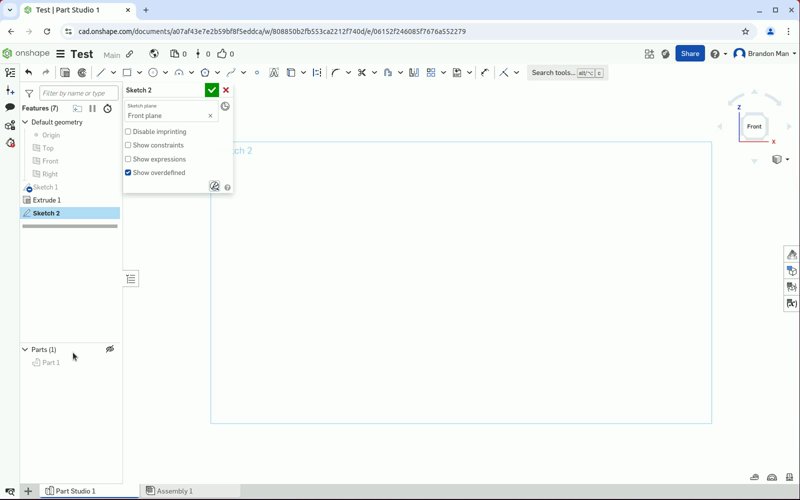
key(l)
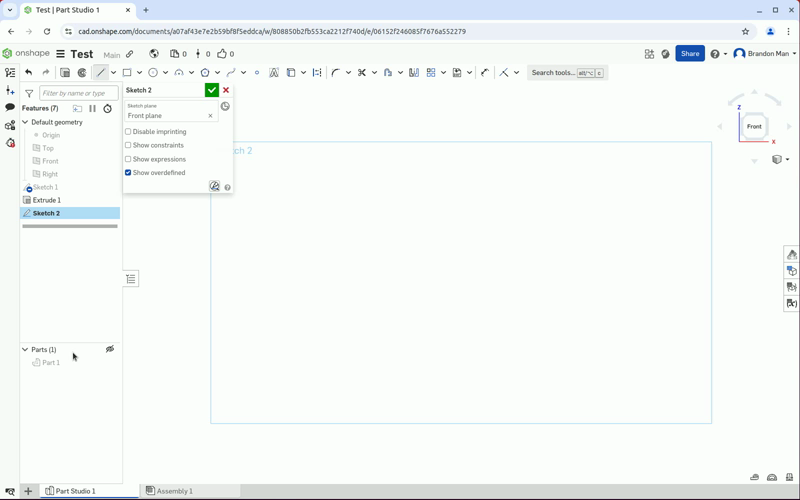
key_down(shift)
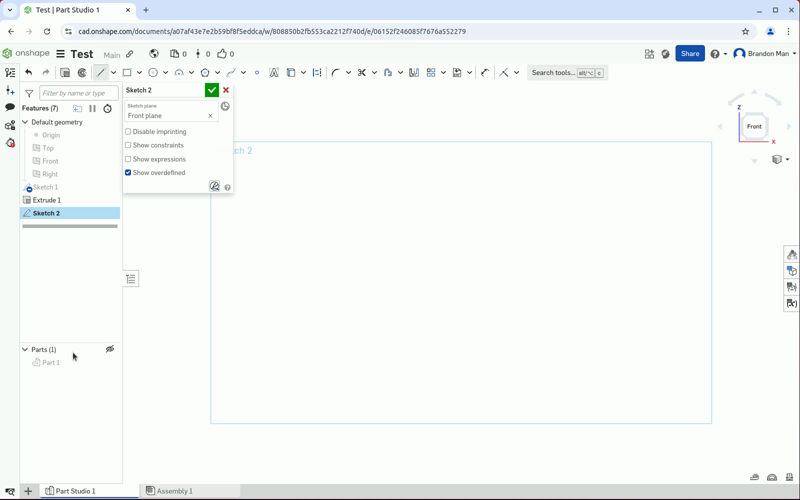
mouse_move(389, 218)
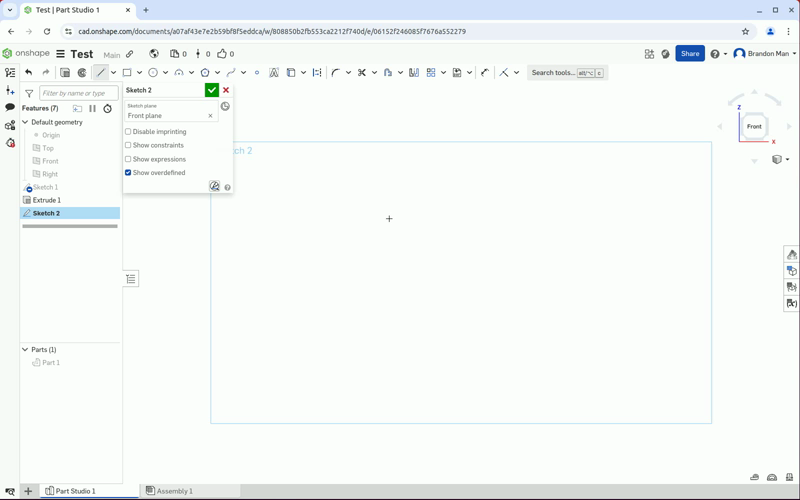
click(389, 218)
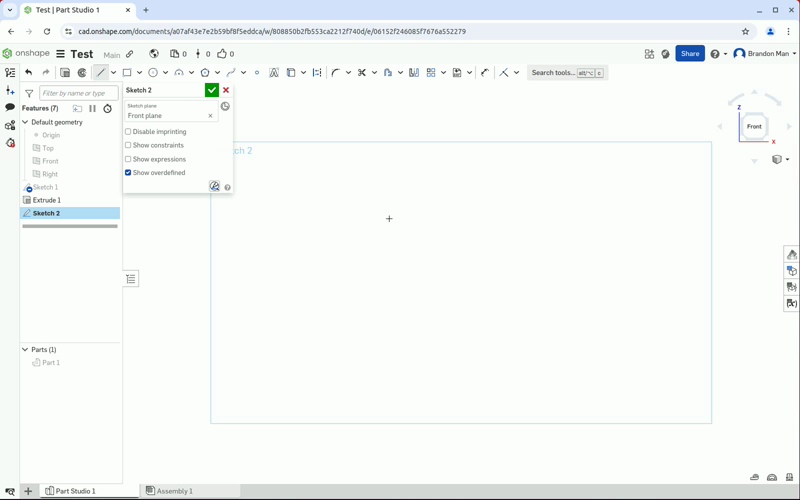
key_up(shift)
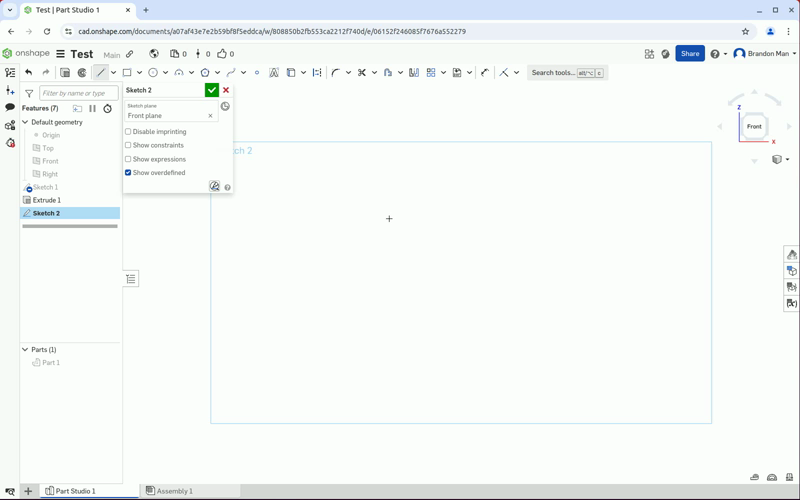
key_down(shift)
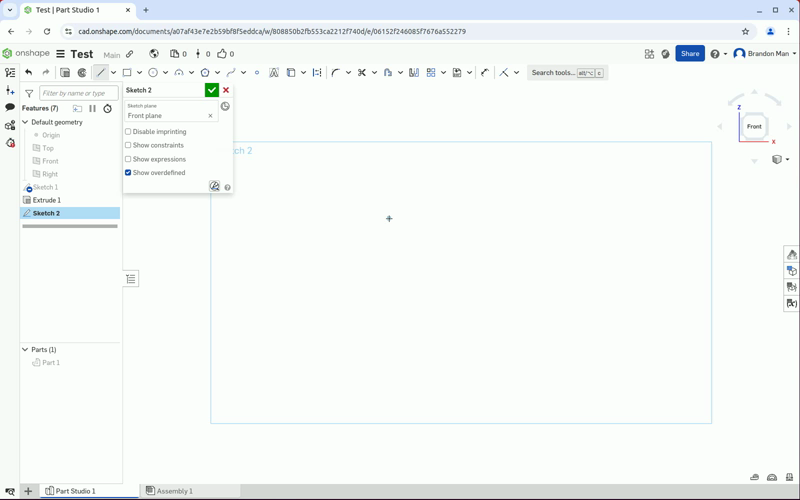
mouse_move(419, 218)
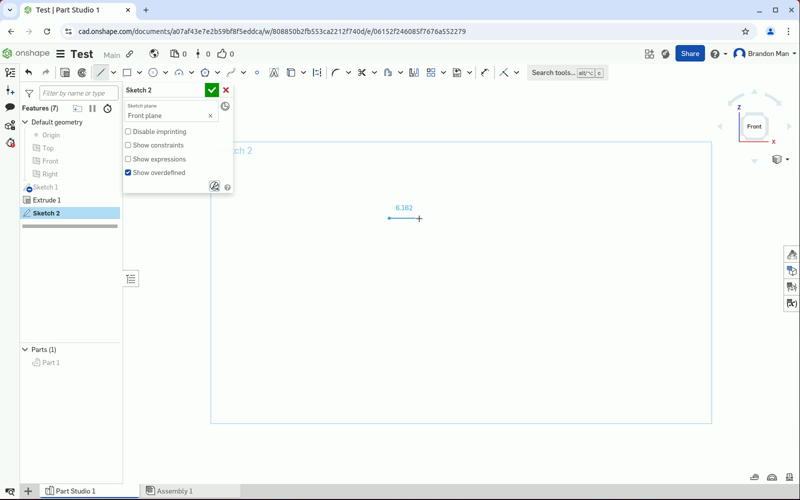
mouse_move(429, 218)
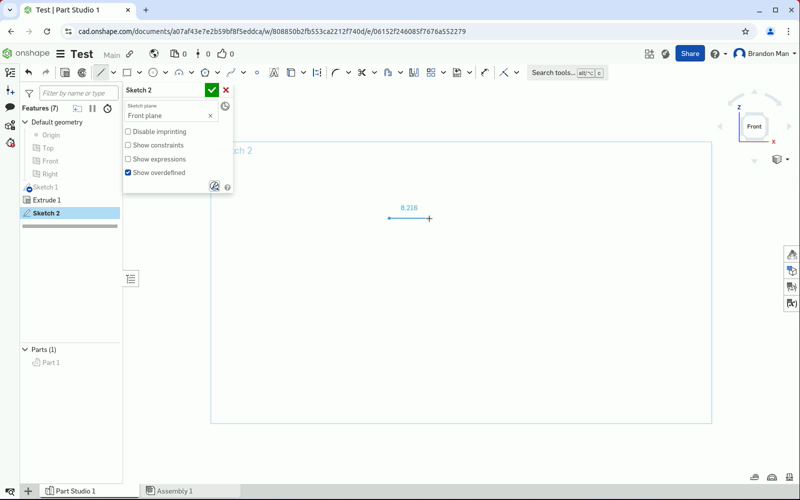
click(429, 218)
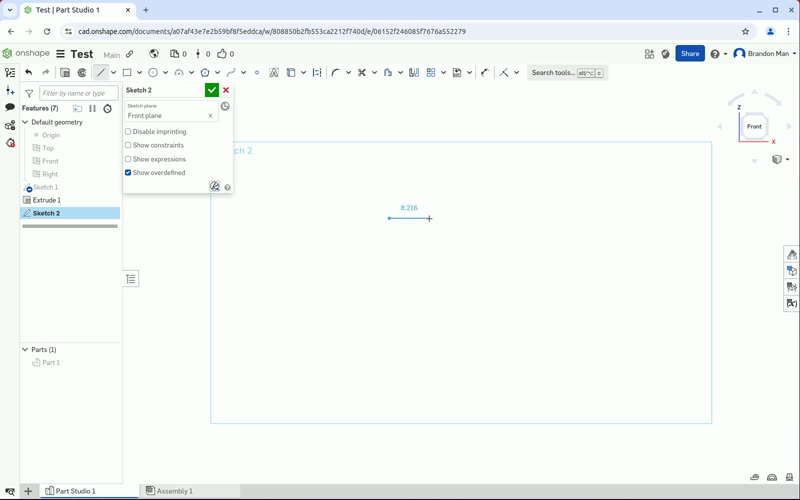
key_up(shift)
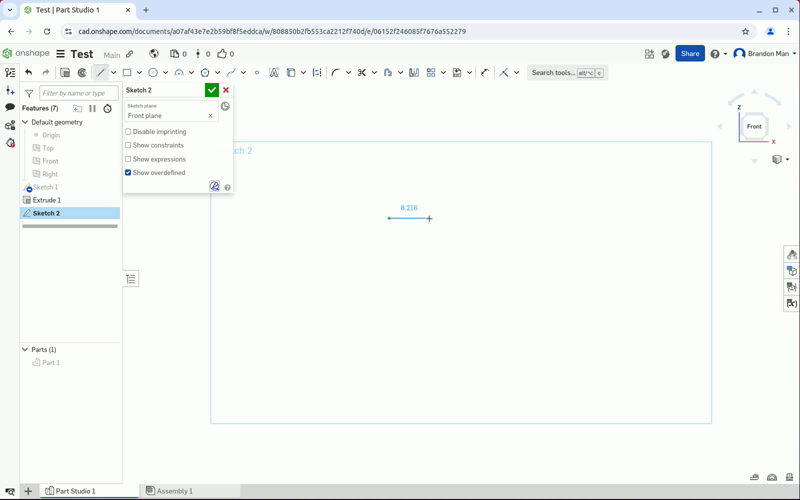
key_down(shift)
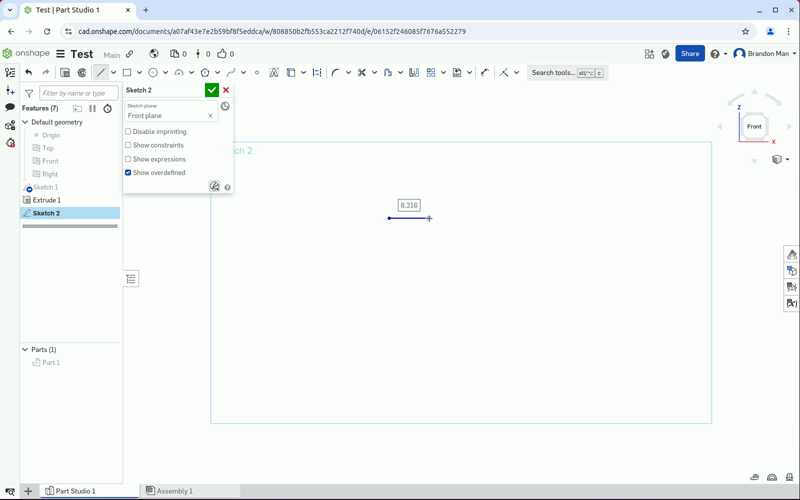
mouse_move(459, 218)
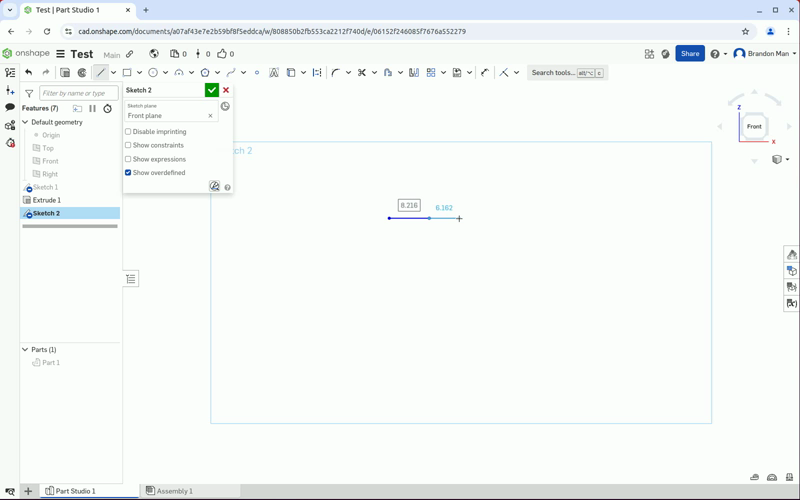
mouse_move(429, 176)
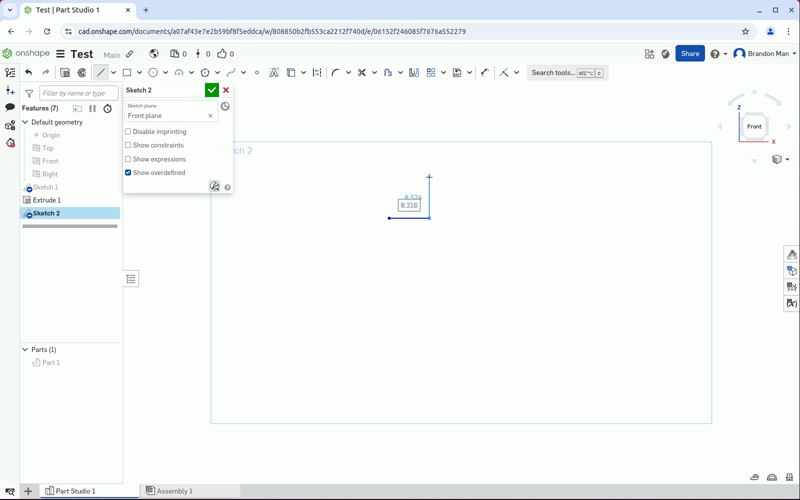
click(429, 176)
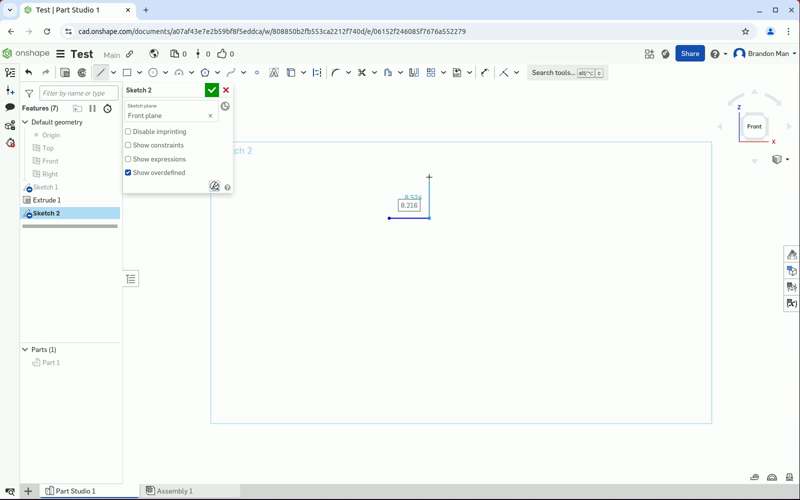
key_up(shift)
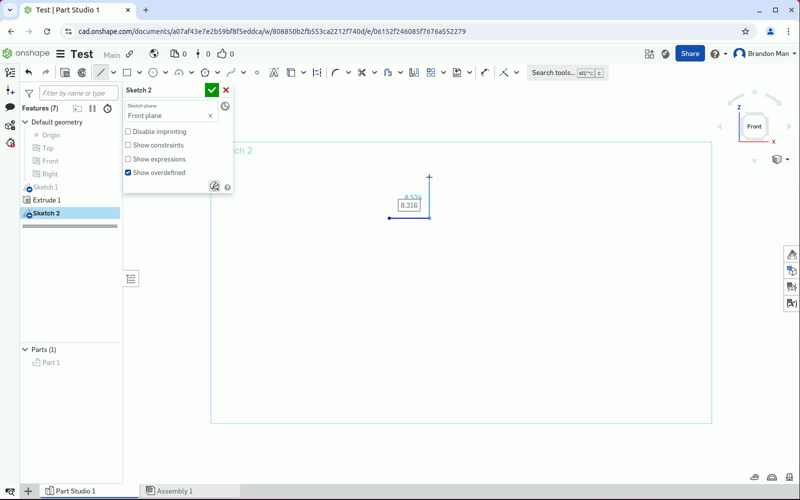
key_down(shift)
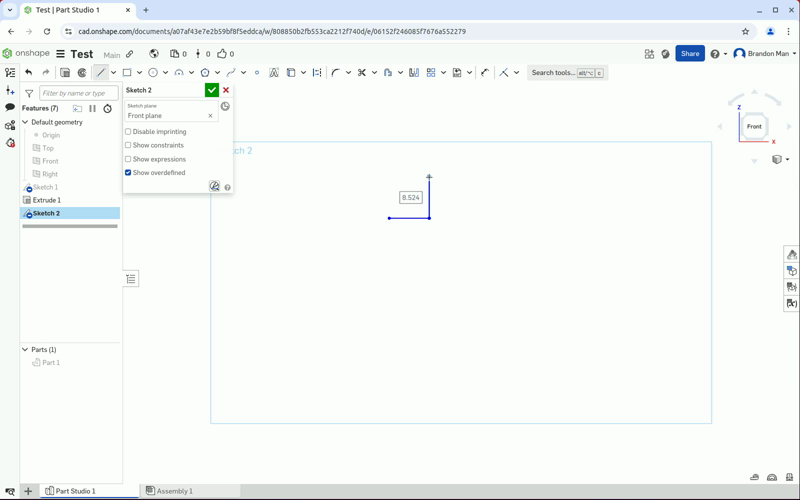
mouse_move(459, 176)
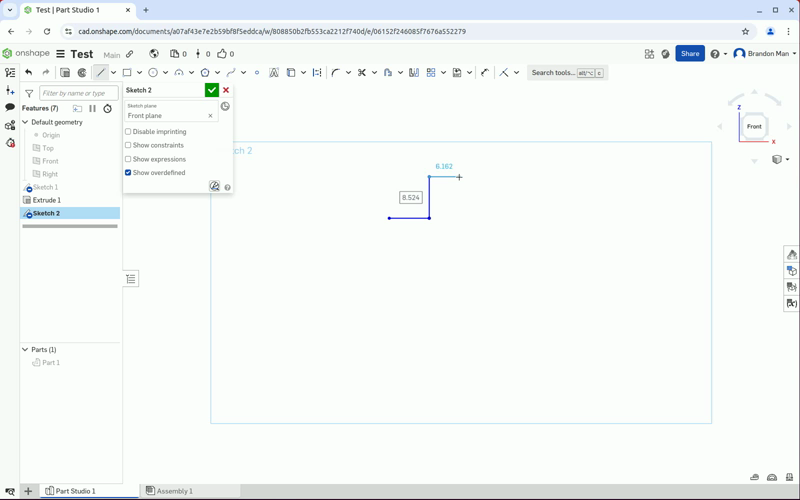
mouse_move(389, 176)
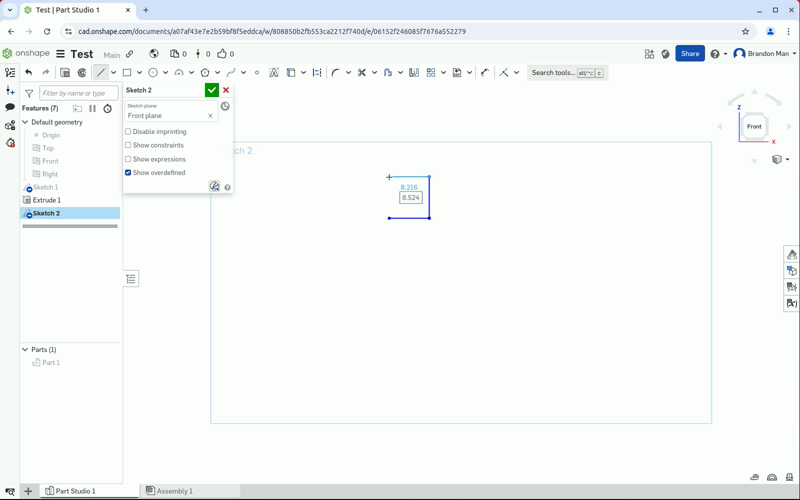
click(389, 176)
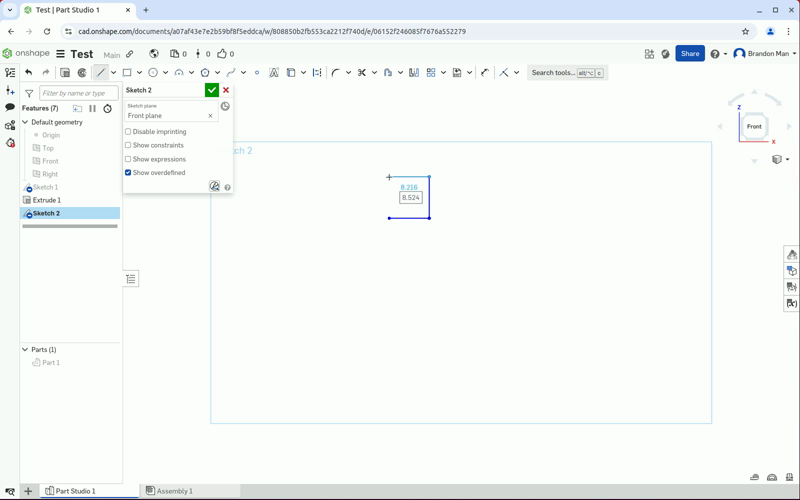
key_up(shift)
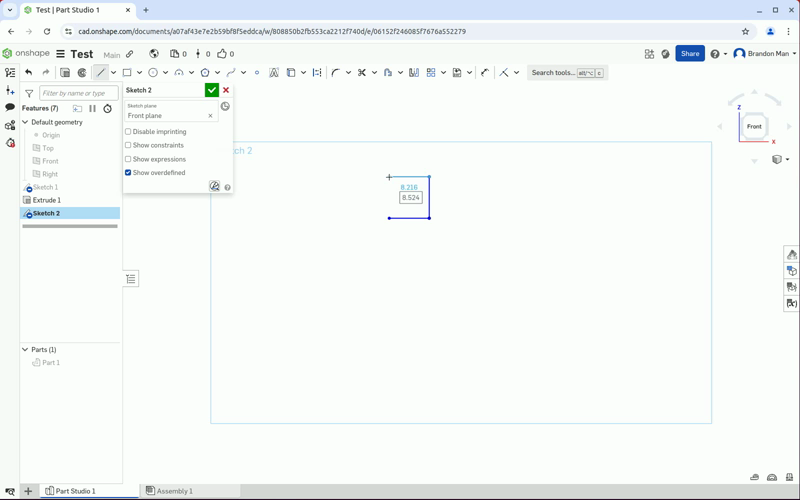
mouse_move(419, 176)
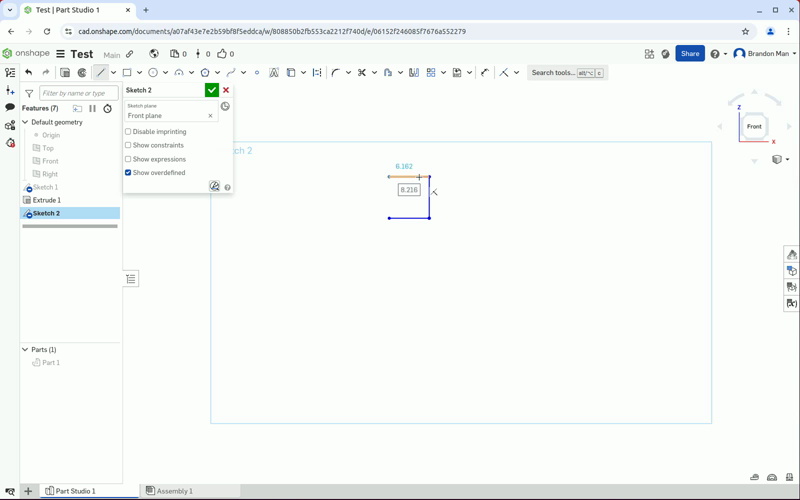
key_down(shift)
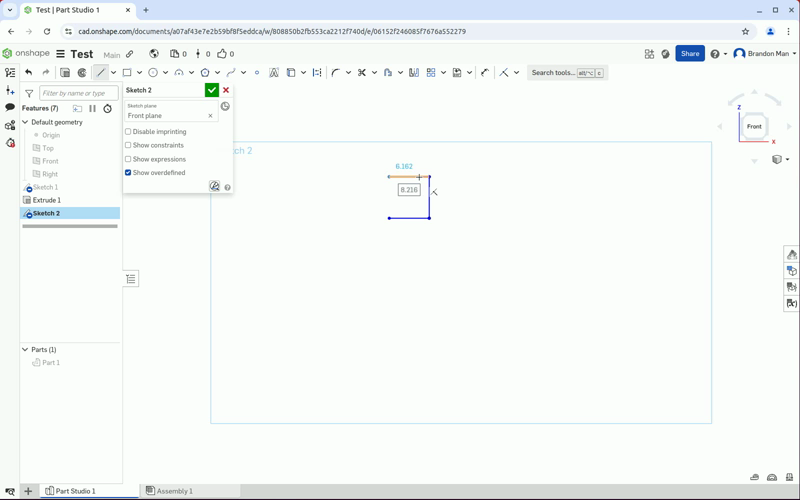
mouse_move(389, 218)
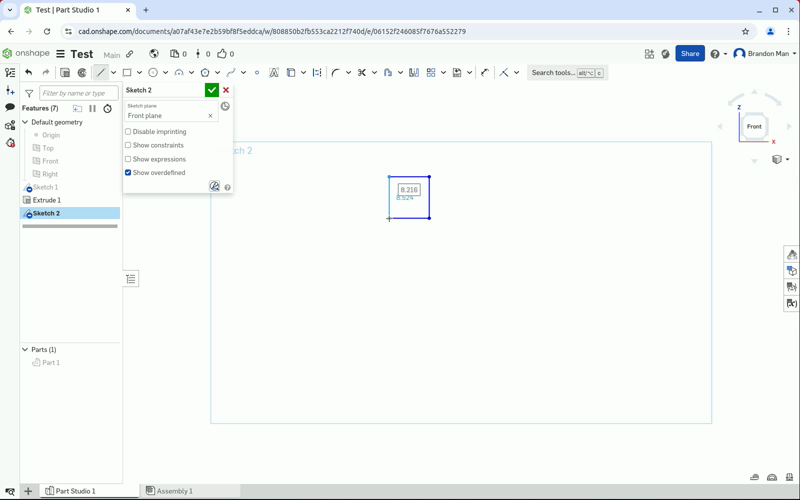
key_up(shift)
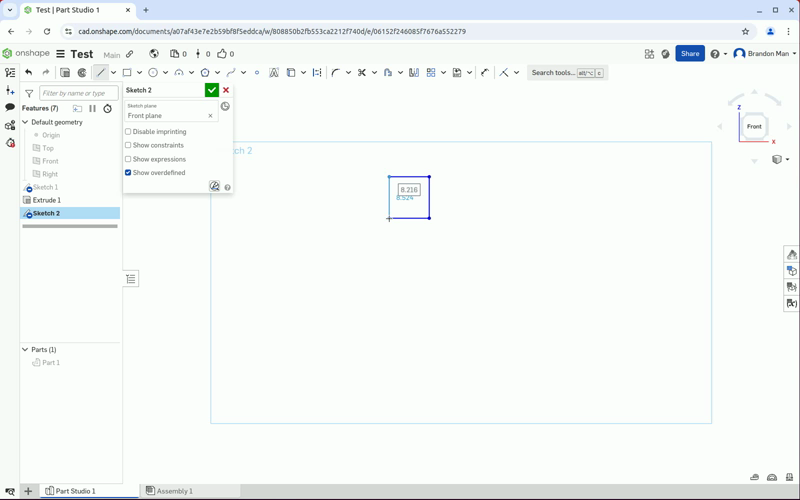
click(389, 218)
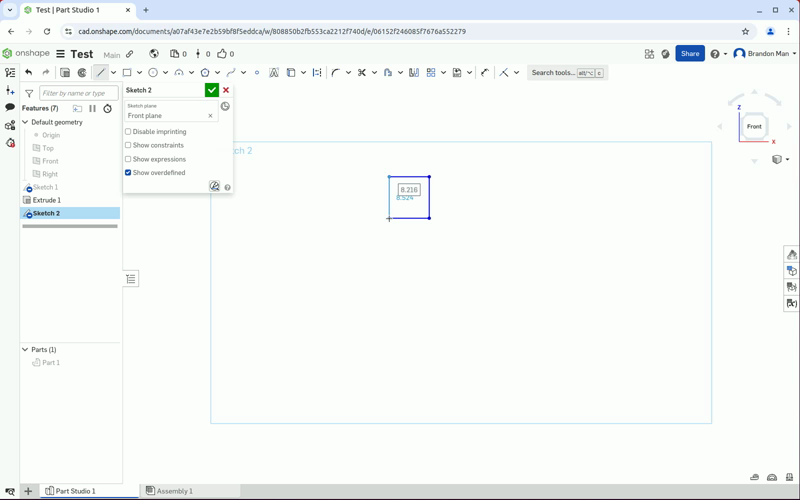
key(esc)
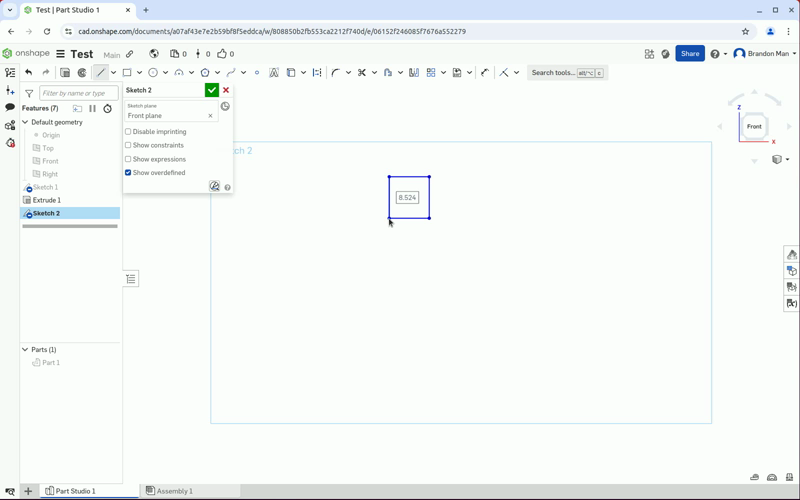
mouse_move(427, 203)
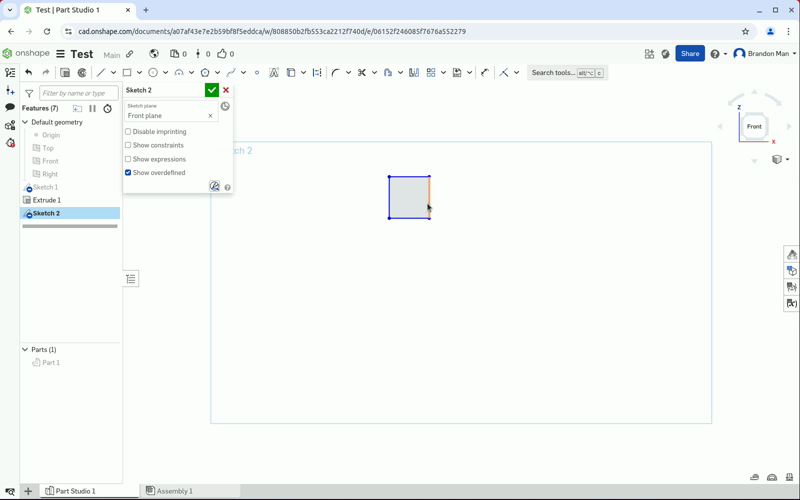
scroll(6)
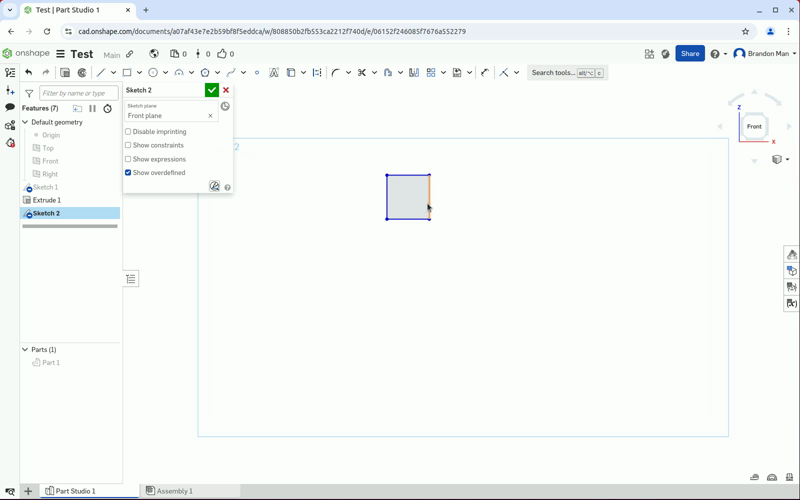
scroll(6)
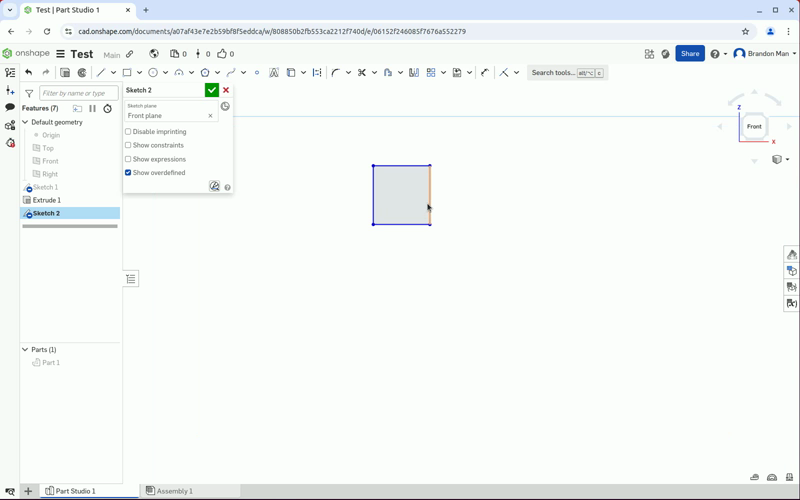
scroll(6)
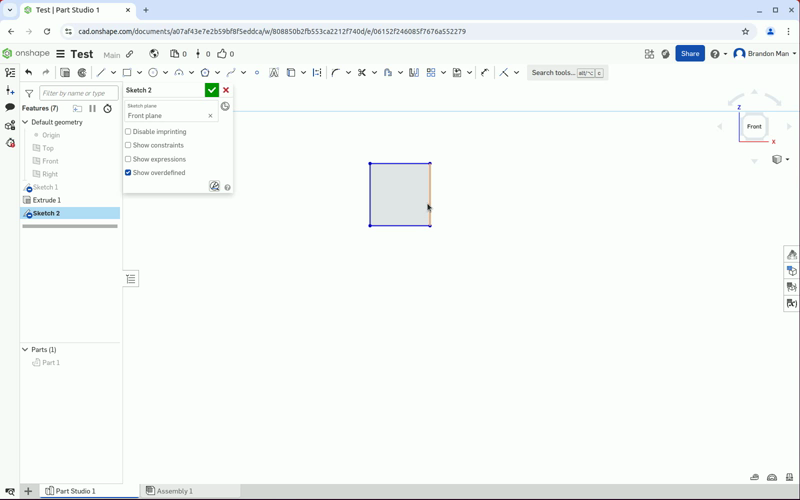
scroll(6)
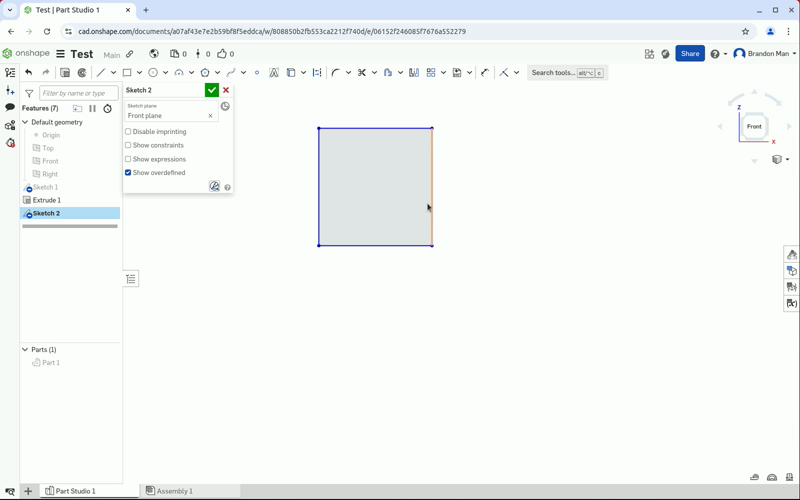
scroll(6)
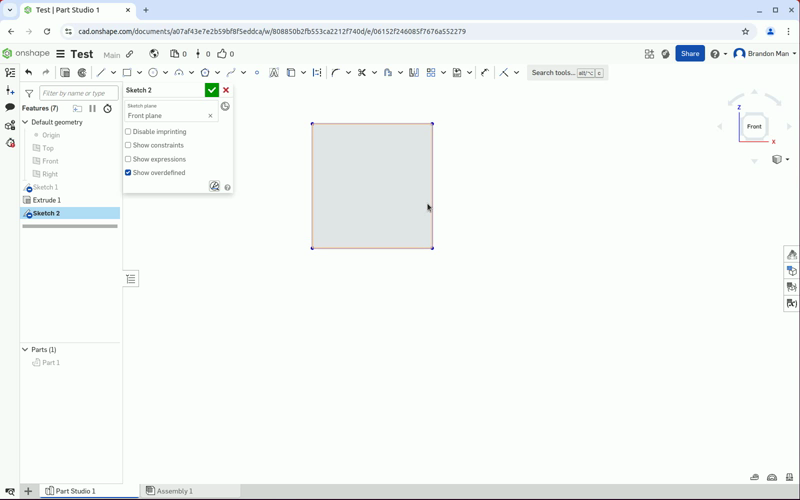
scroll(6)
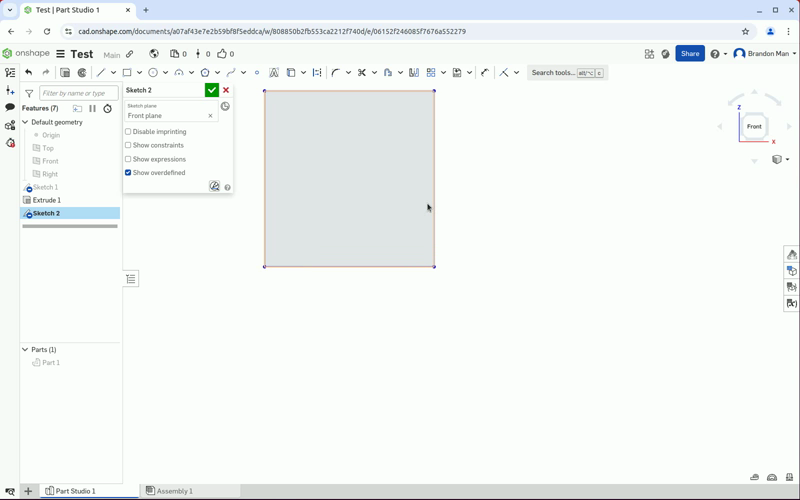
scroll(6)
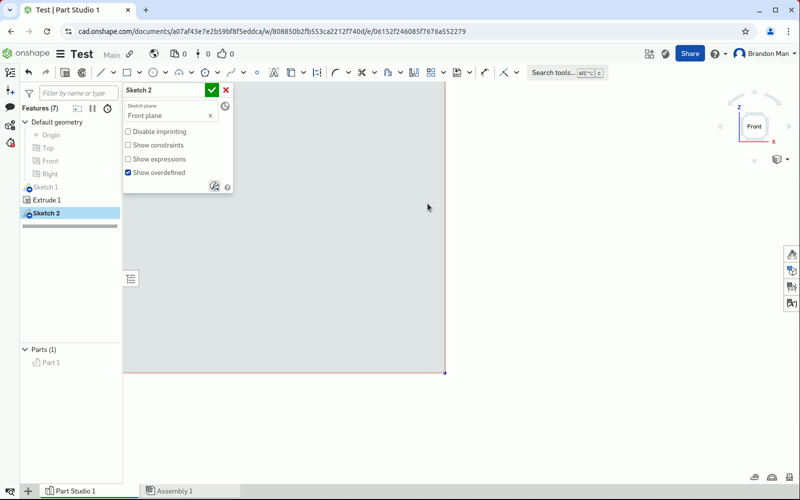
click(427, 203)
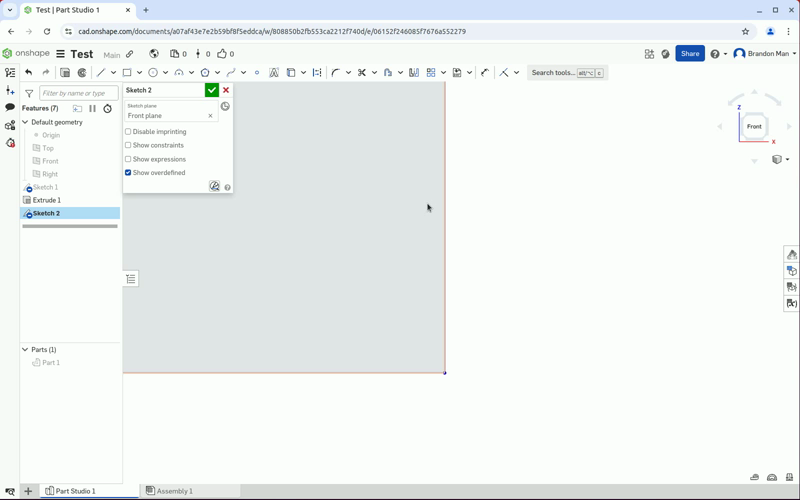
scroll(-6)
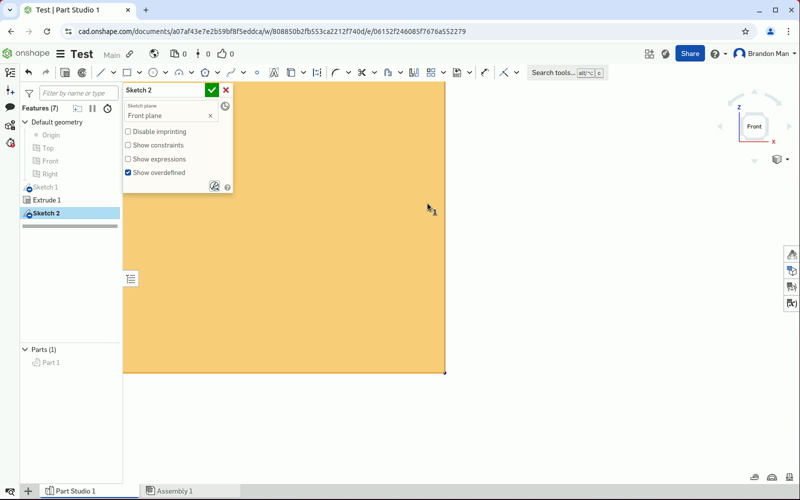
scroll(-6)
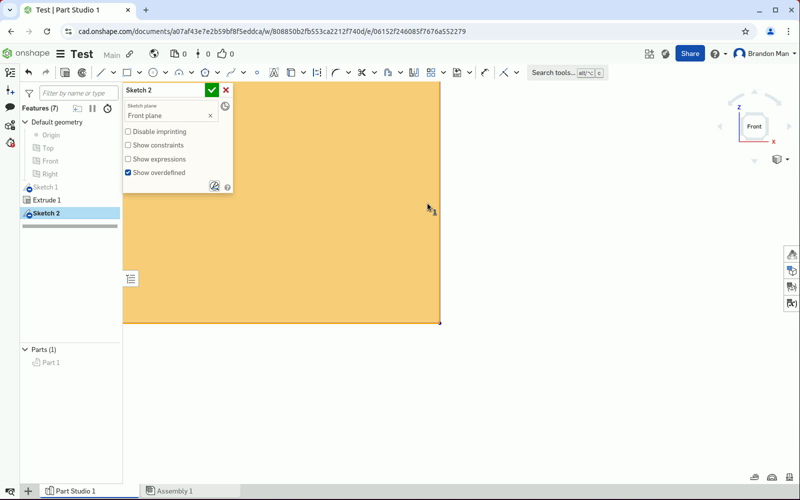
scroll(-6)
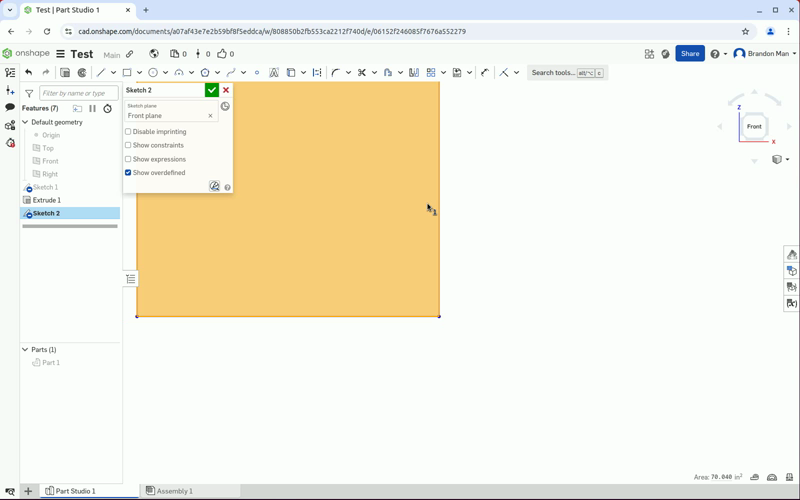
scroll(-6)
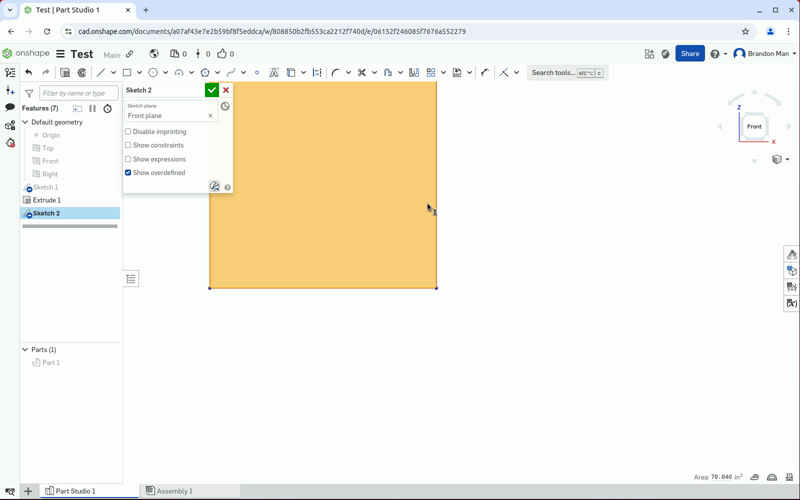
scroll(-6)
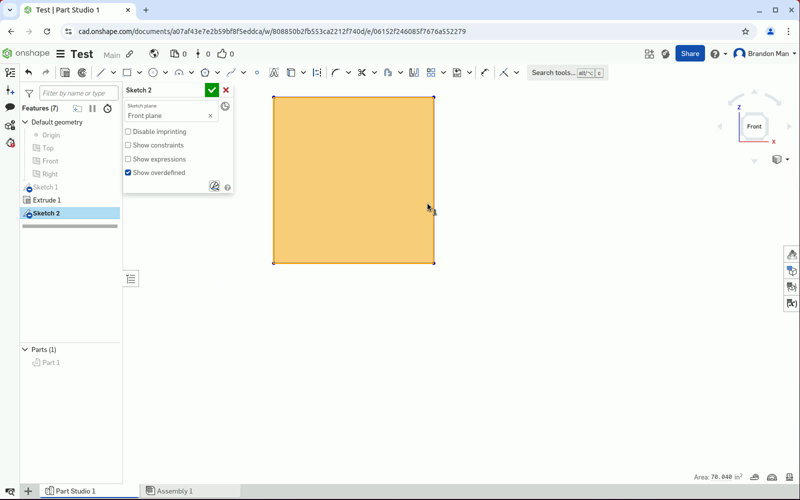
scroll(-6)
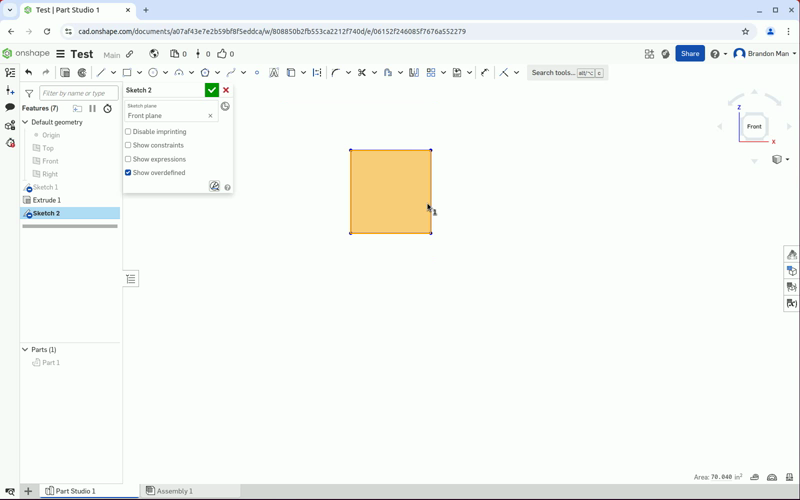
scroll(-6)
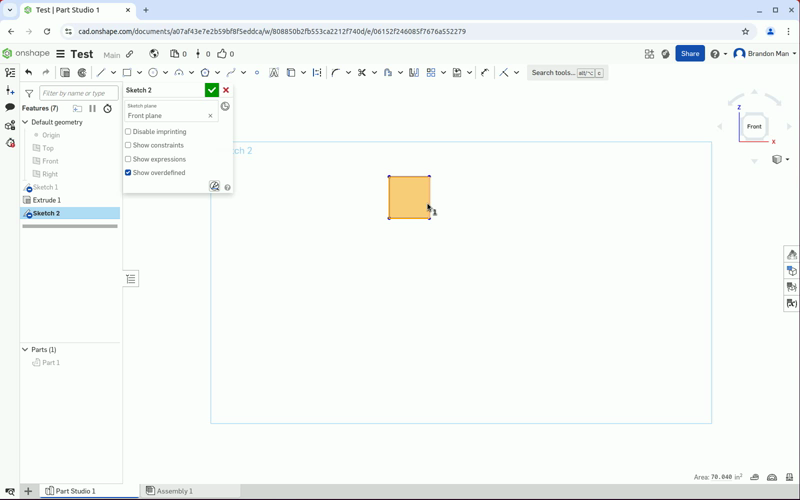
mouse_move(73, 352)
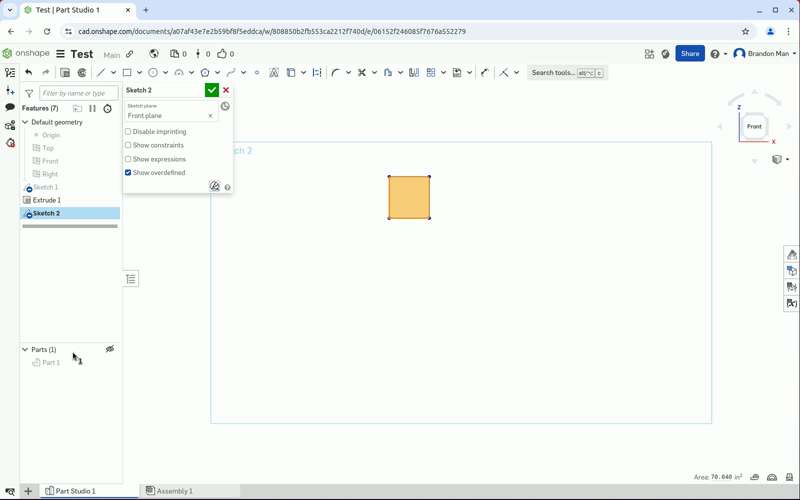
key(shift+y)
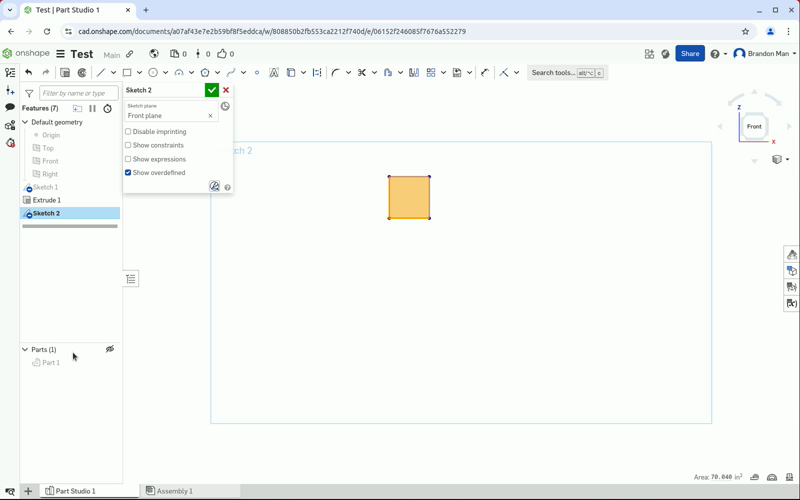
key(shift+e)
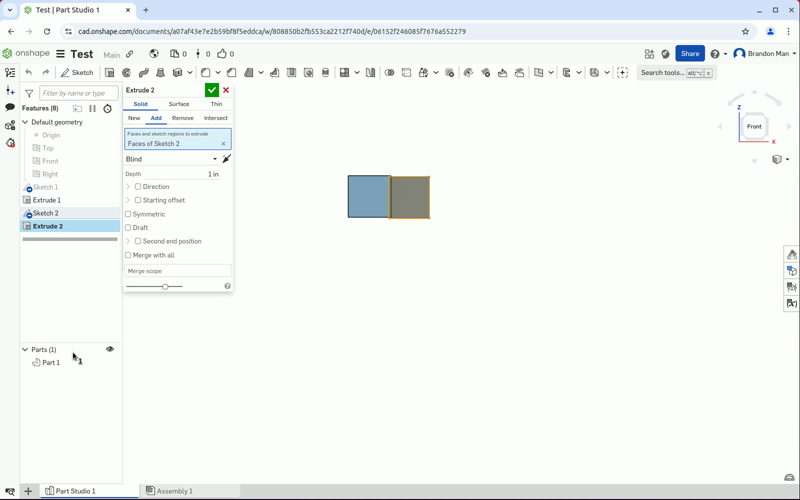
mouse_move(143, 106)
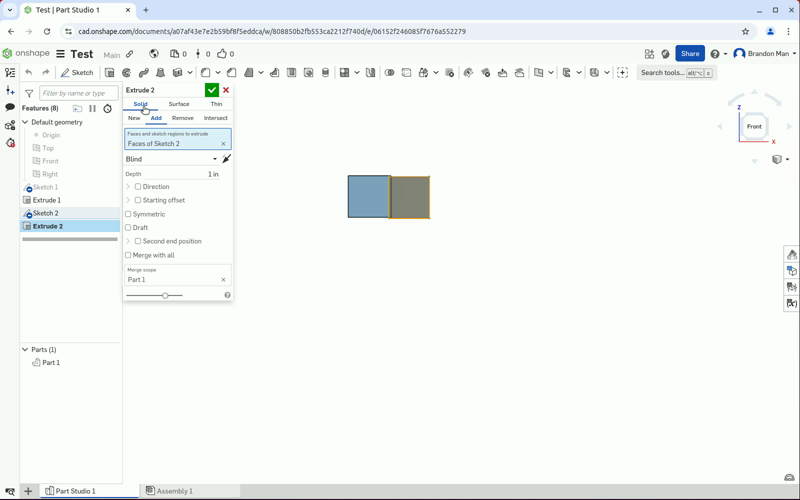
click(143, 106)
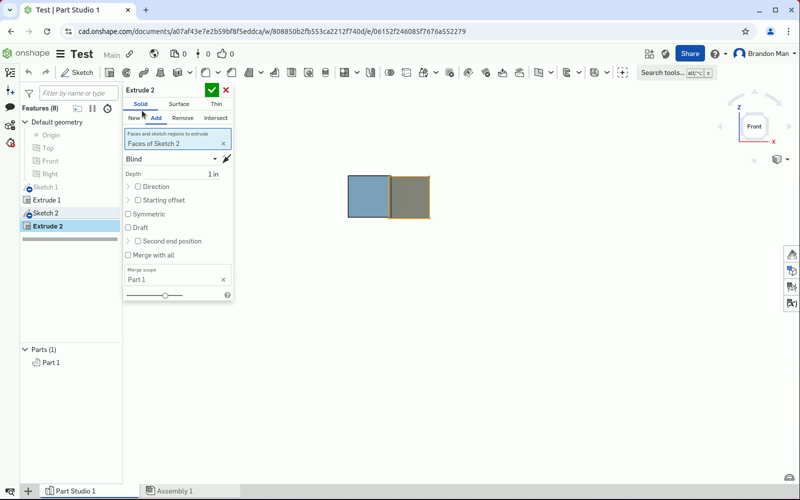
mouse_move(137, 120)
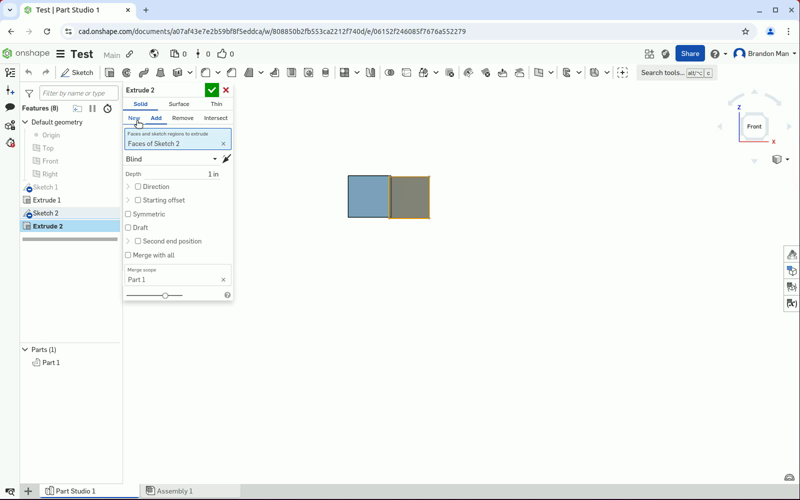
click(137, 120)
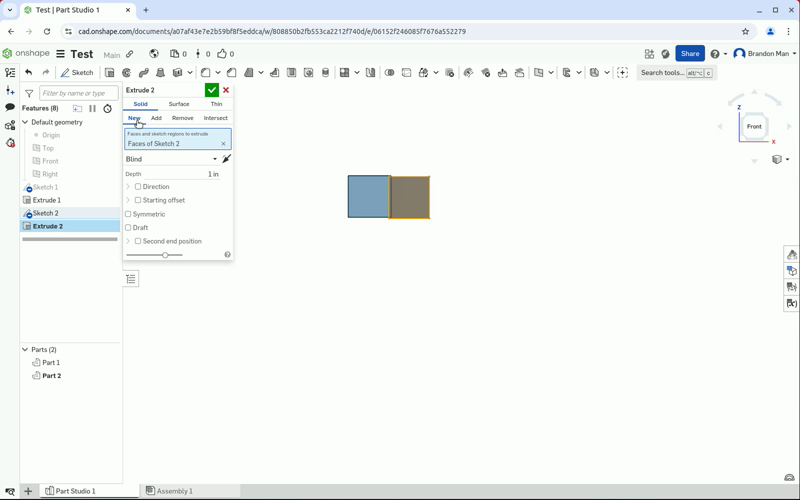
key(tab, 4)
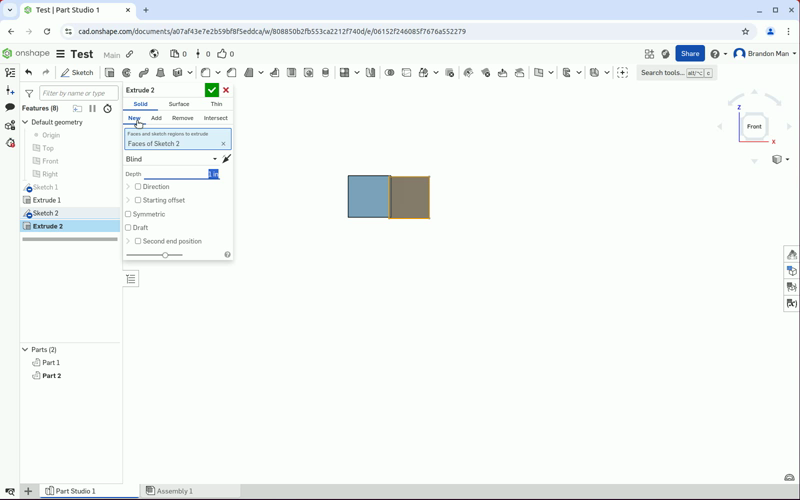
text(8.425)
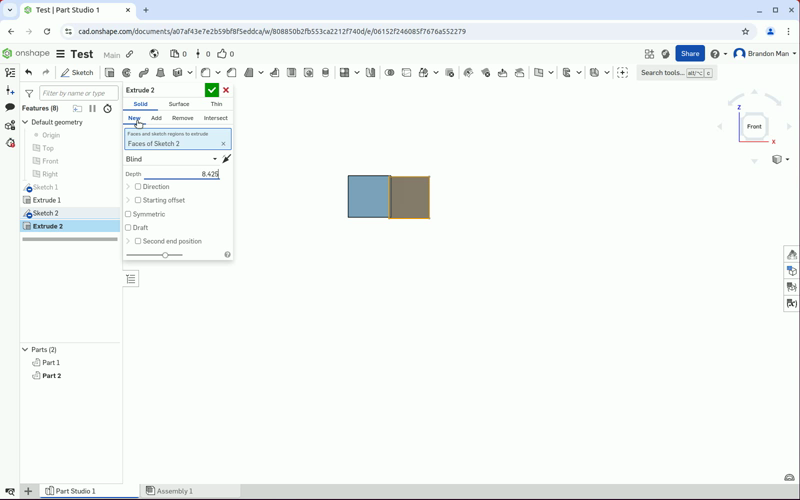
key(enter)
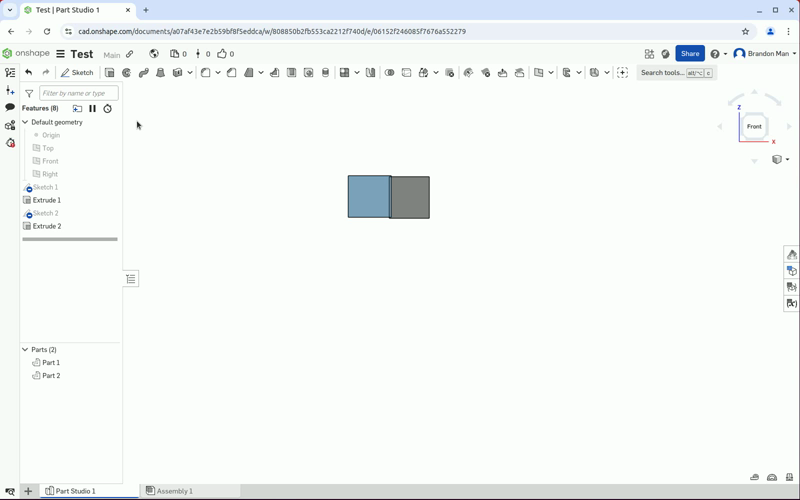
key(shift+h)
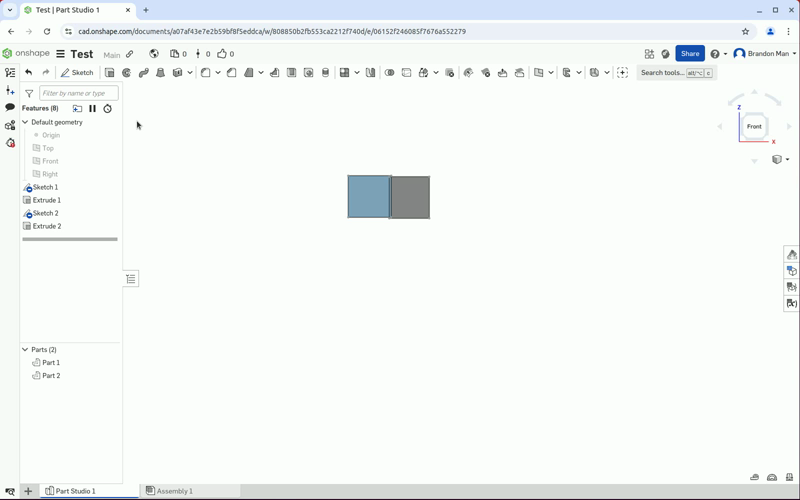
key(shift+h)
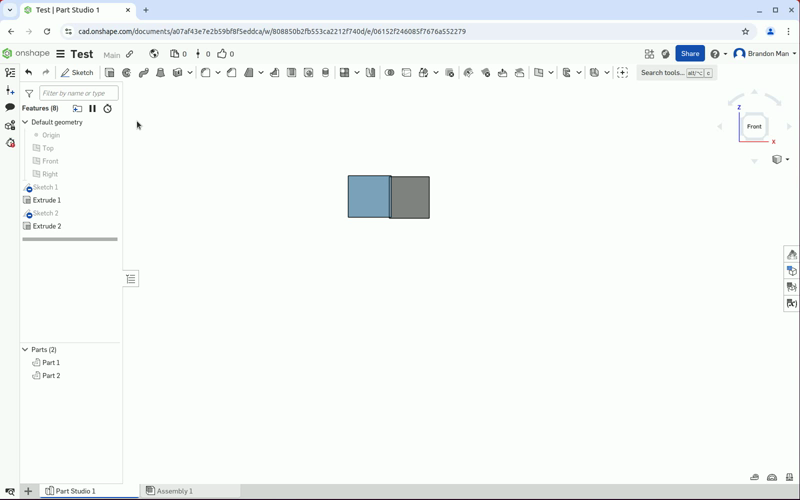
mouse_move(73, 189)
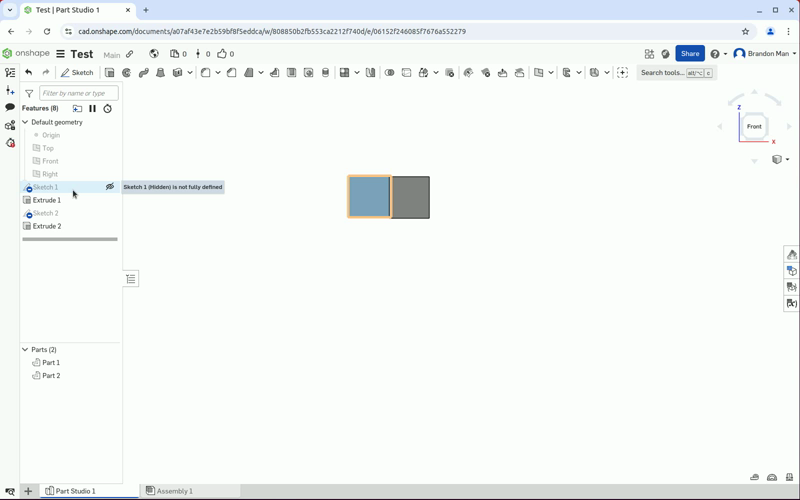
click(73, 189)
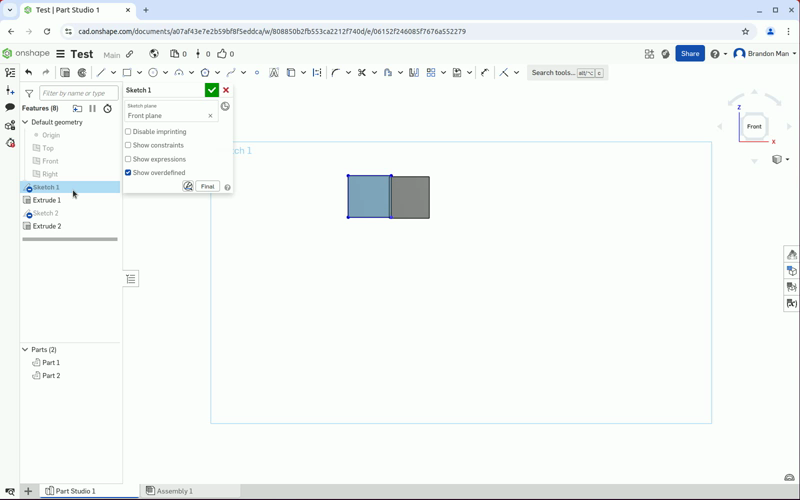
mouse_move(229, 92)
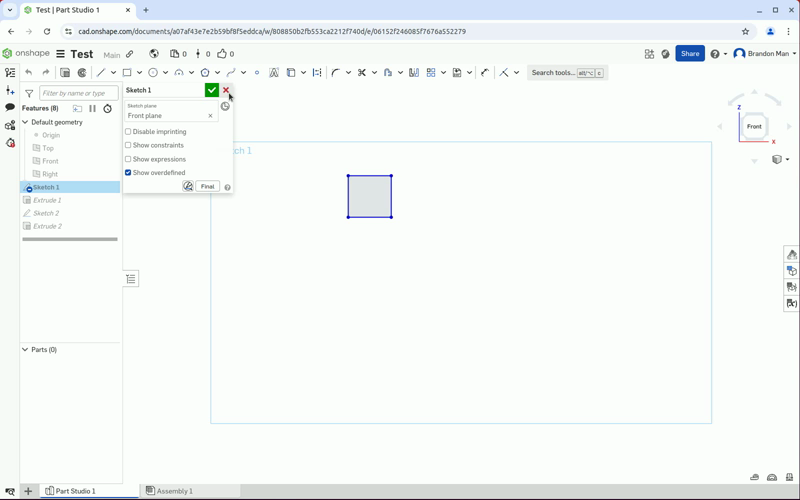
click(229, 92)
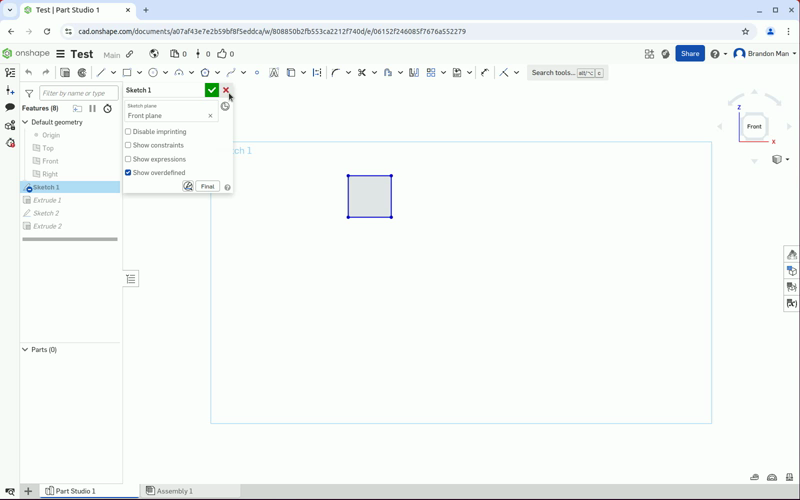
key(shift+s)
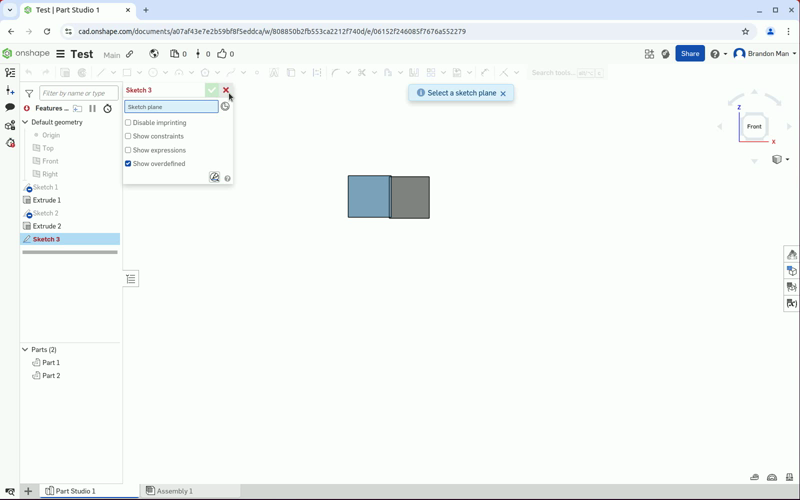
mouse_move(73, 163)
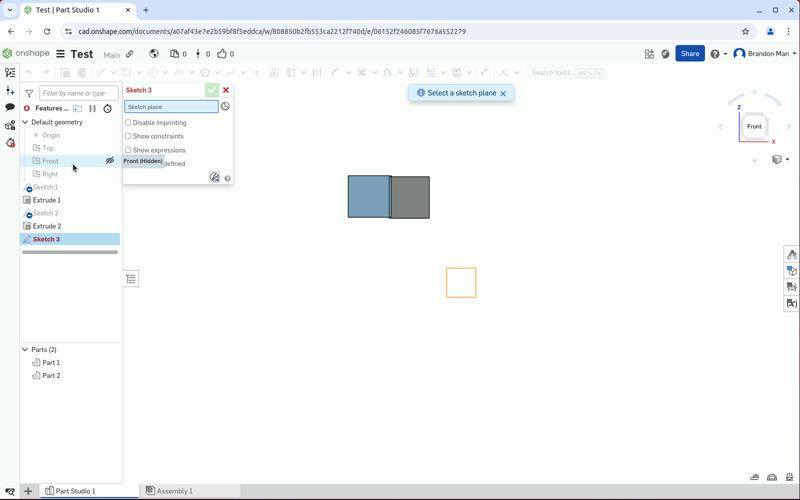
click(73, 163)
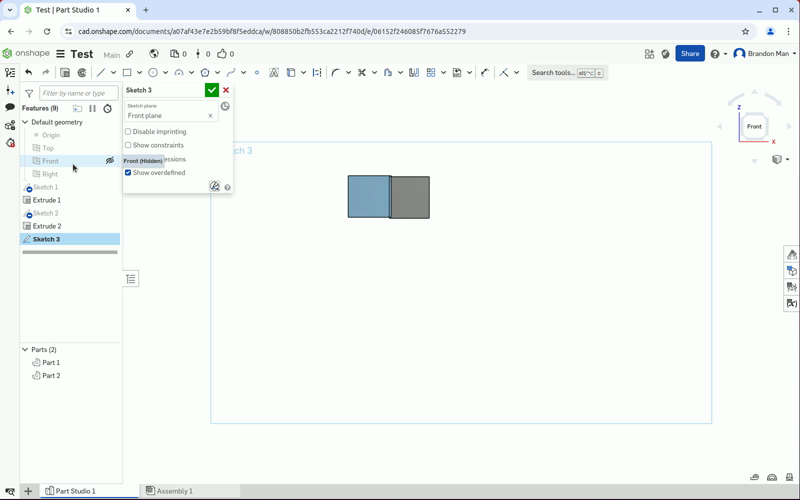
mouse_move(73, 352)
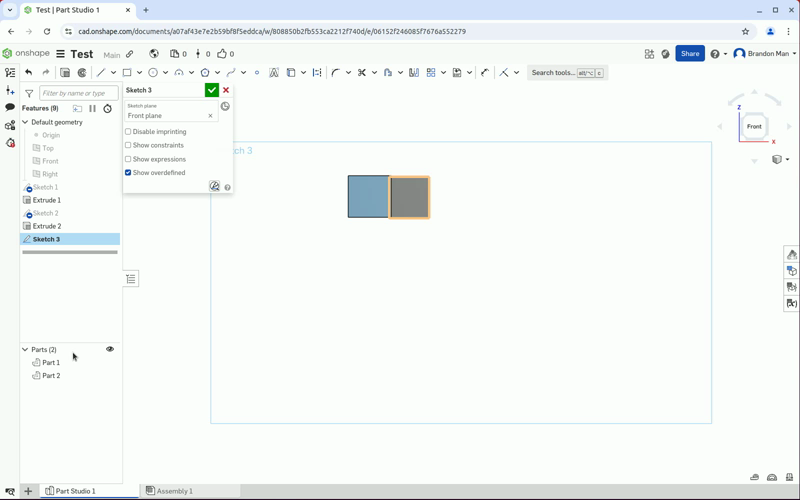
key(y)
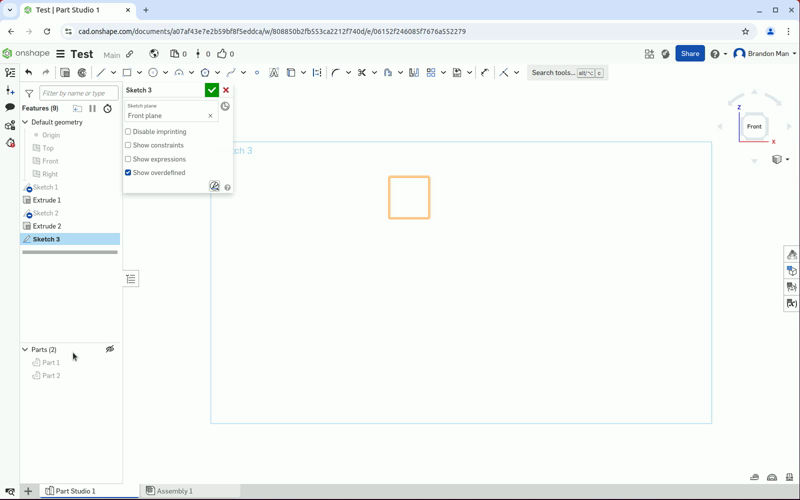
key(l)
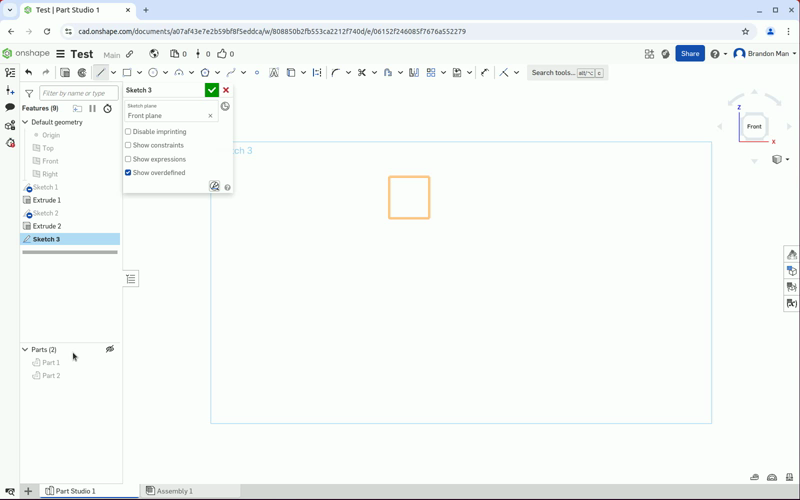
key_down(shift)
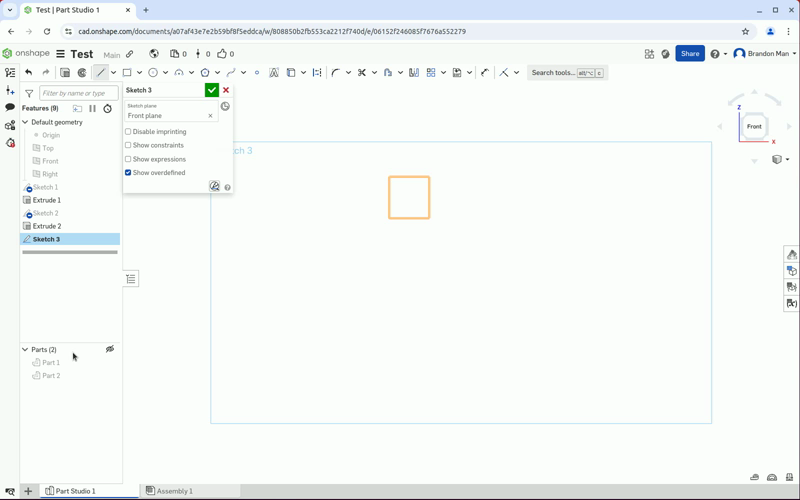
mouse_move(389, 218)
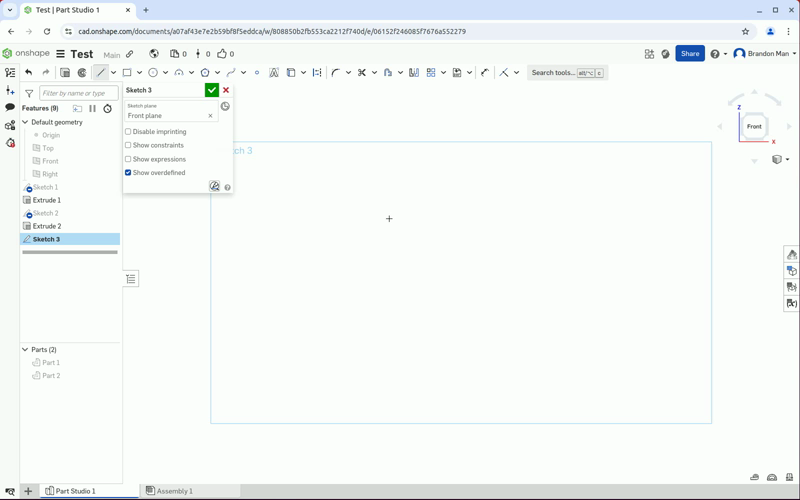
click(389, 218)
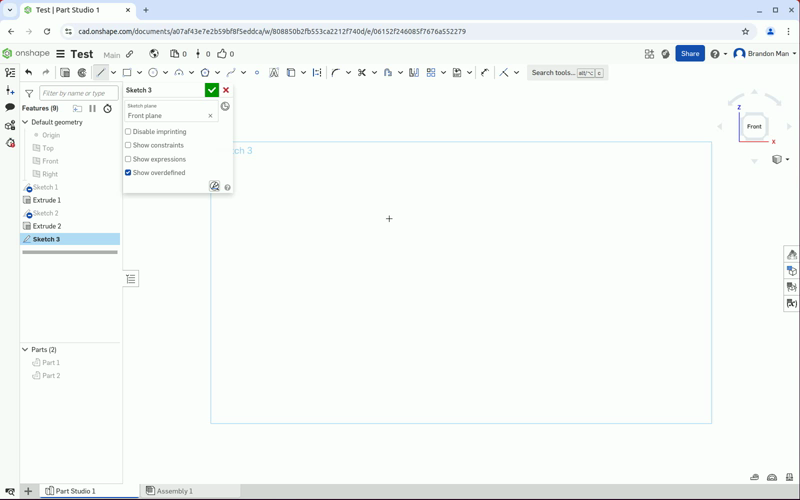
key_up(shift)
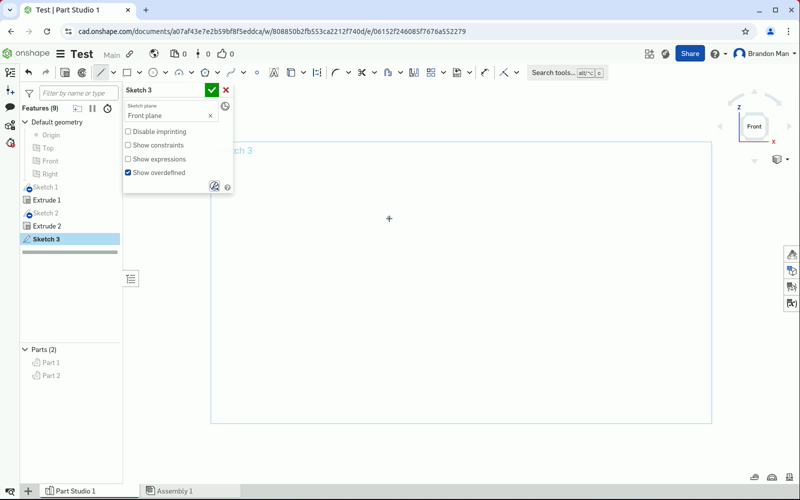
key_down(shift)
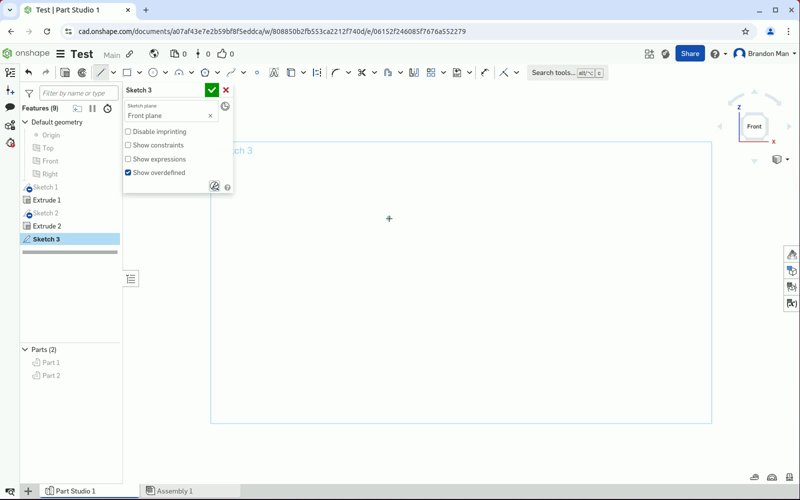
mouse_move(419, 218)
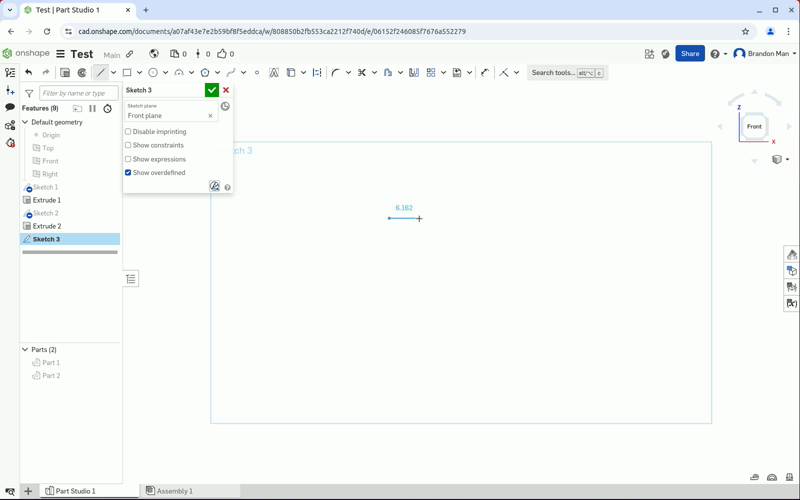
mouse_move(429, 218)
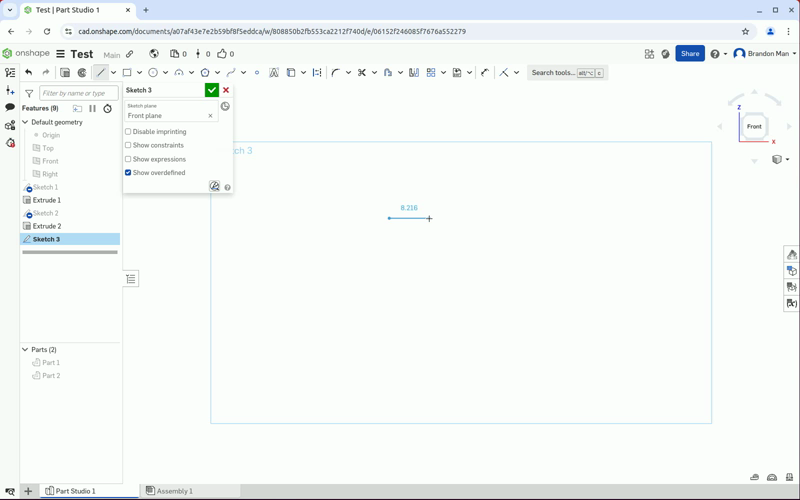
click(429, 218)
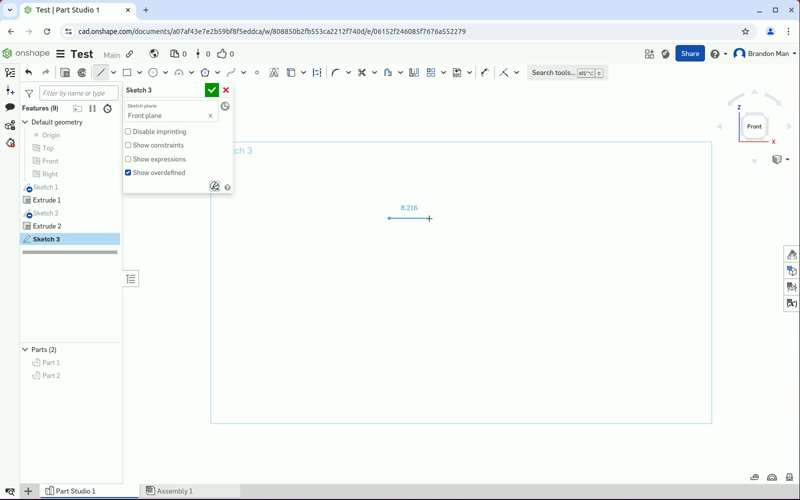
key_up(shift)
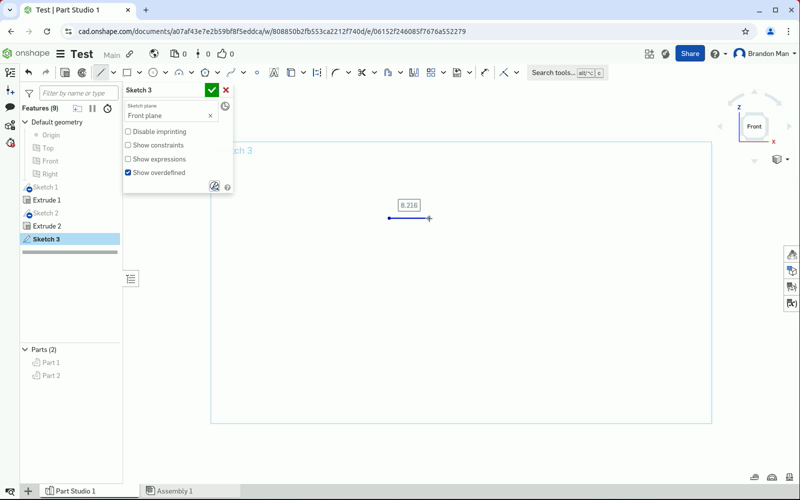
key_down(shift)
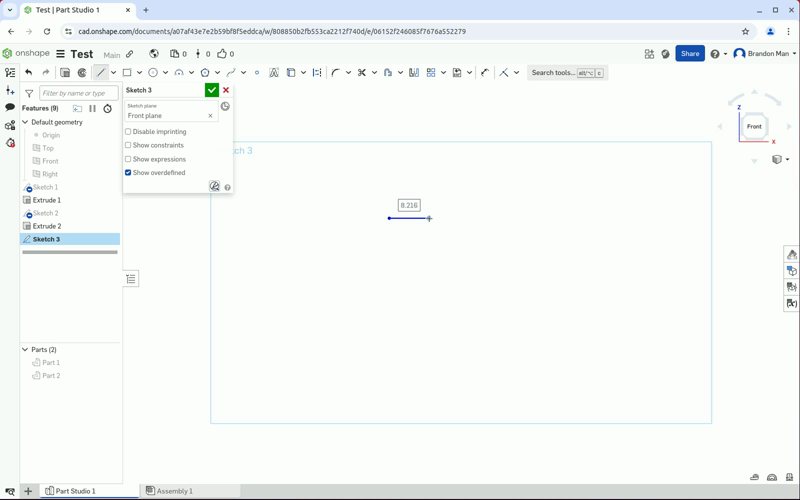
mouse_move(459, 218)
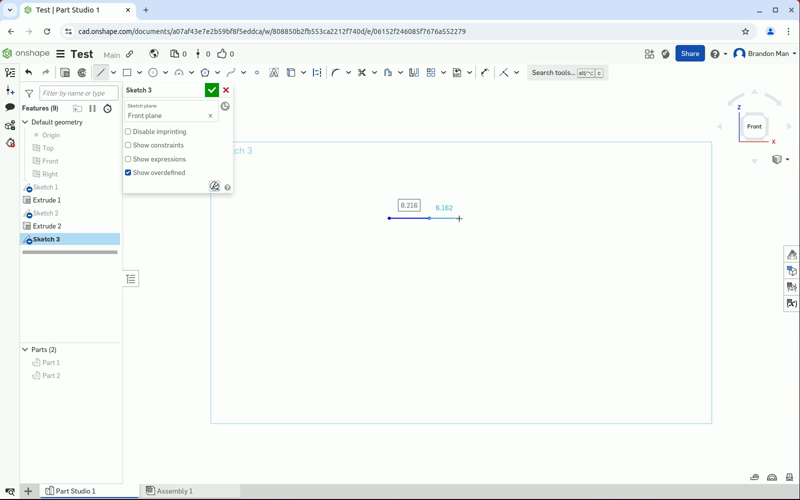
mouse_move(429, 176)
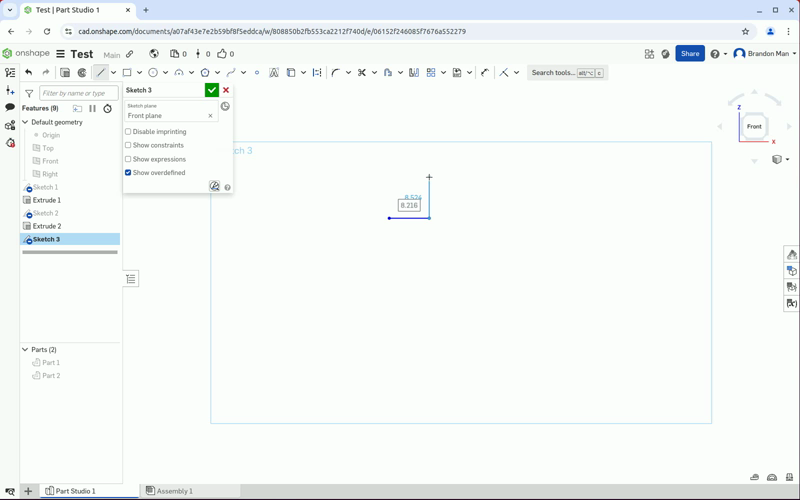
click(429, 176)
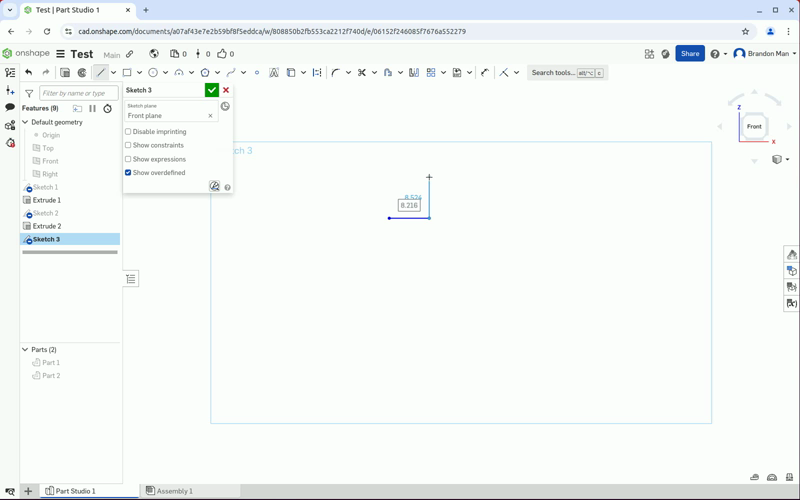
key_up(shift)
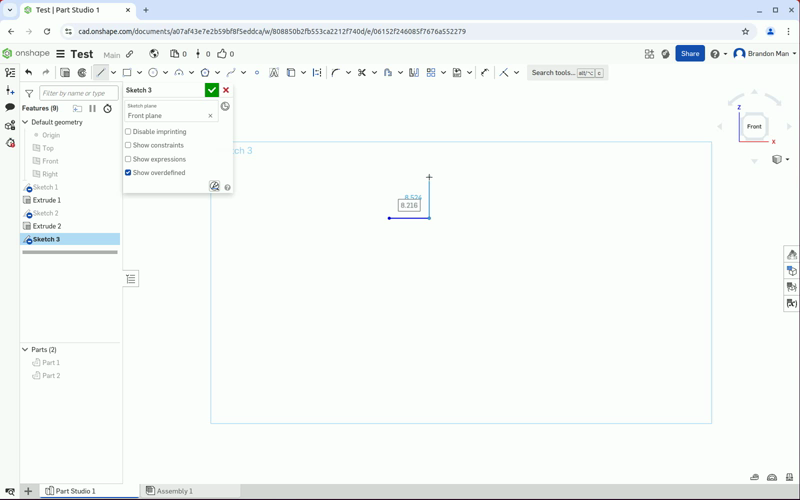
key_down(shift)
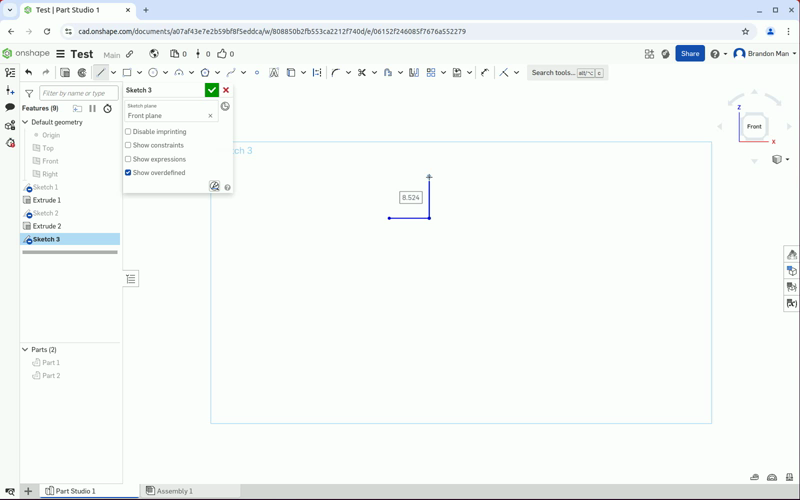
mouse_move(459, 176)
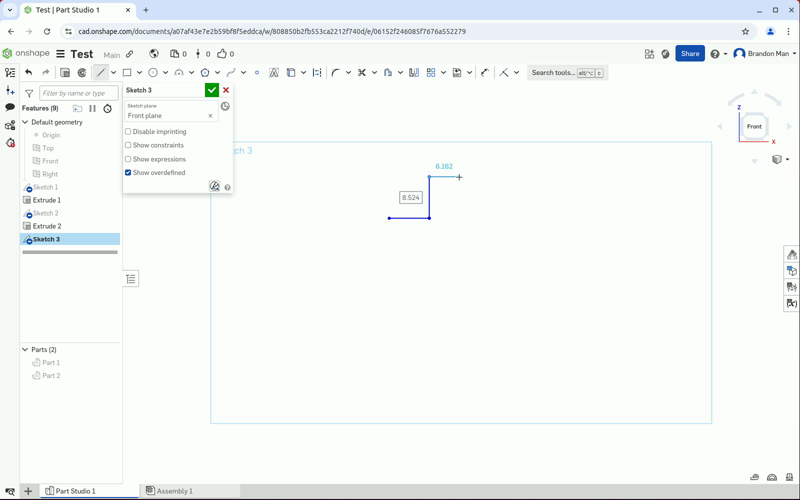
mouse_move(389, 176)
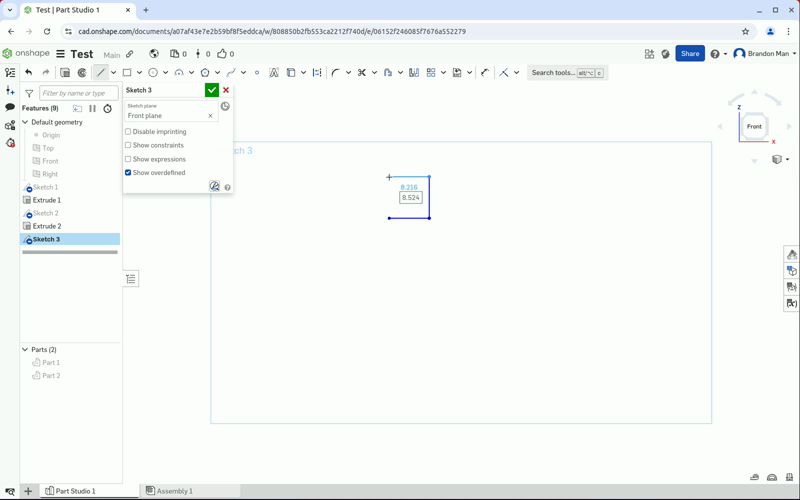
click(389, 176)
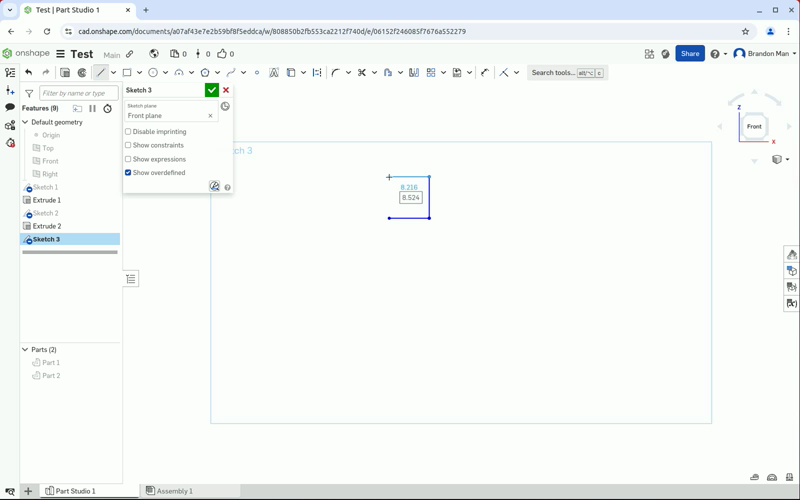
key_up(shift)
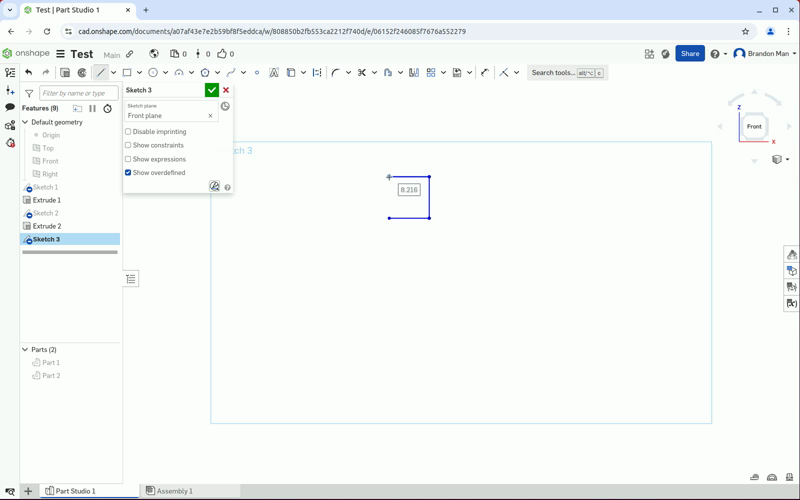
mouse_move(419, 176)
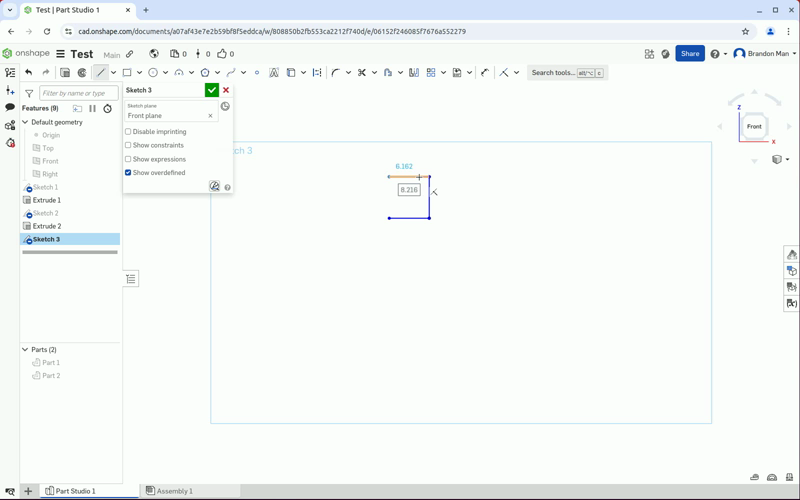
key_down(shift)
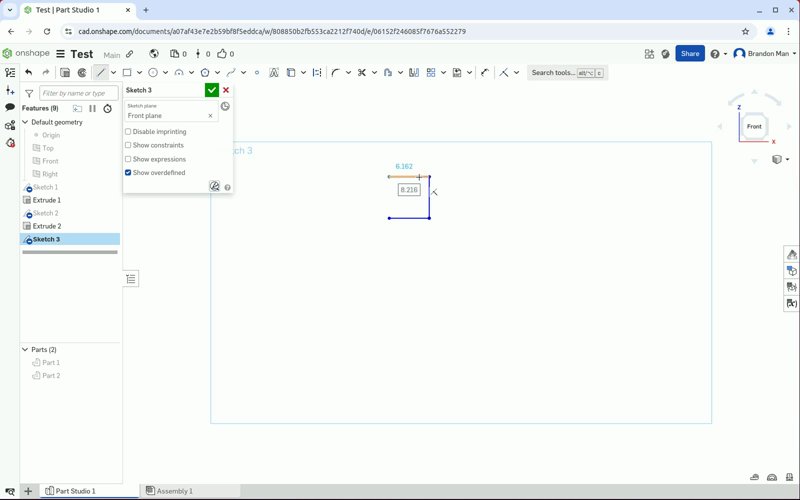
mouse_move(389, 218)
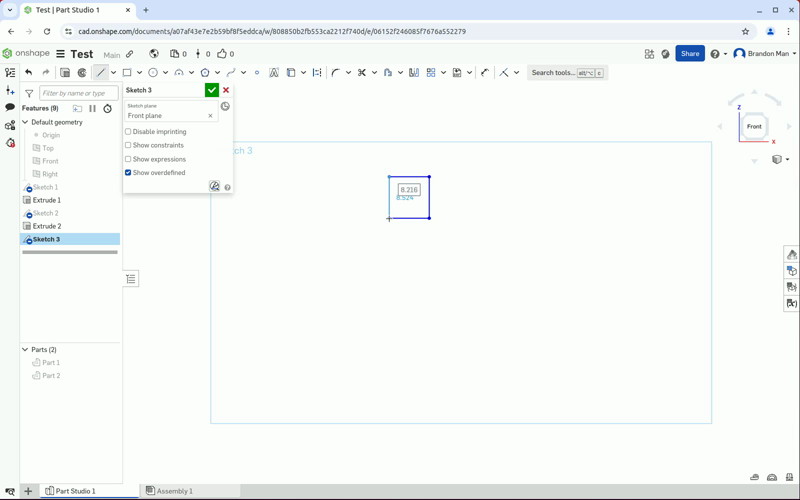
key_up(shift)
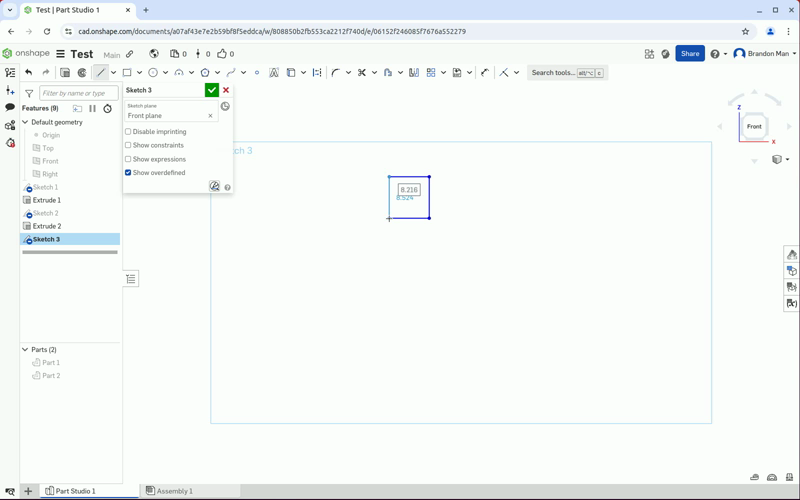
click(389, 218)
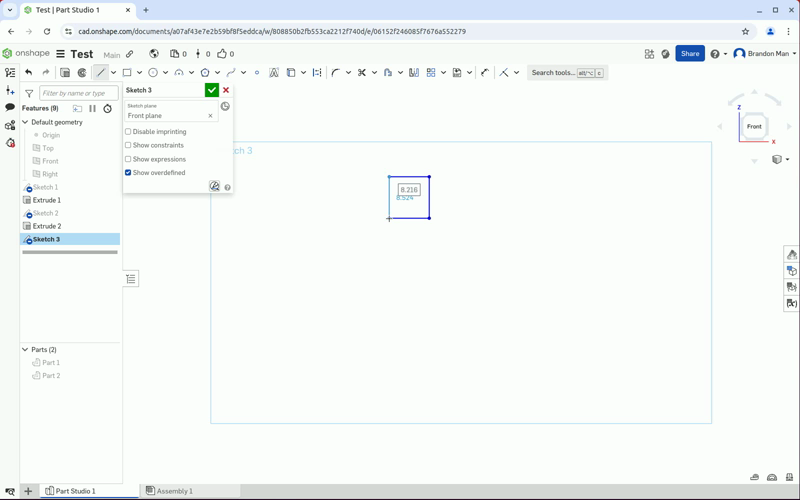
key(esc)
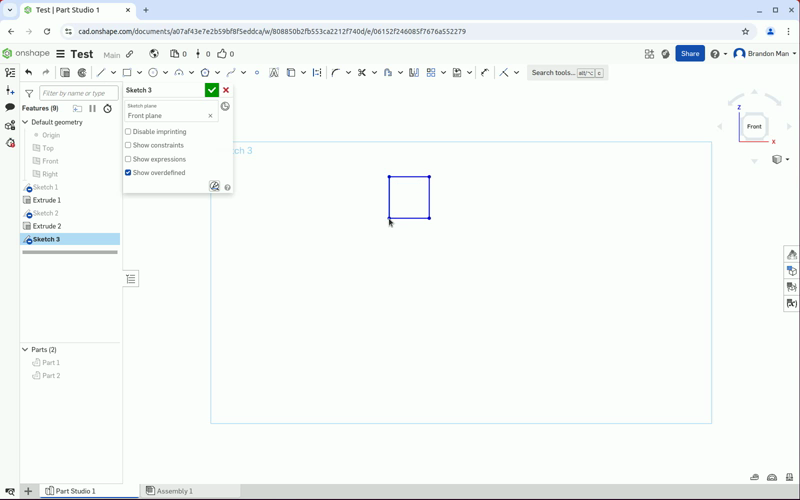
mouse_move(391, 191)
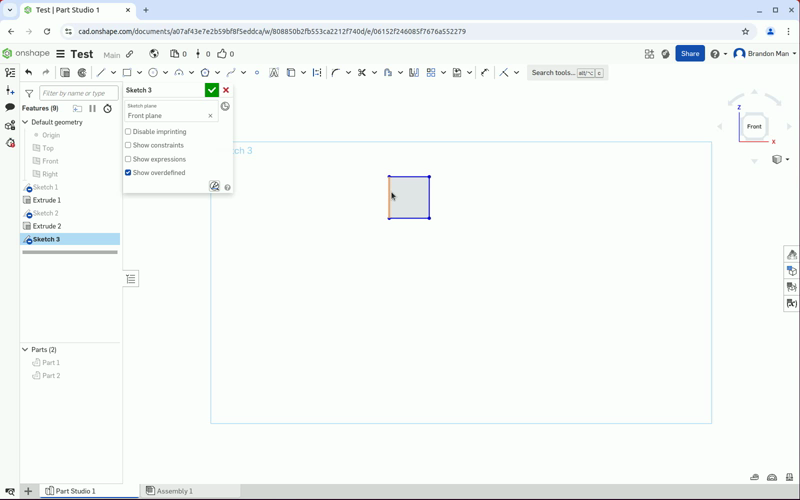
scroll(6)
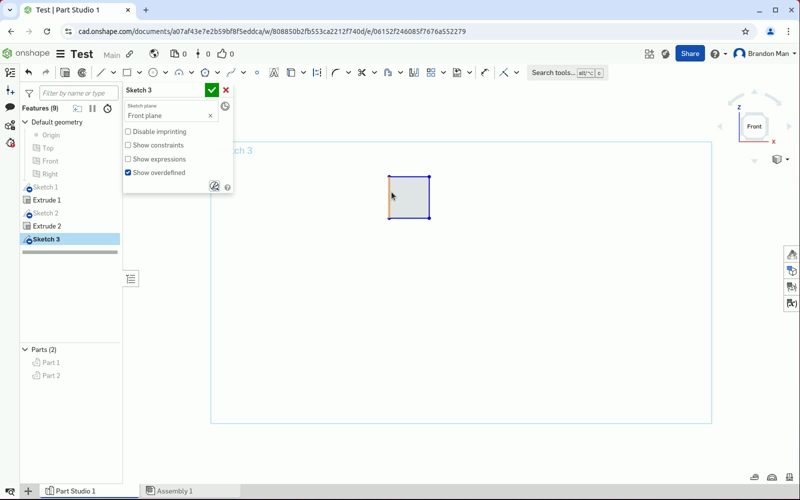
scroll(6)
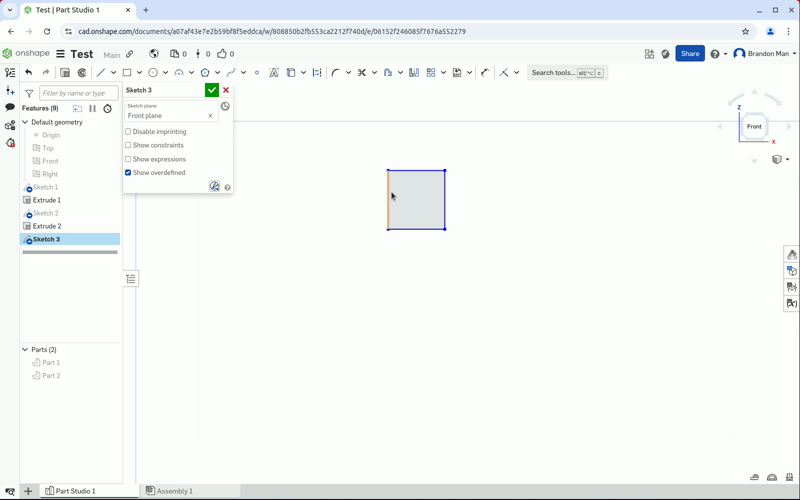
scroll(6)
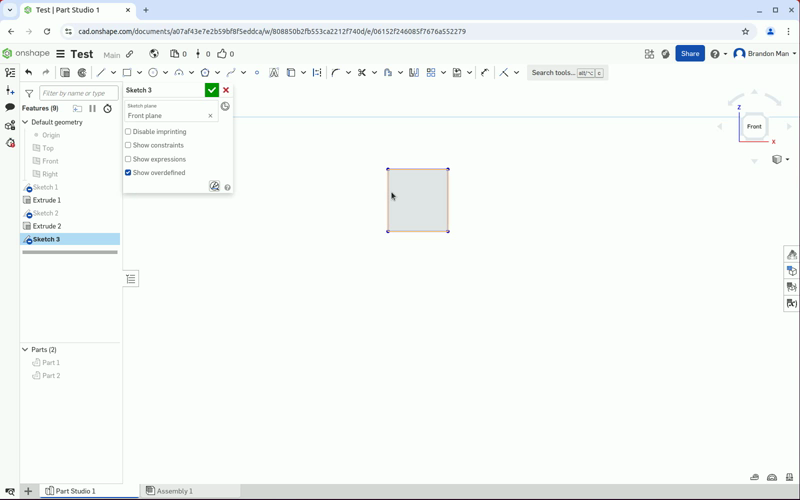
scroll(6)
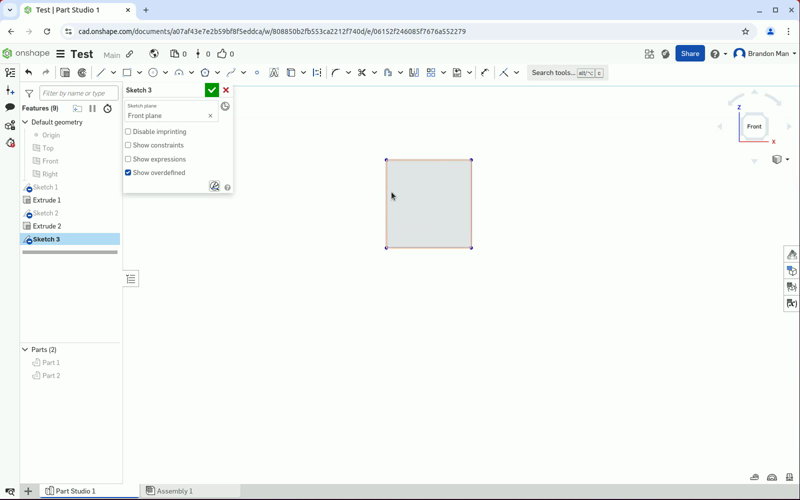
scroll(6)
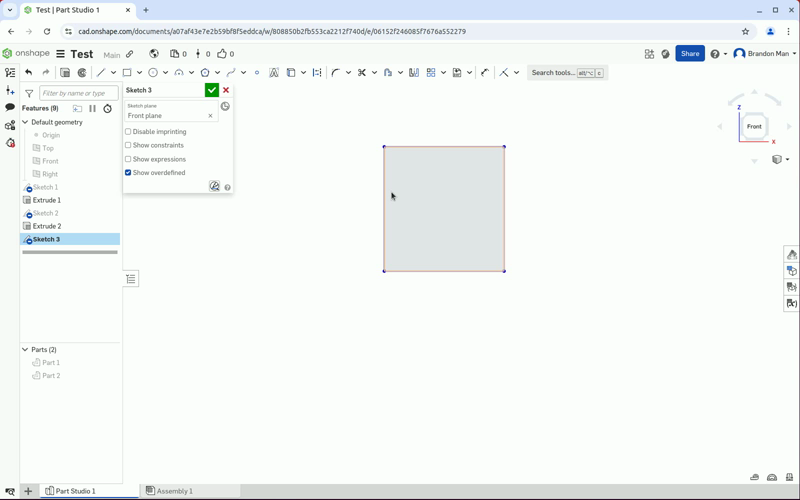
scroll(6)
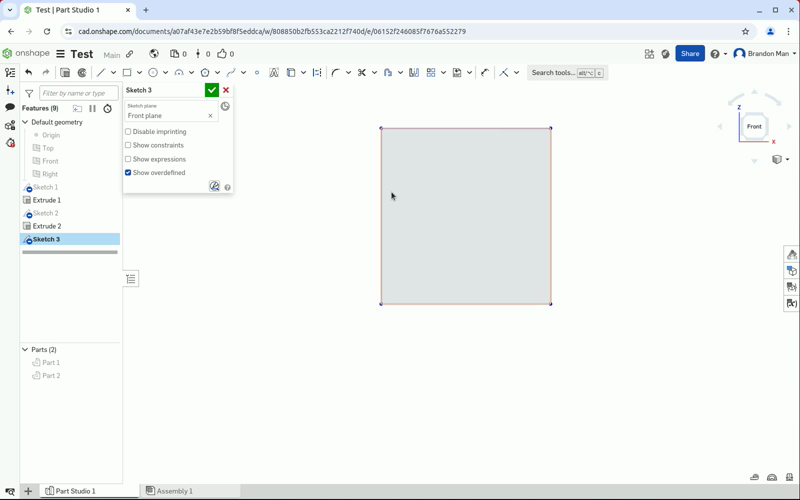
scroll(6)
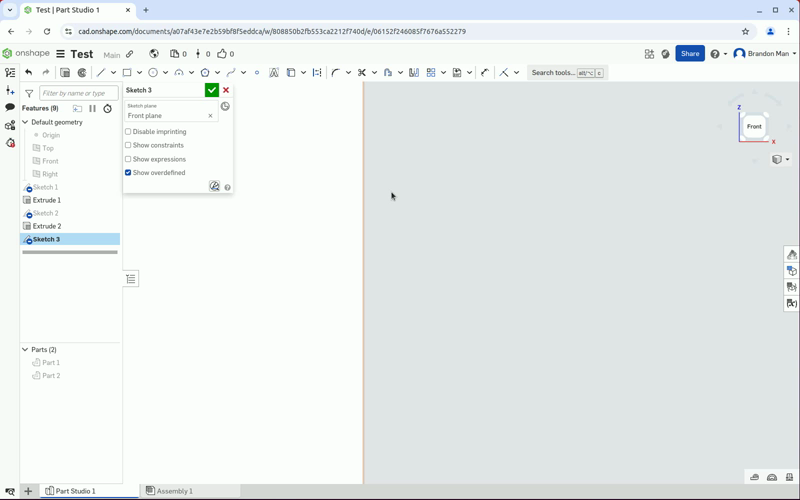
click(391, 191)
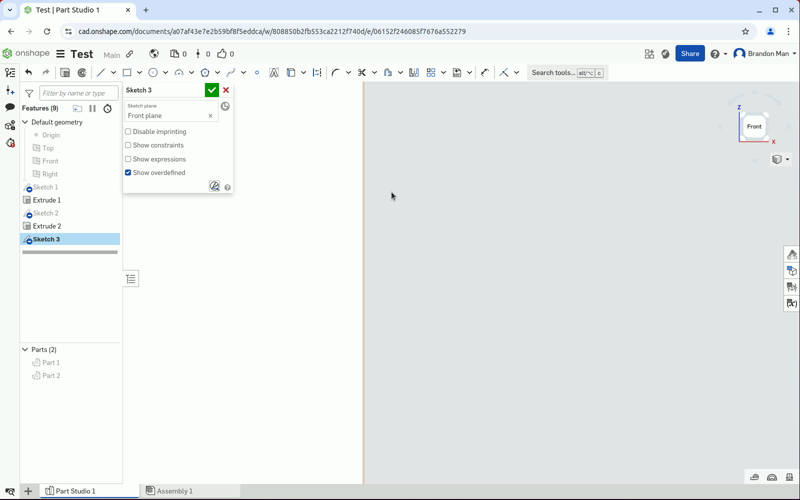
scroll(-6)
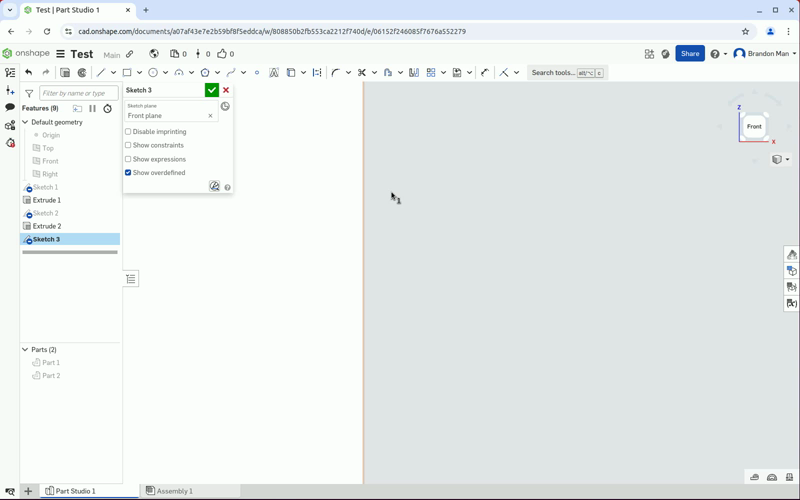
scroll(-6)
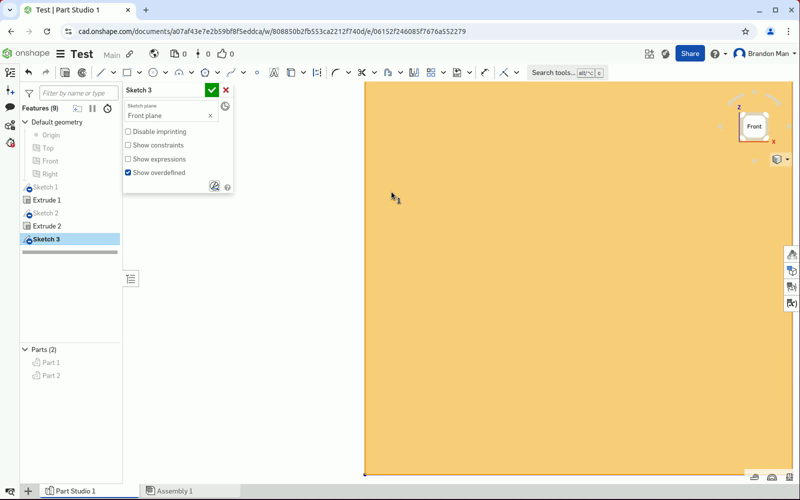
scroll(-6)
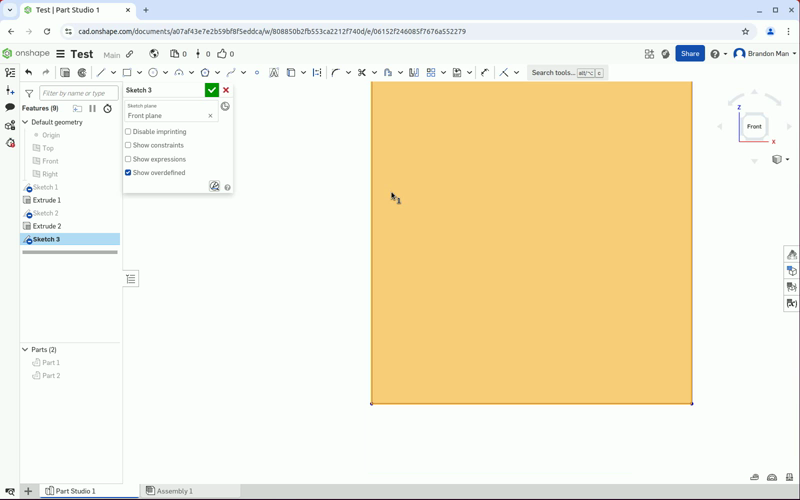
scroll(-6)
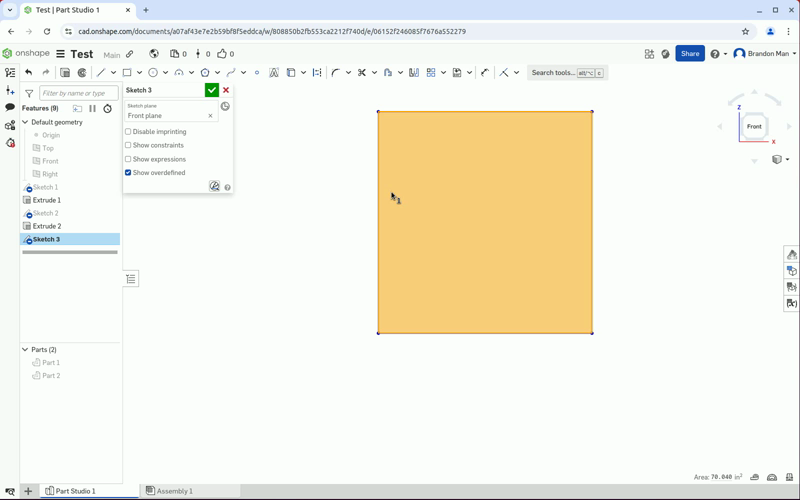
scroll(-6)
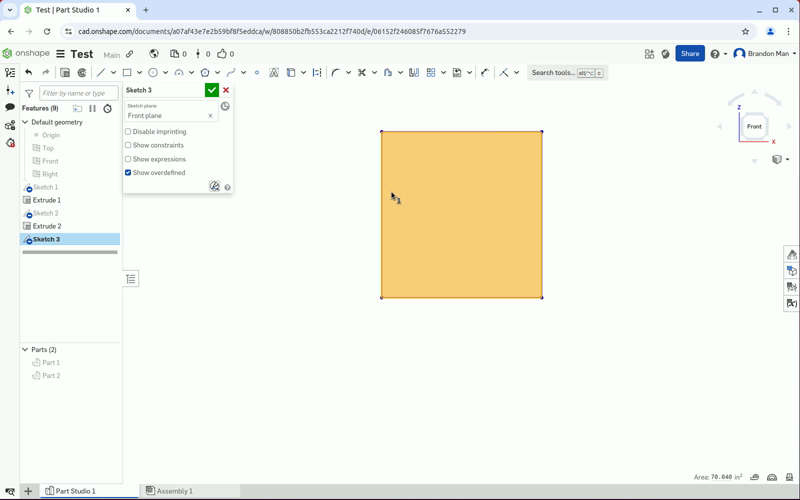
scroll(-6)
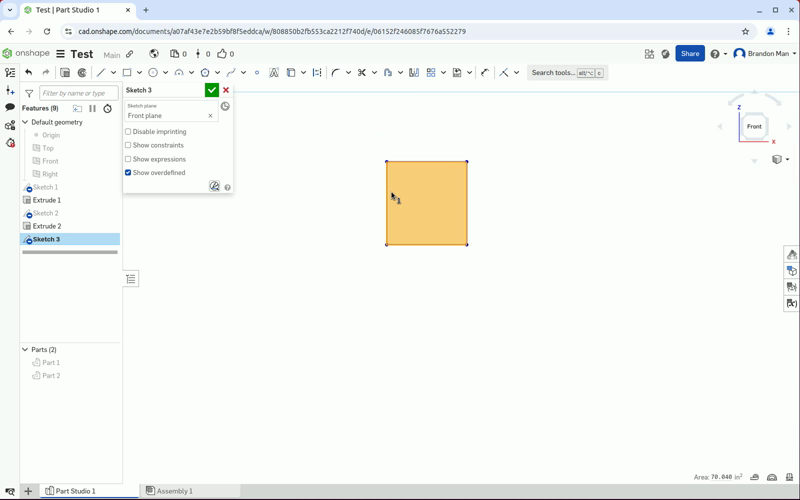
scroll(-6)
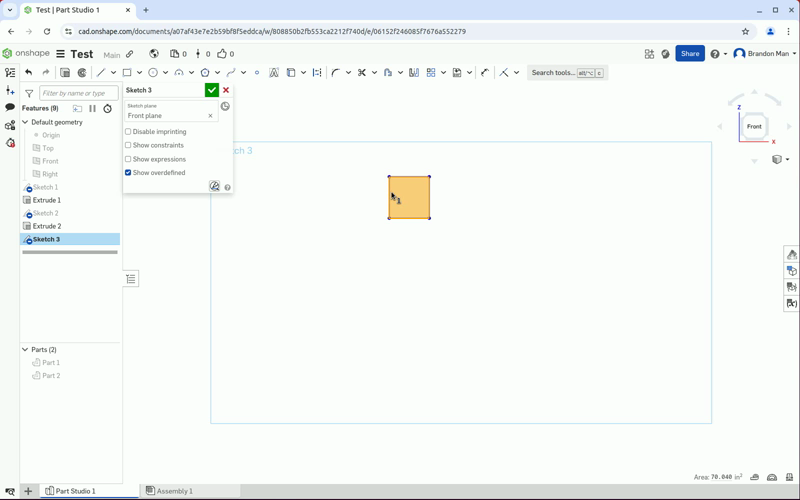
mouse_move(73, 352)
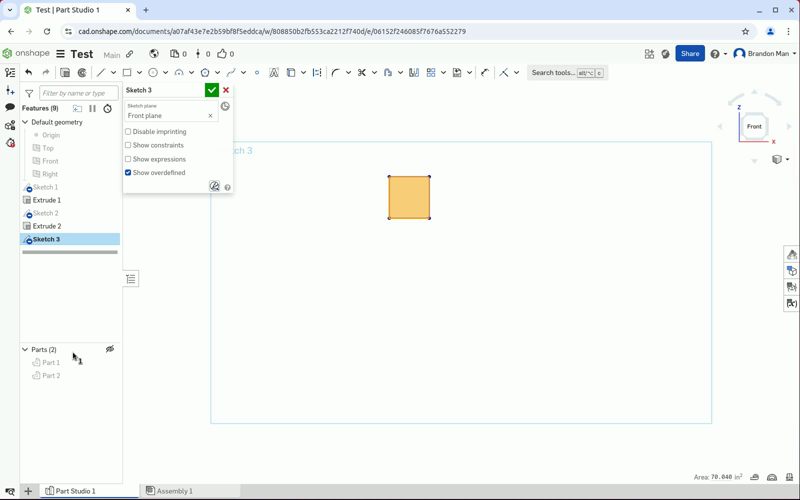
key(shift+y)
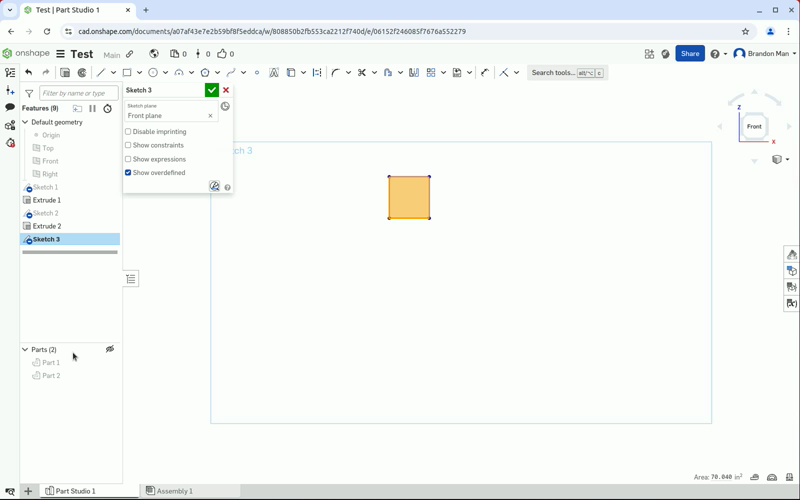
key(shift+e)
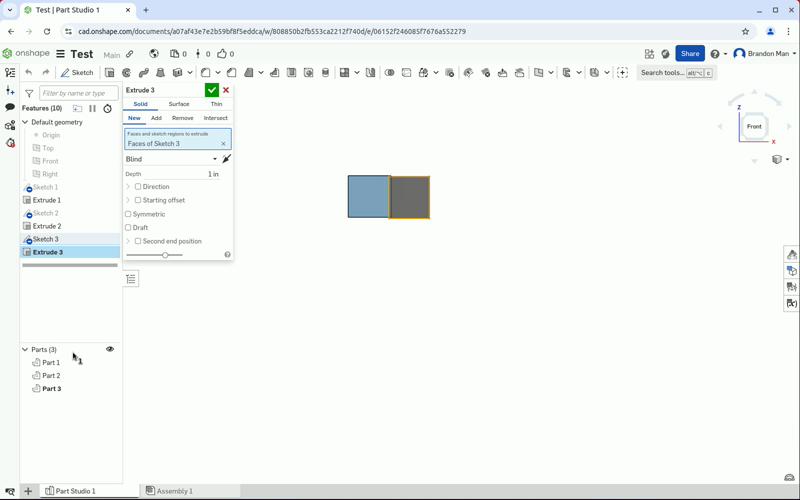
mouse_move(143, 106)
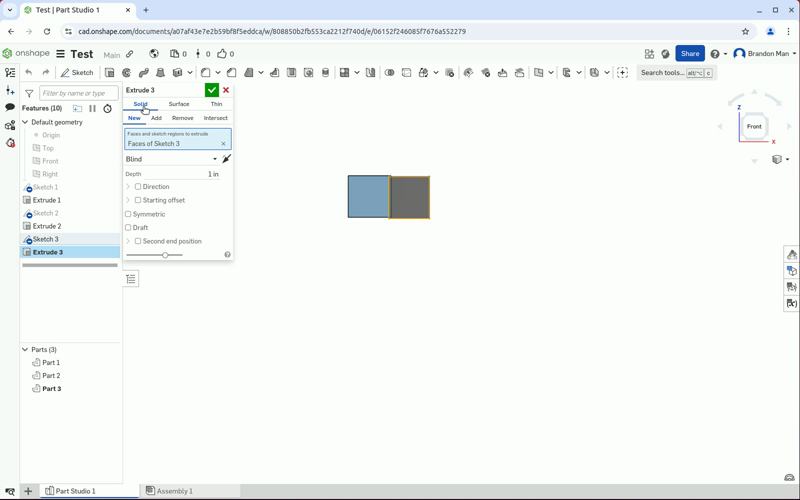
click(143, 106)
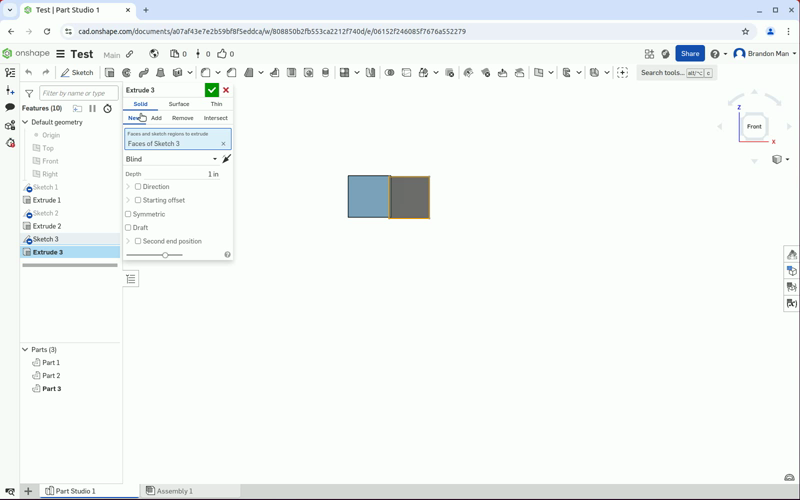
mouse_move(137, 120)
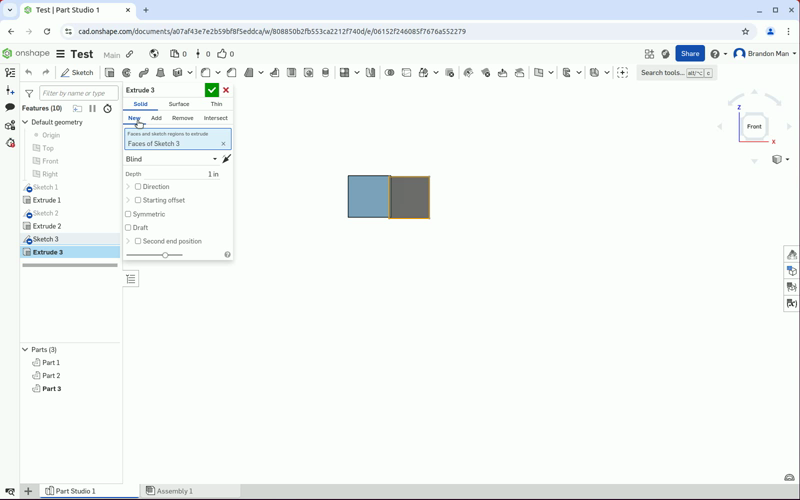
click(137, 120)
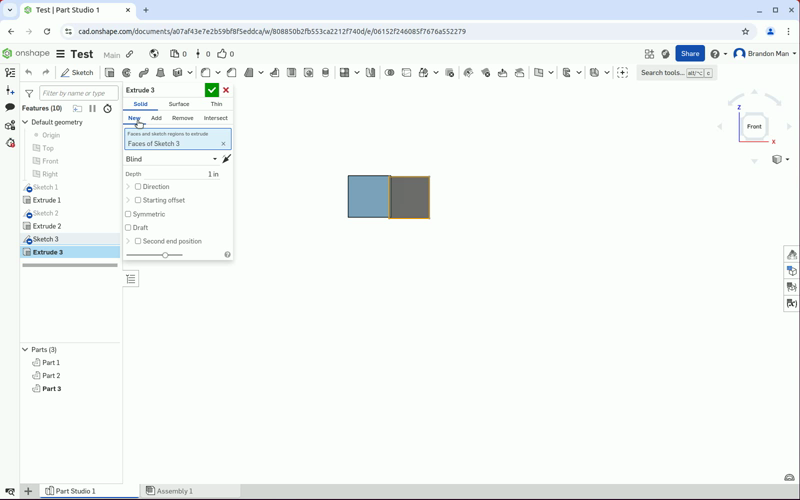
key(tab, 4)
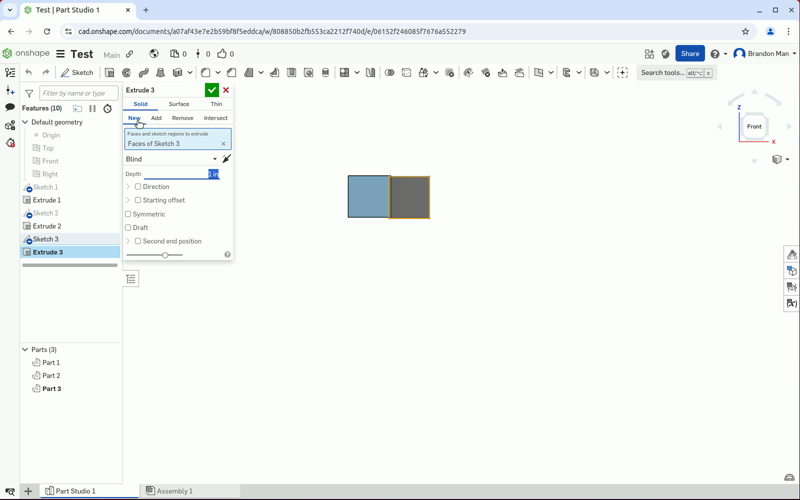
text(8.425)
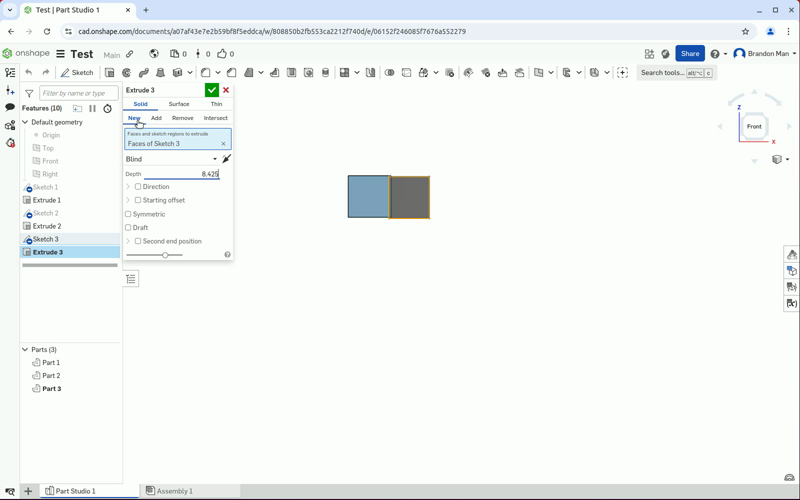
key(enter)
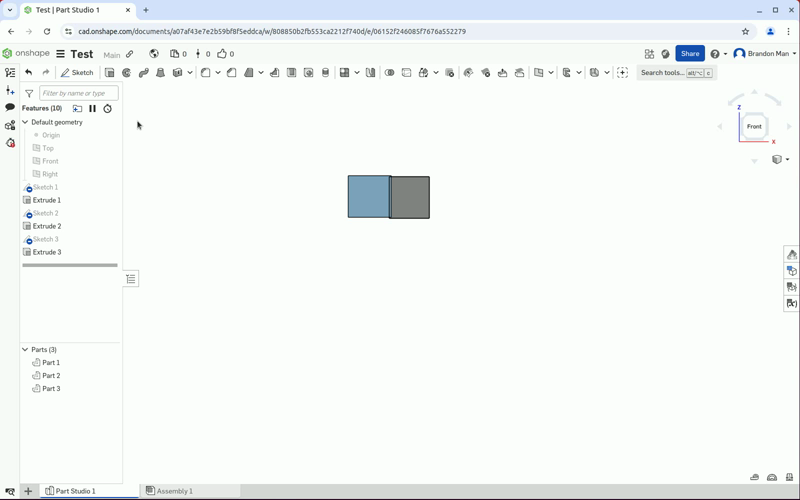
key(shift+h)
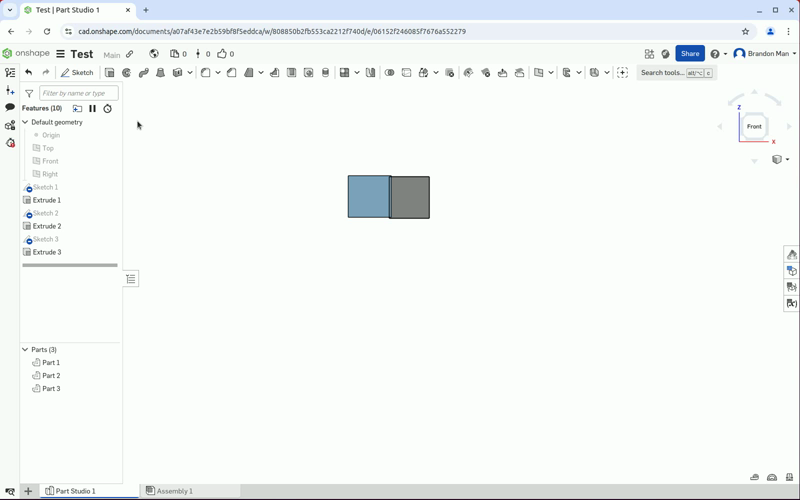
key(shift+h)
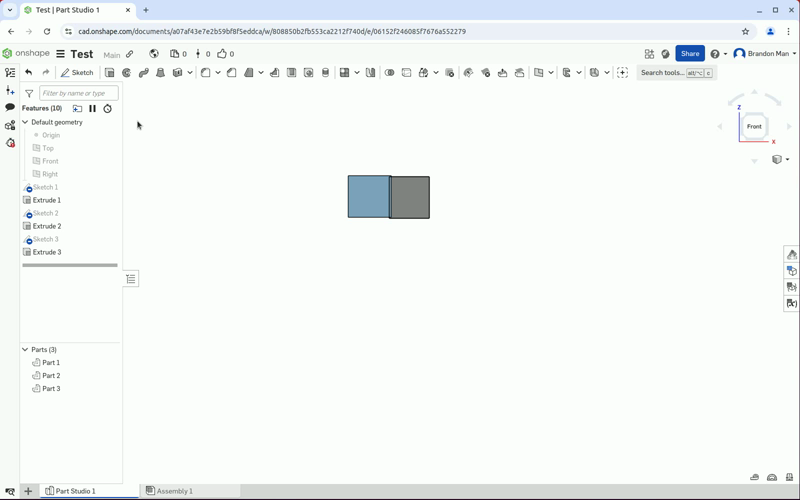
mouse_move(73, 189)
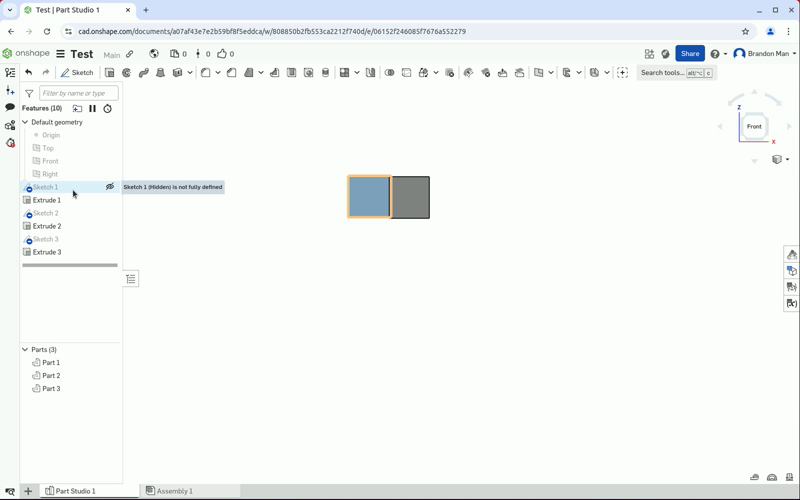
click(73, 189)
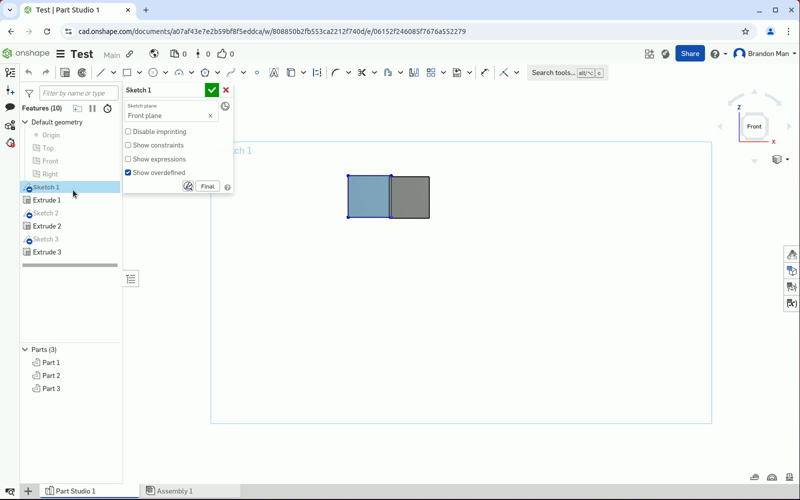
mouse_move(229, 92)
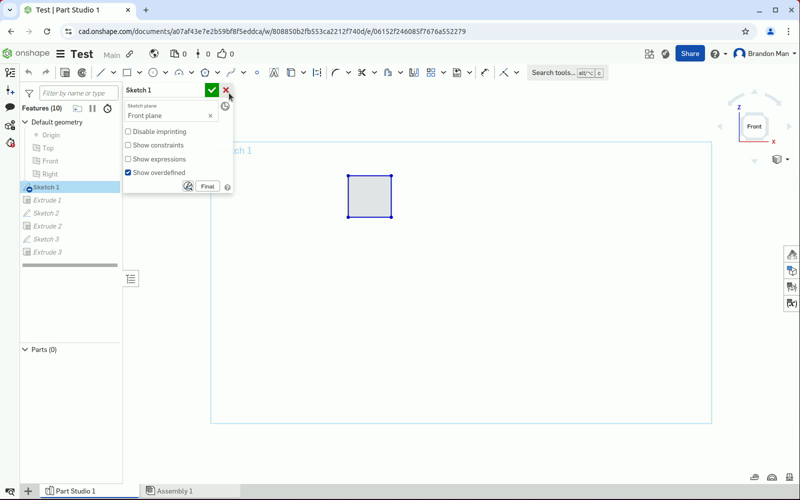
click(229, 92)
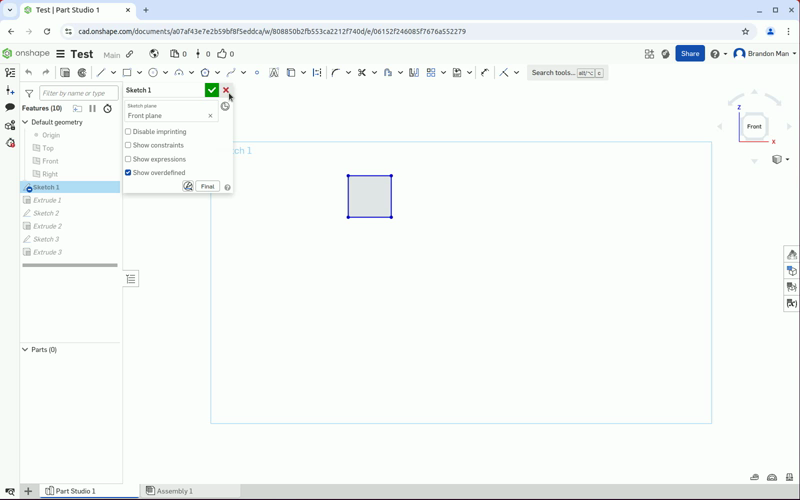
key(shift+s)
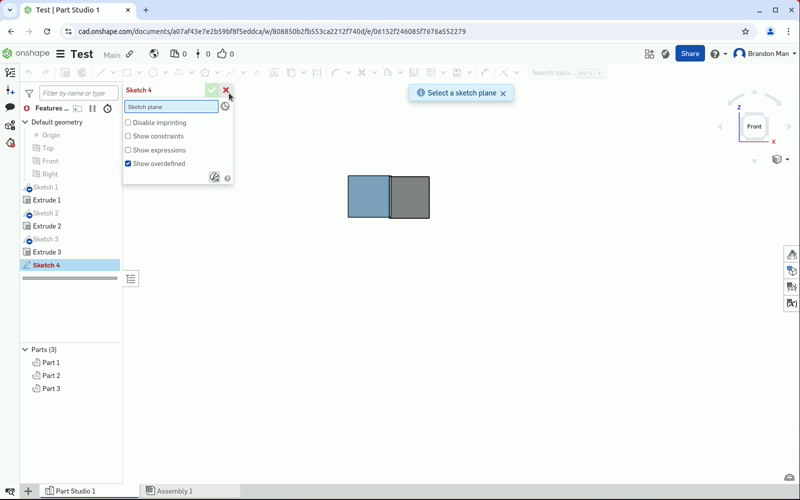
mouse_move(73, 163)
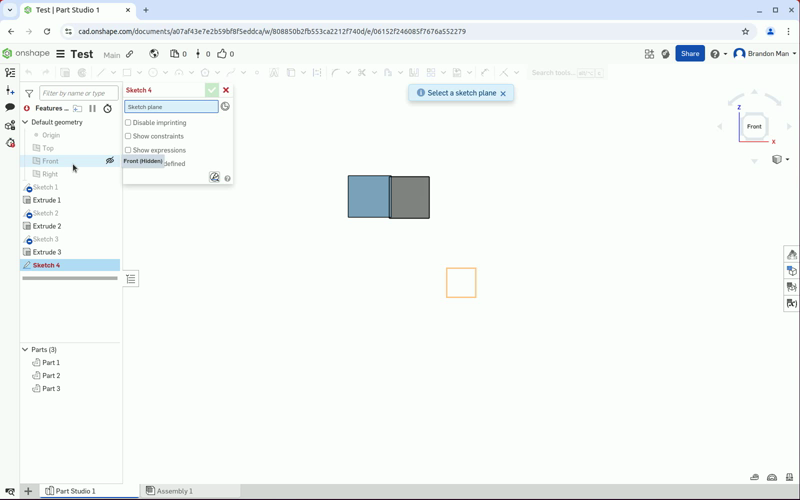
click(73, 163)
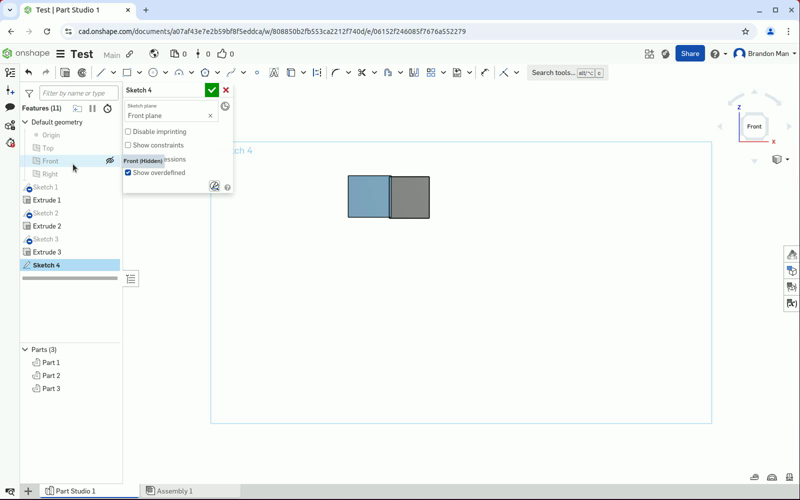
mouse_move(73, 352)
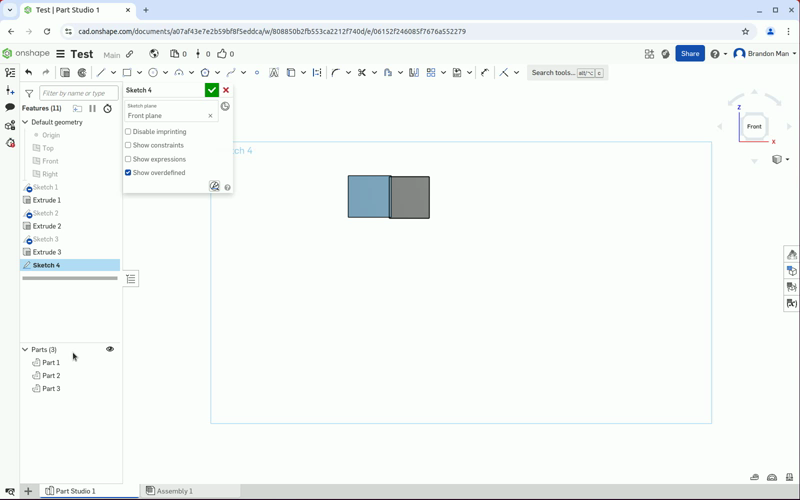
key(y)
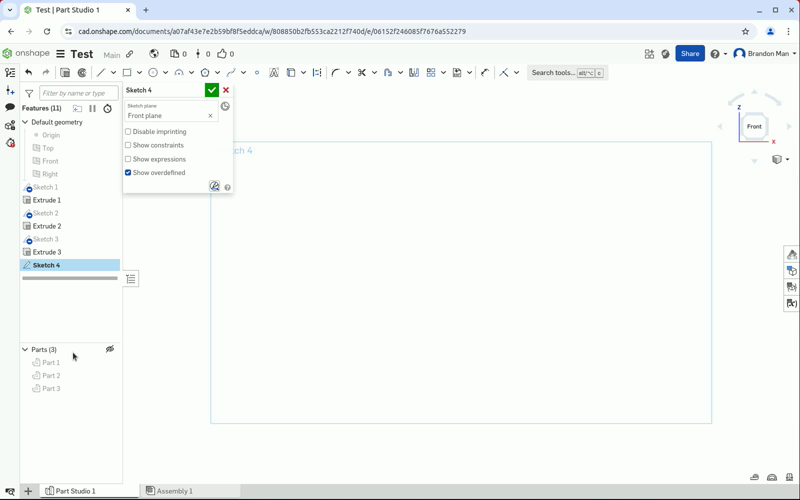
key(l)
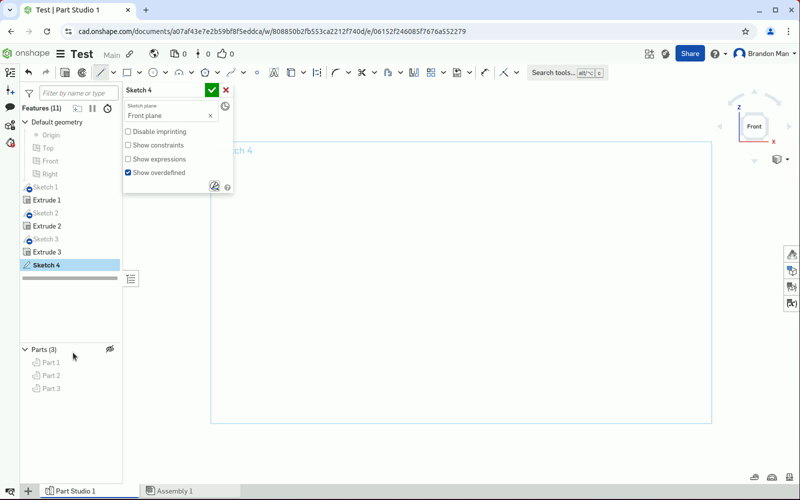
key_down(shift)
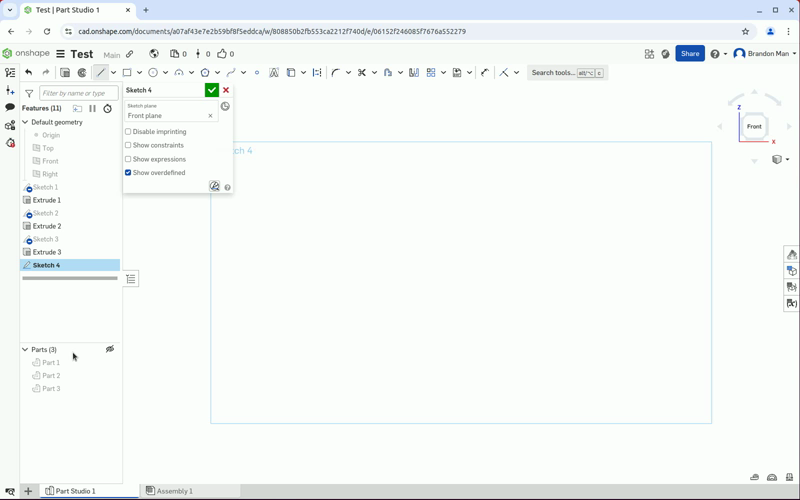
mouse_move(432, 218)
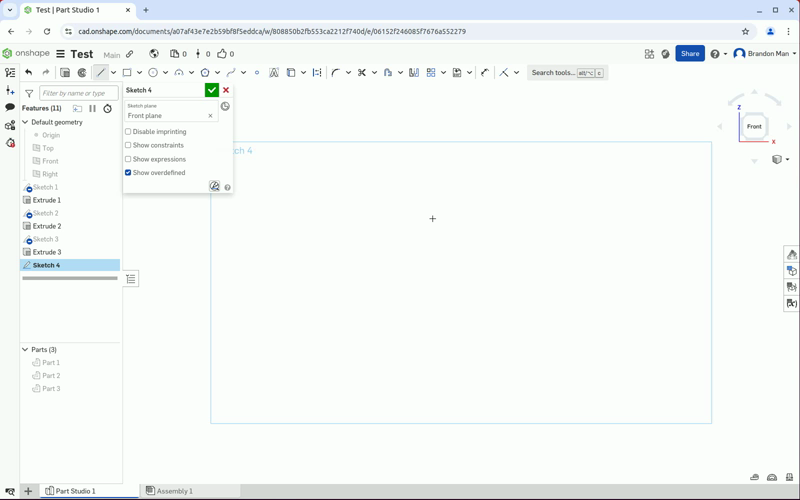
click(432, 218)
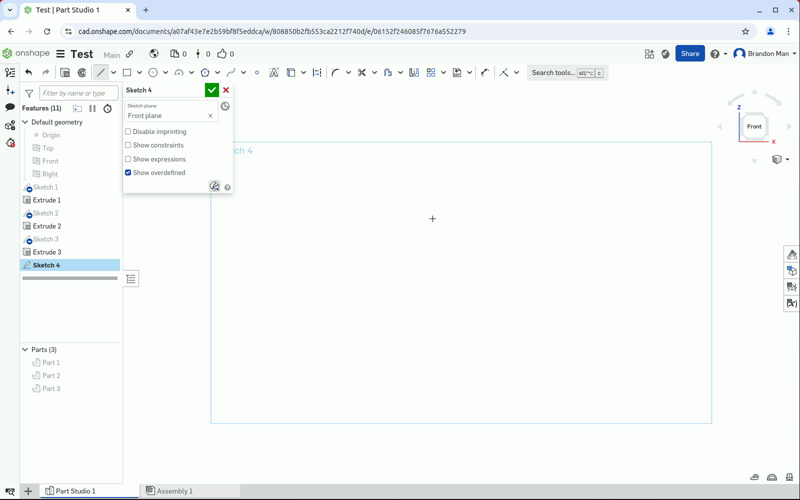
key_up(shift)
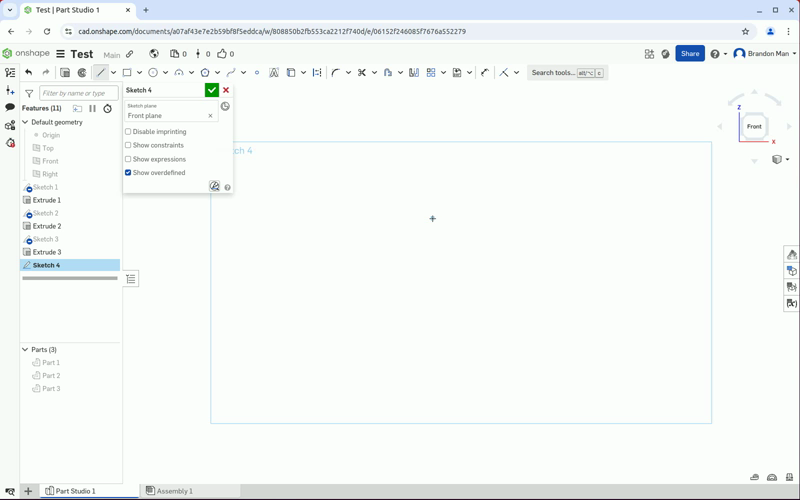
key_down(shift)
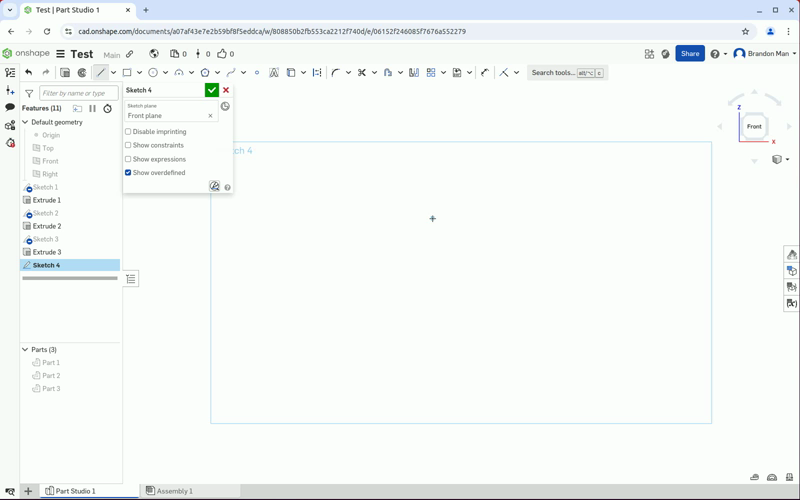
mouse_move(462, 218)
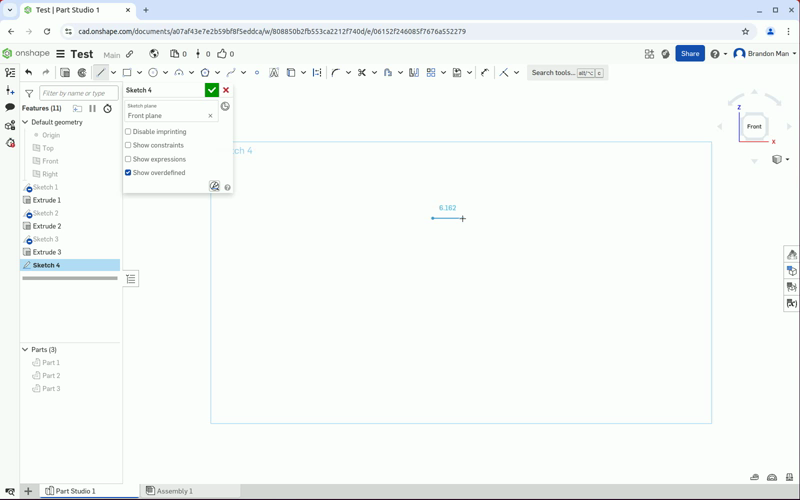
mouse_move(474, 218)
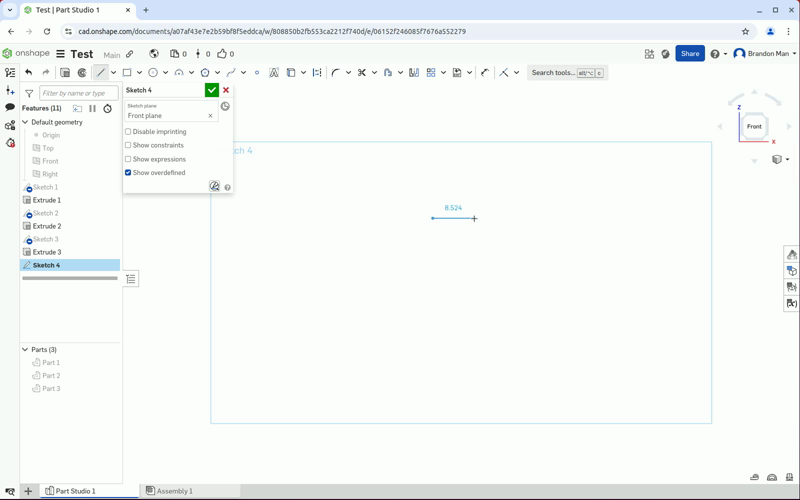
click(474, 218)
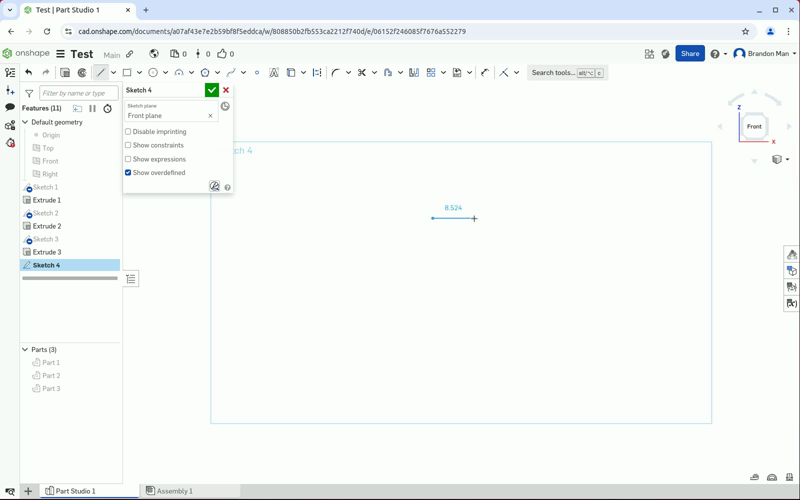
key_up(shift)
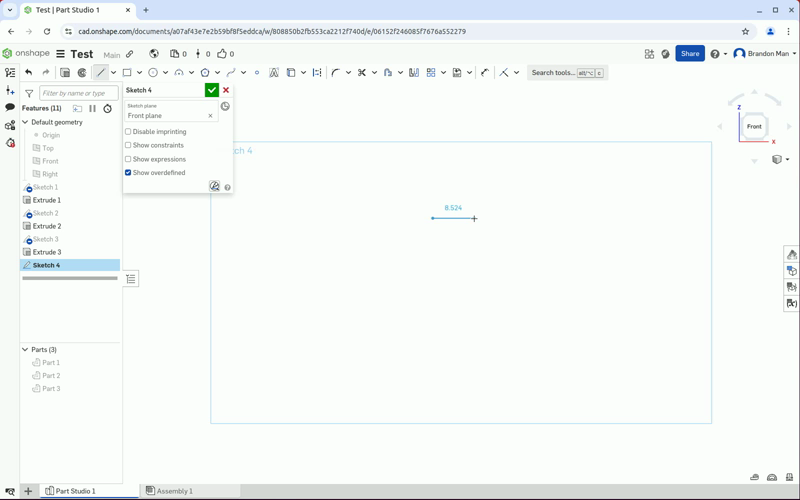
key_down(shift)
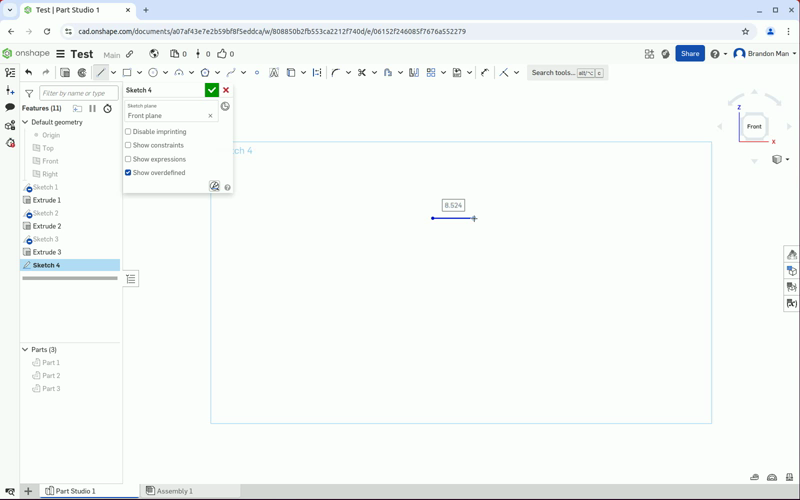
mouse_move(504, 218)
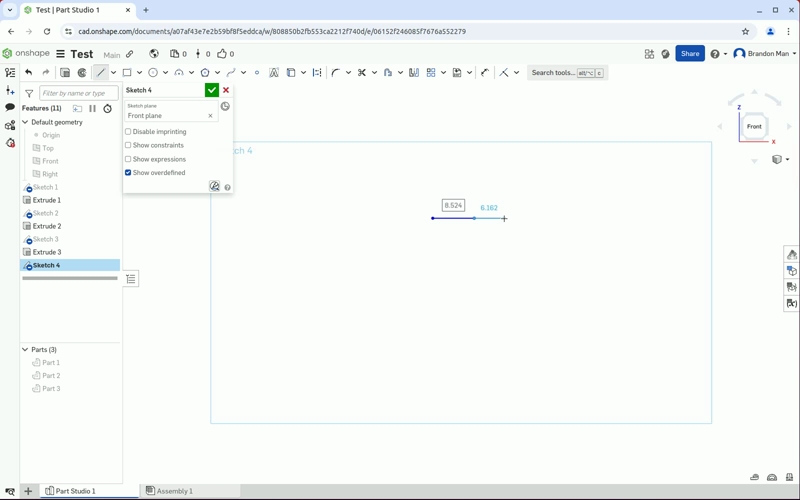
mouse_move(474, 175)
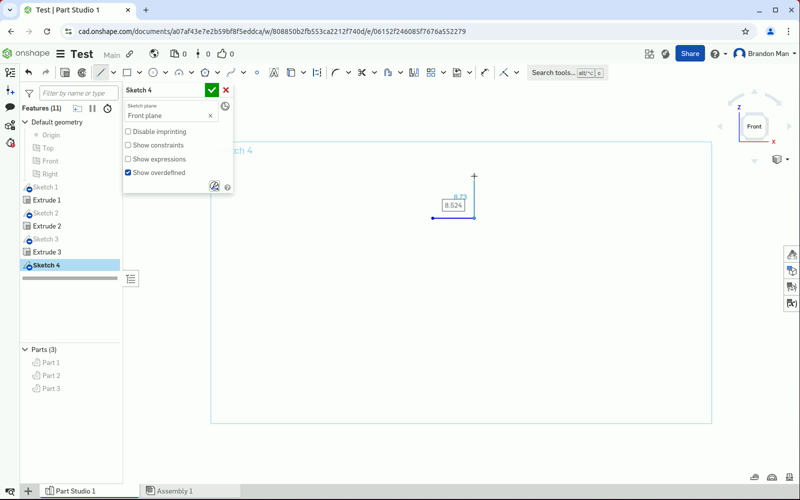
click(474, 175)
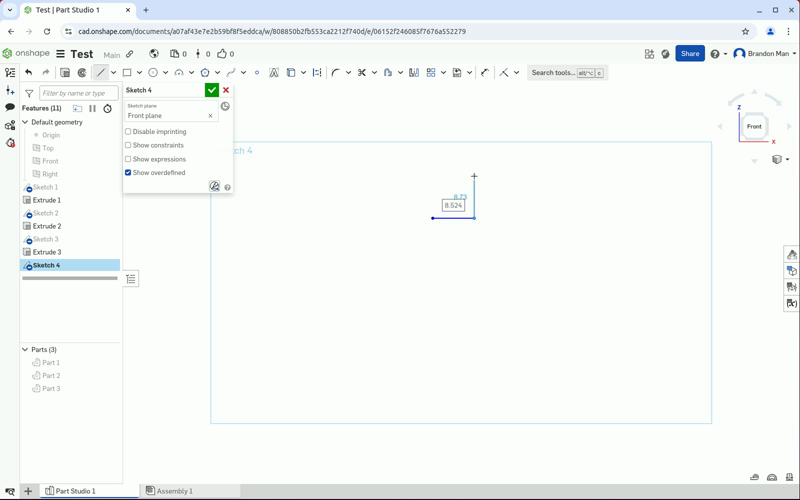
key_up(shift)
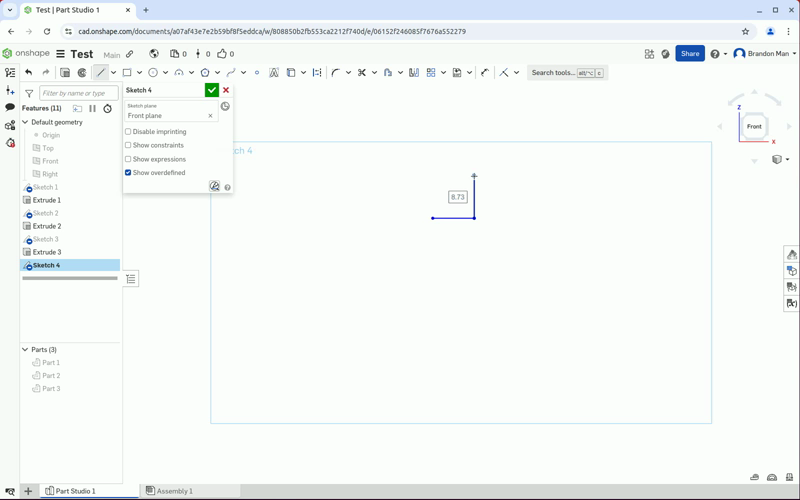
key_down(shift)
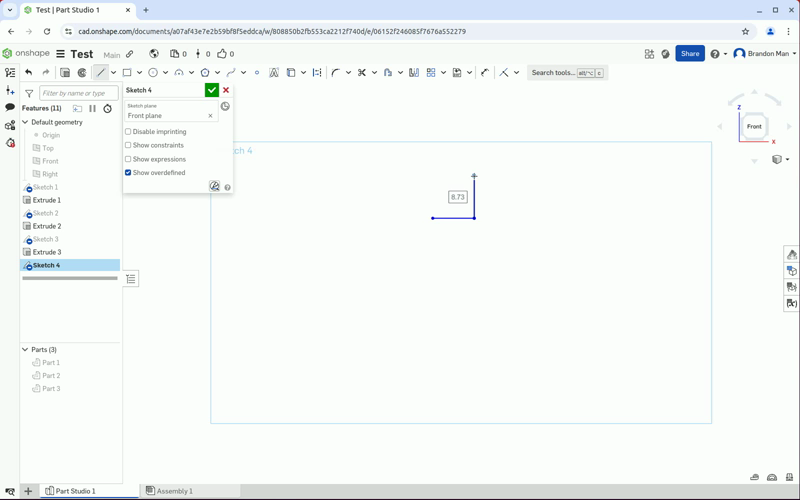
mouse_move(504, 175)
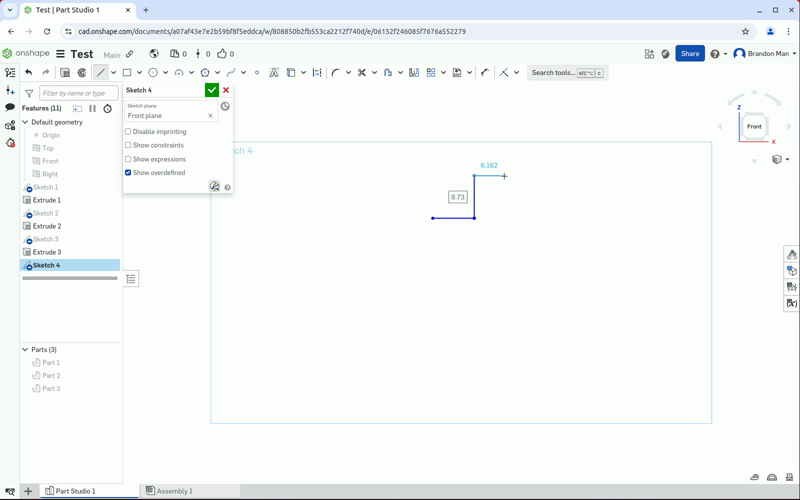
mouse_move(432, 175)
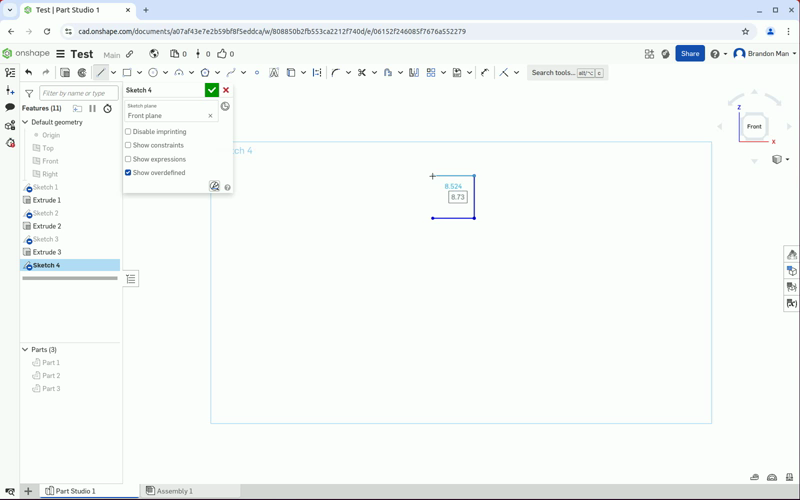
click(432, 175)
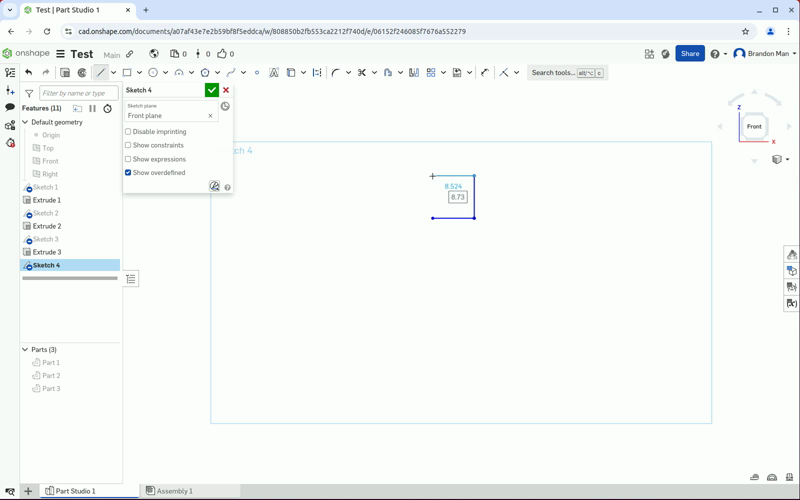
key_up(shift)
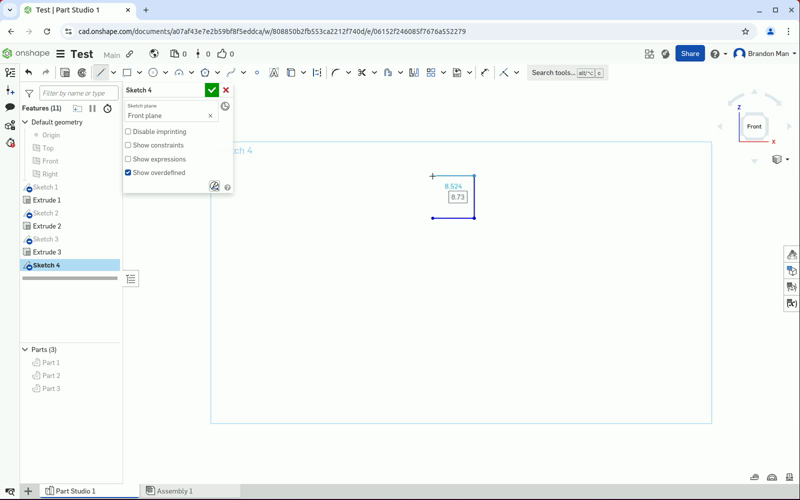
mouse_move(462, 175)
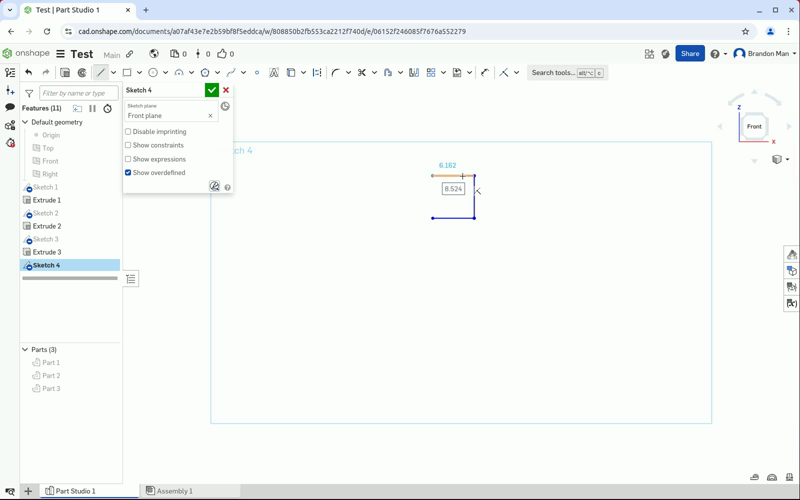
key_down(shift)
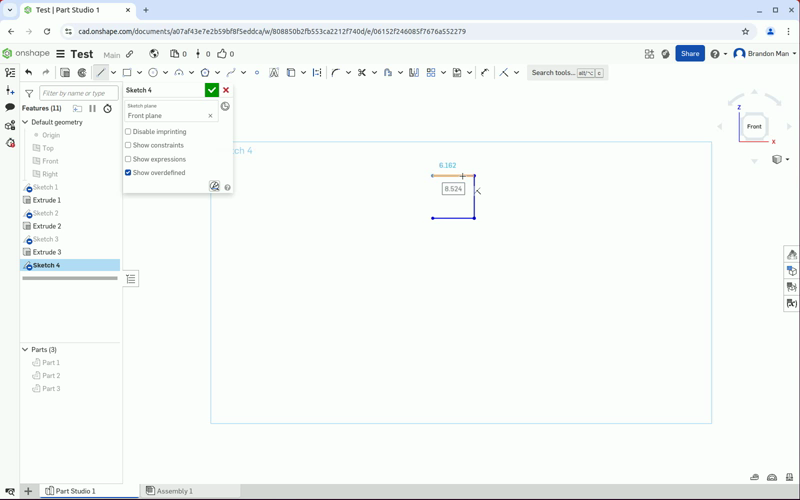
mouse_move(432, 218)
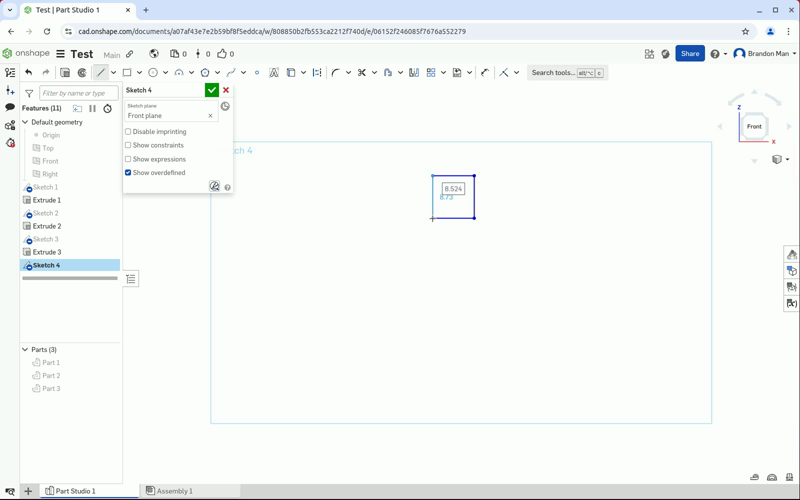
key_up(shift)
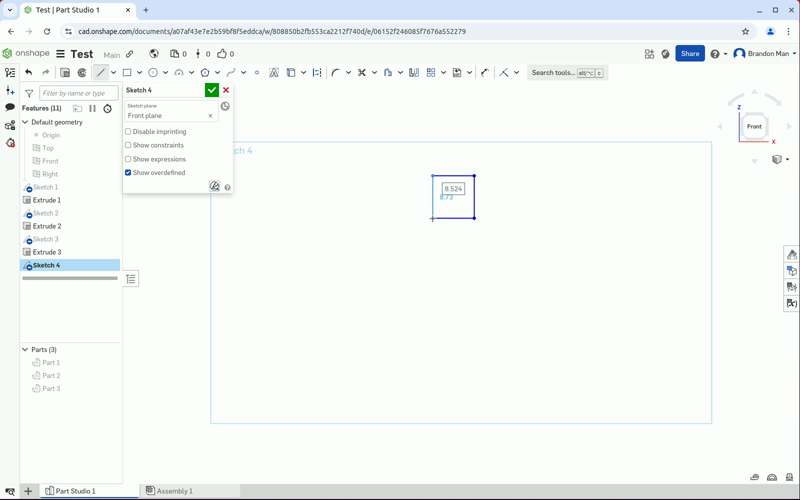
click(432, 218)
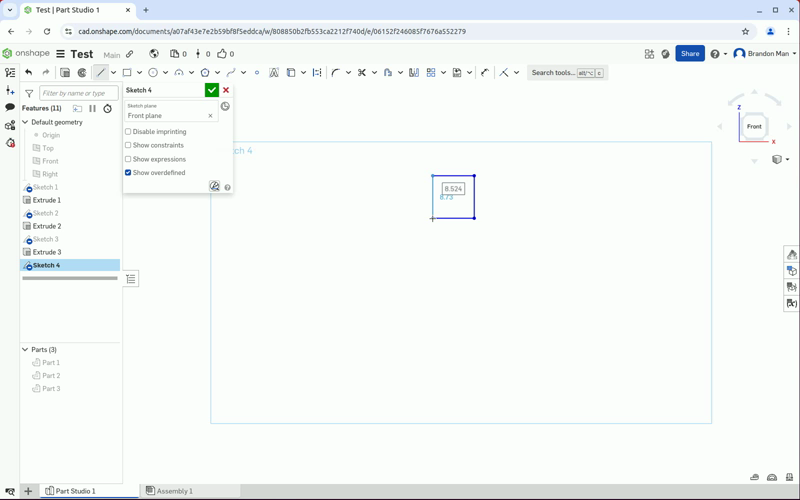
key(esc)
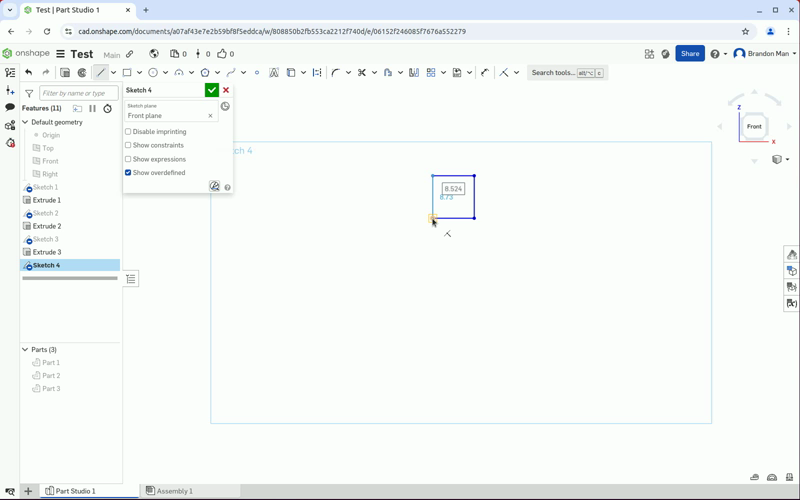
mouse_move(460, 194)
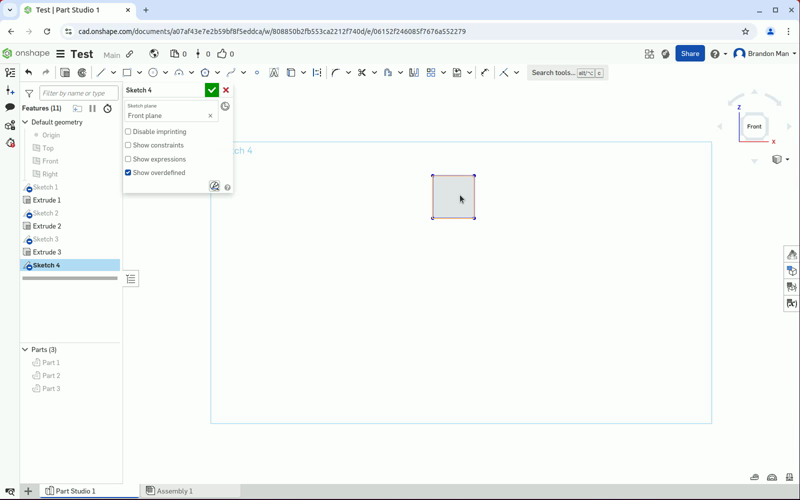
scroll(6)
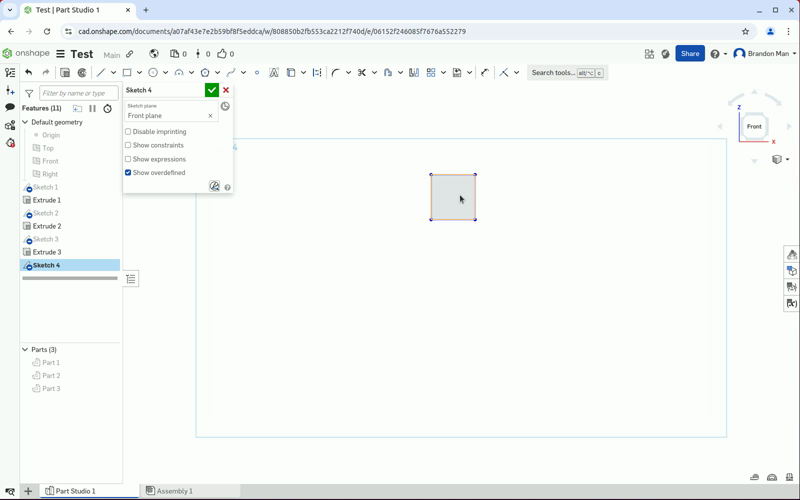
scroll(6)
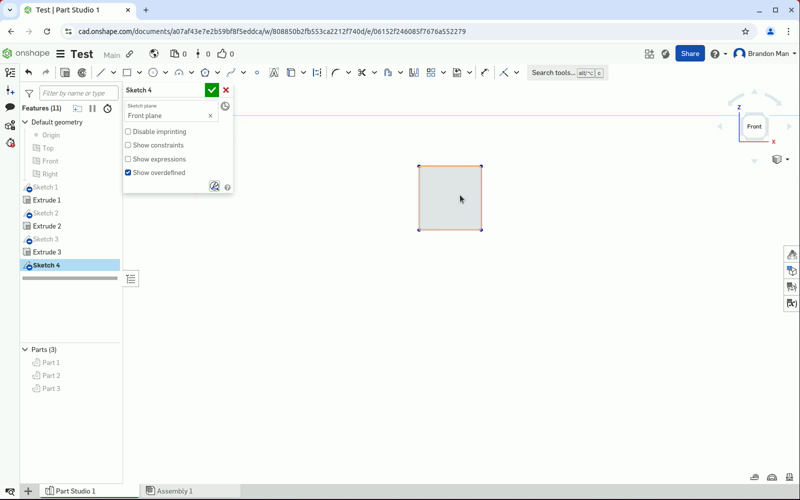
scroll(6)
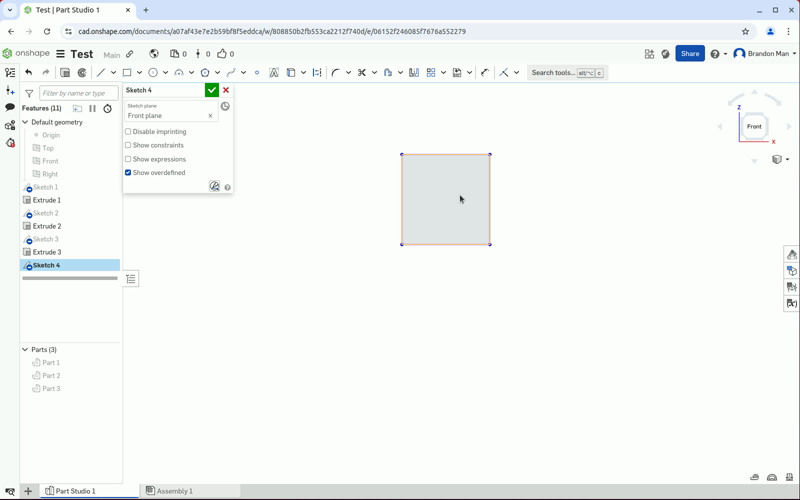
scroll(6)
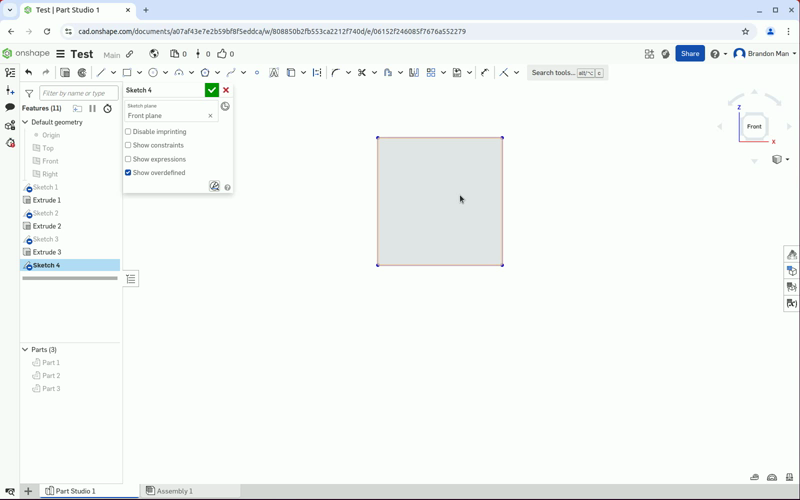
scroll(6)
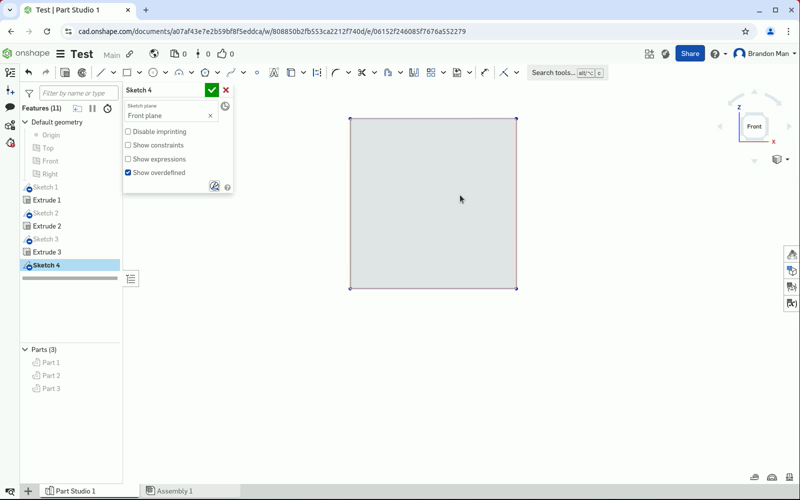
scroll(6)
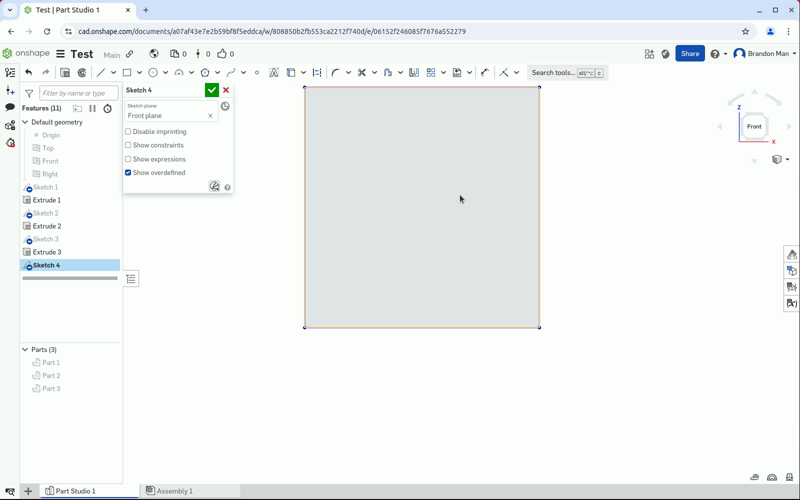
scroll(6)
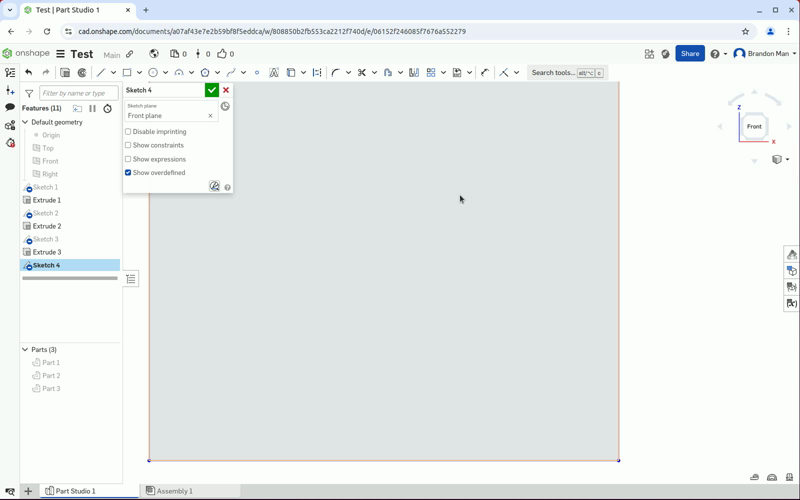
click(460, 194)
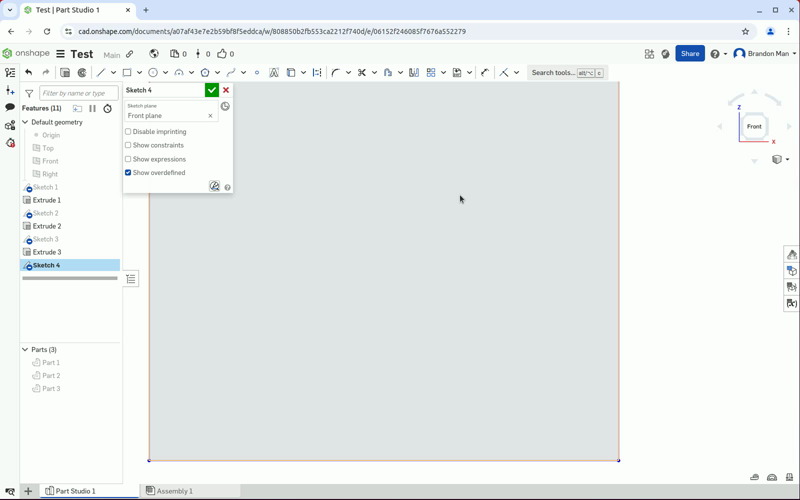
scroll(-6)
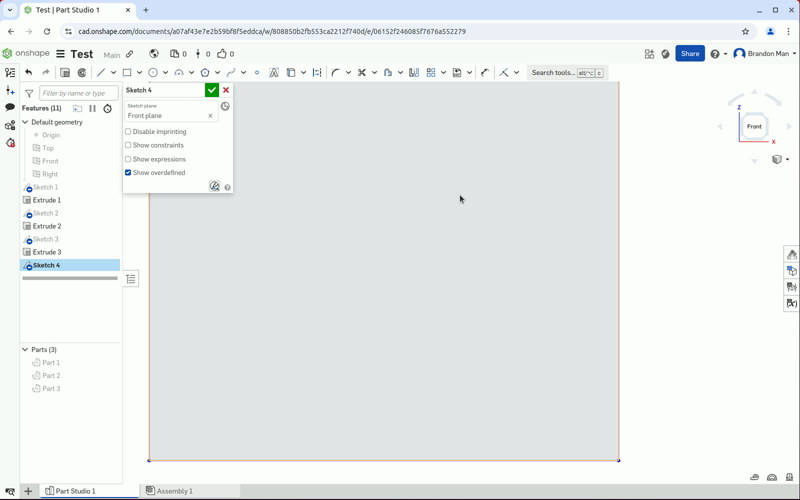
scroll(-6)
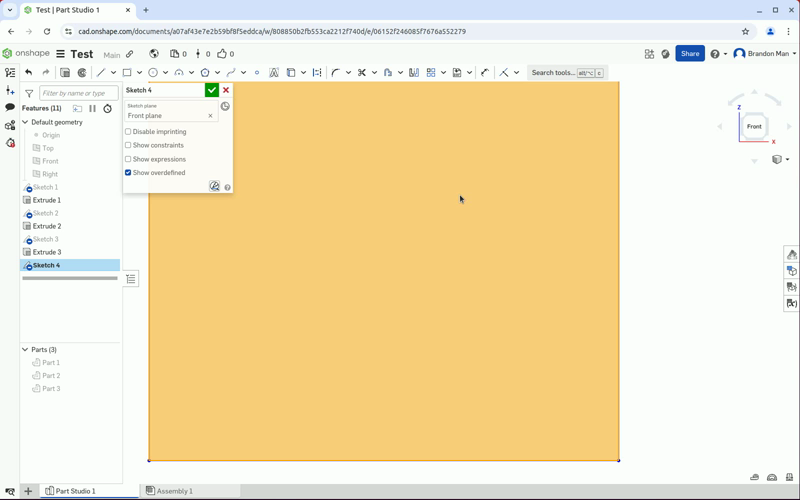
scroll(-6)
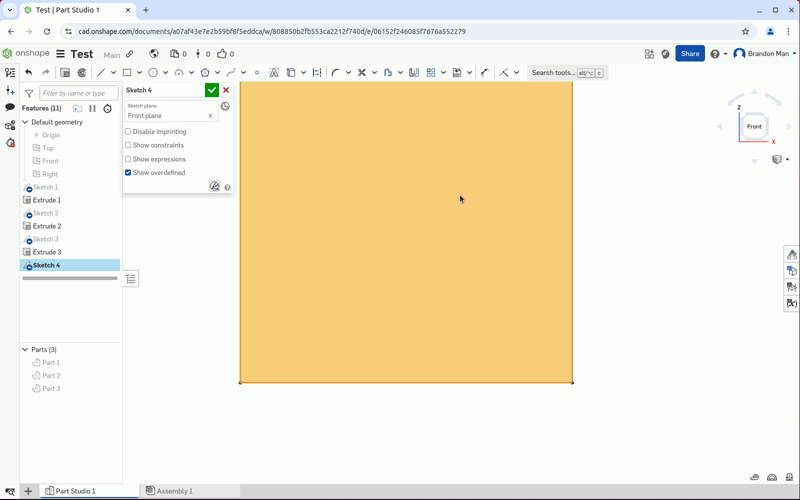
scroll(-6)
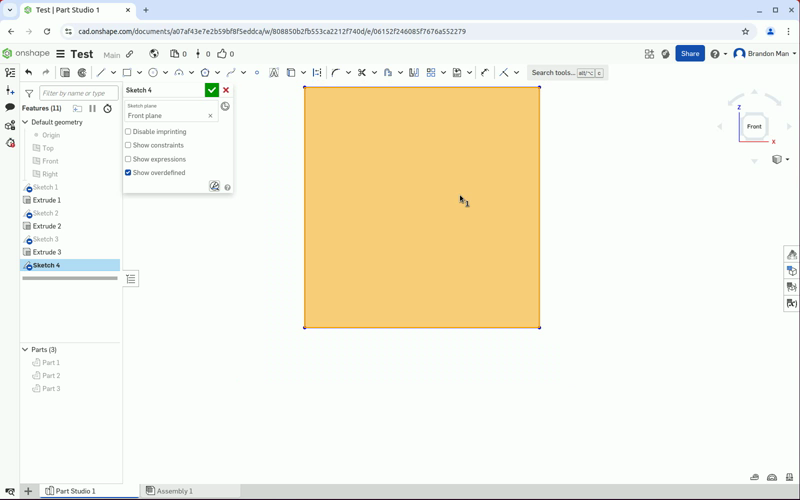
scroll(-6)
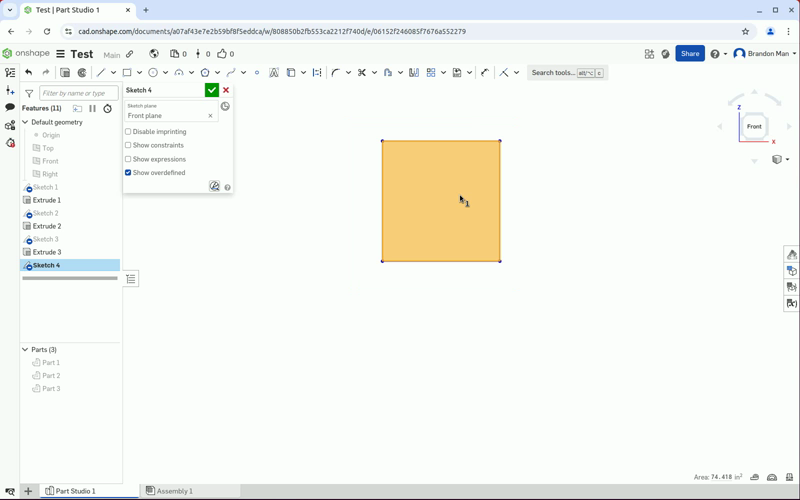
scroll(-6)
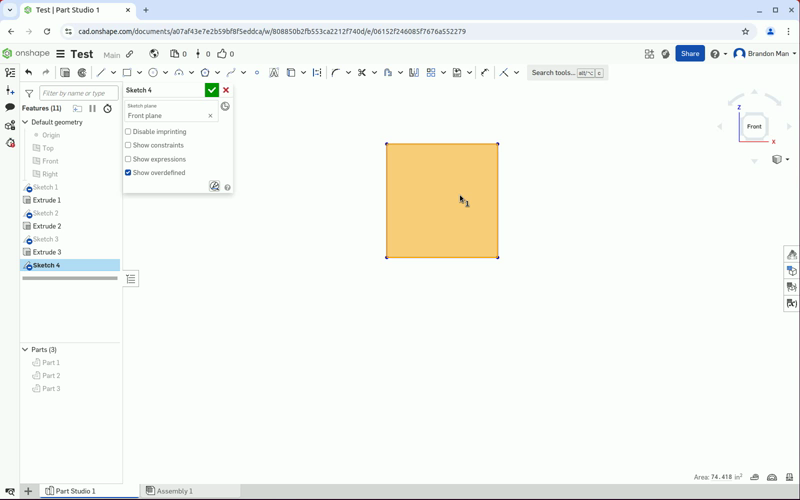
scroll(-6)
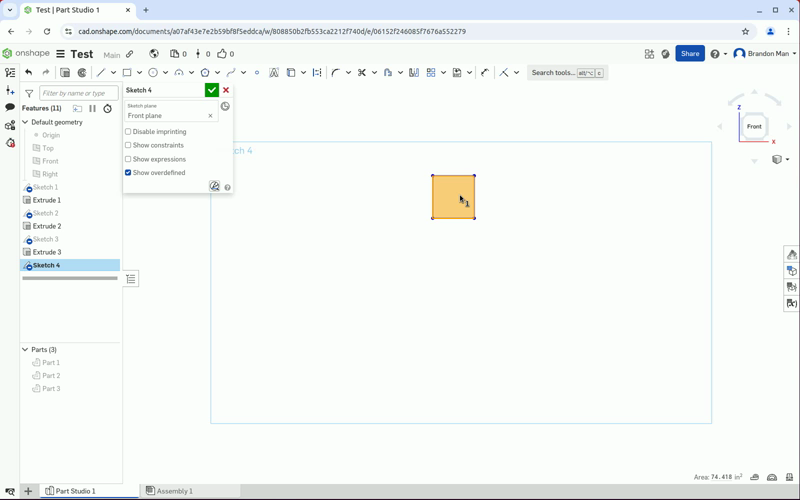
mouse_move(73, 352)
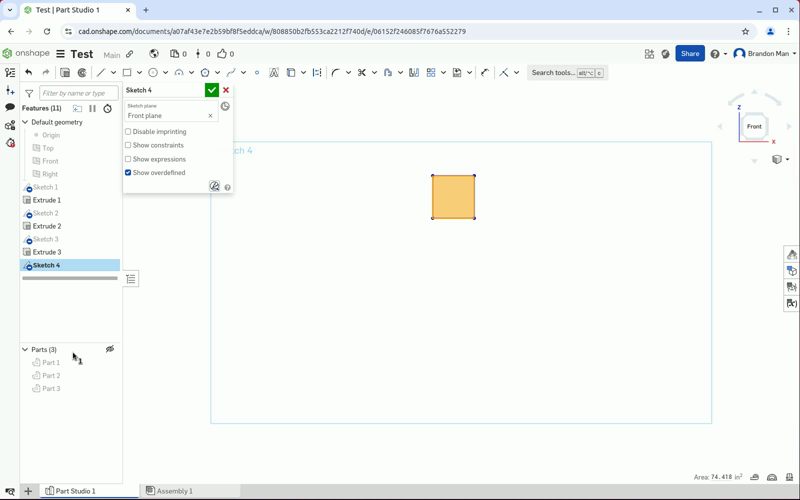
key(shift+y)
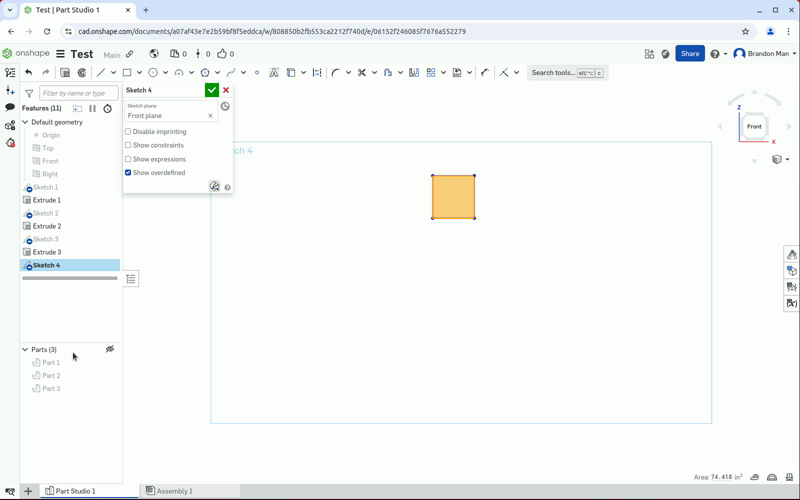
key(shift+e)
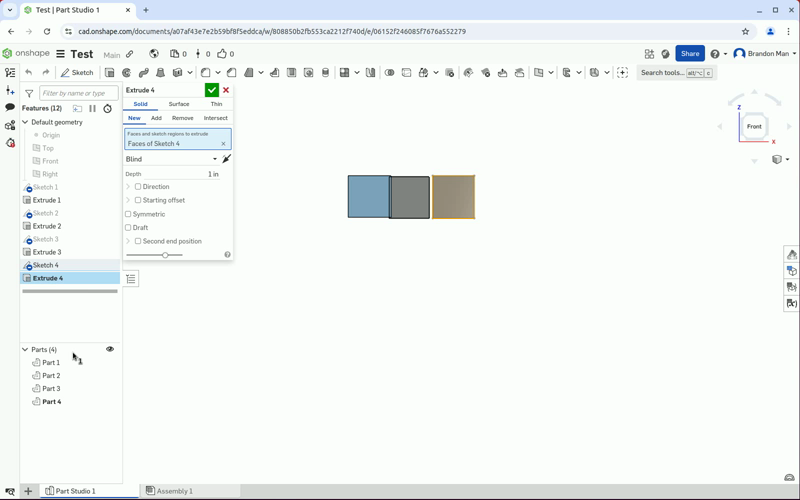
mouse_move(143, 106)
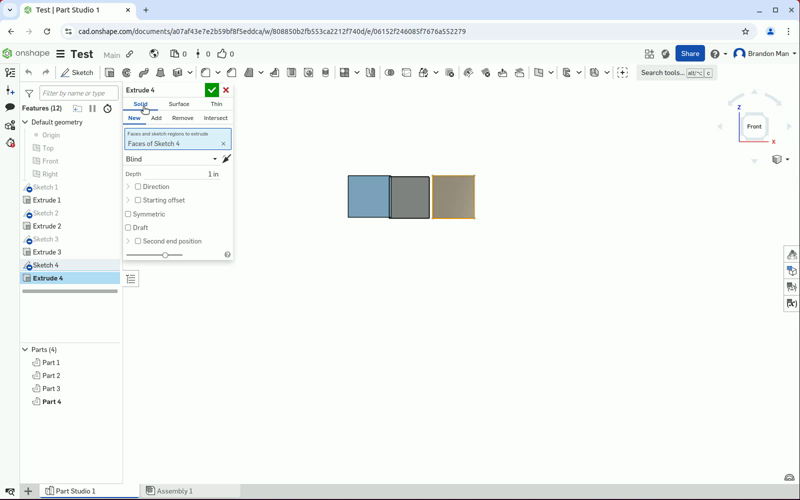
click(143, 106)
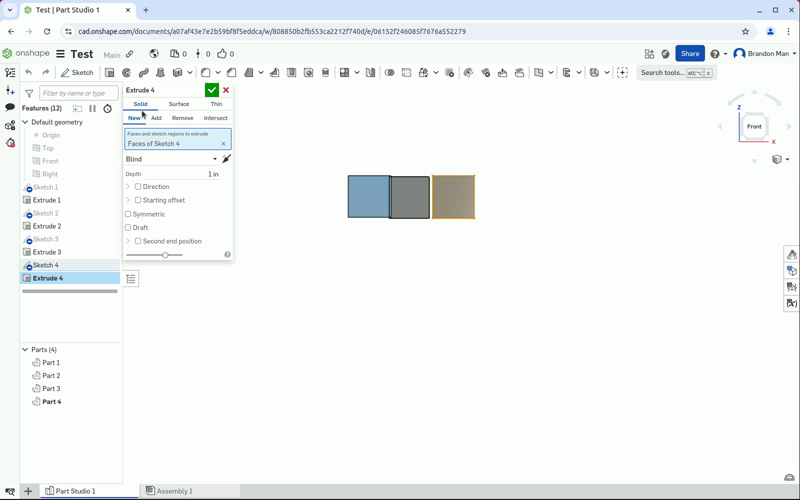
mouse_move(137, 120)
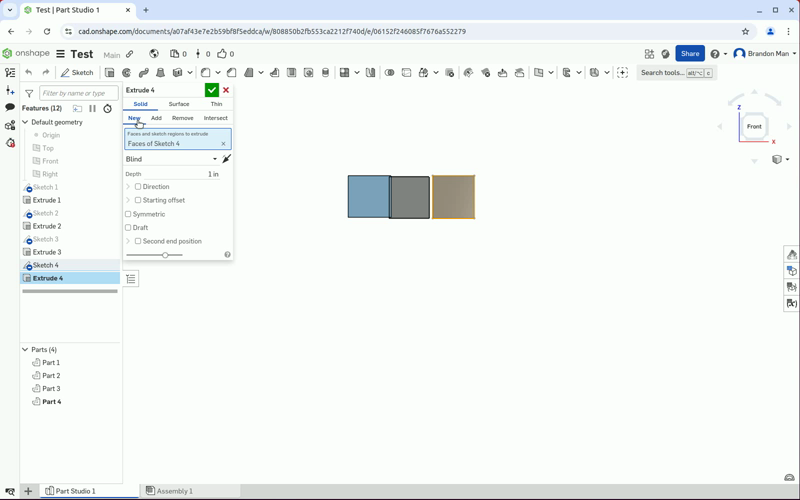
click(137, 120)
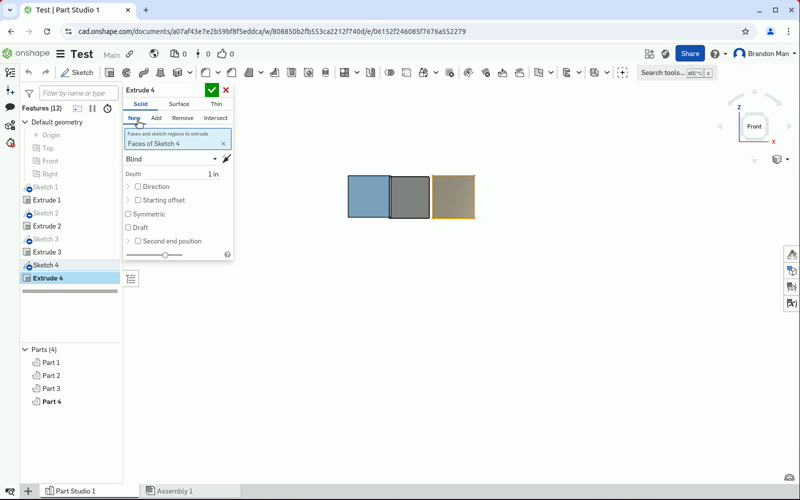
key(tab, 4)
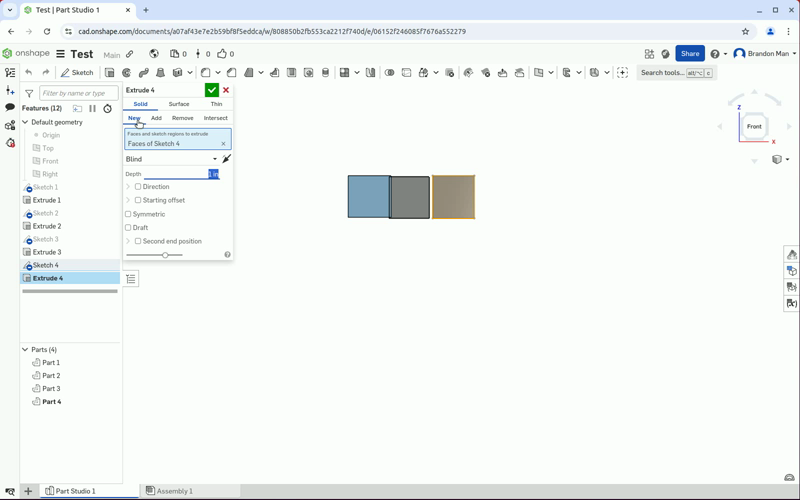
text(8.425)
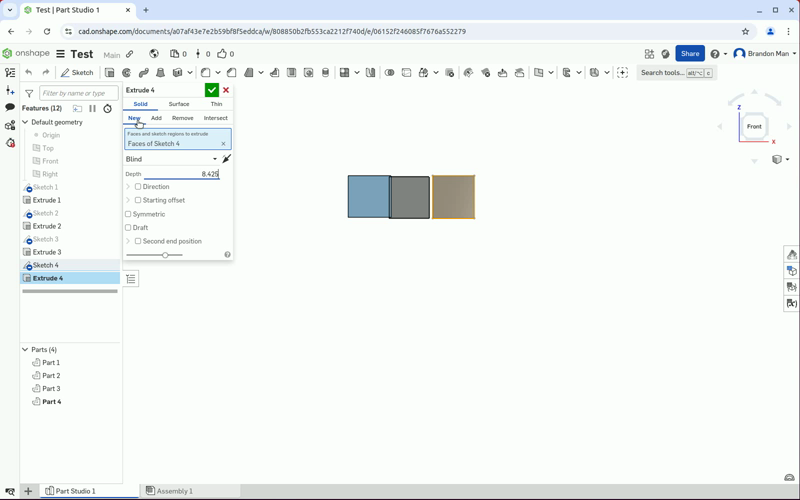
key(enter)
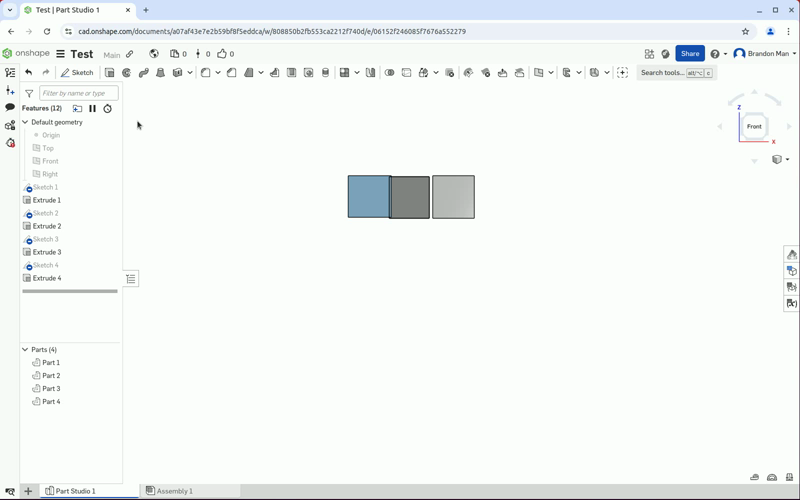
key(shift+h)
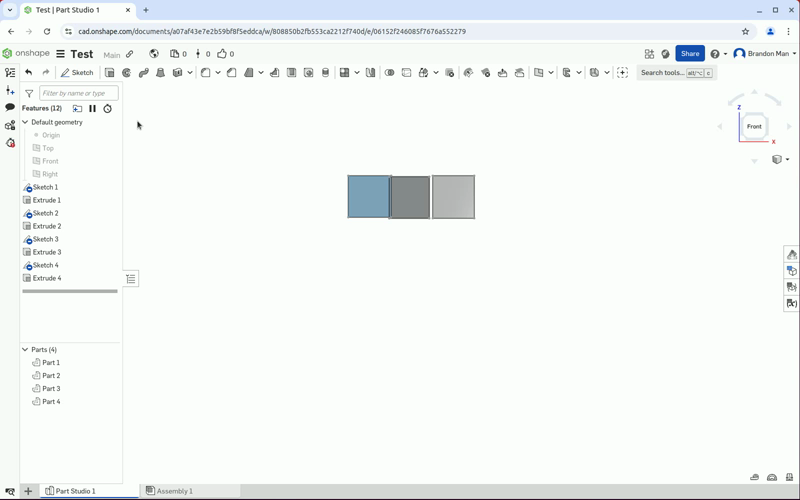
key(shift+h)
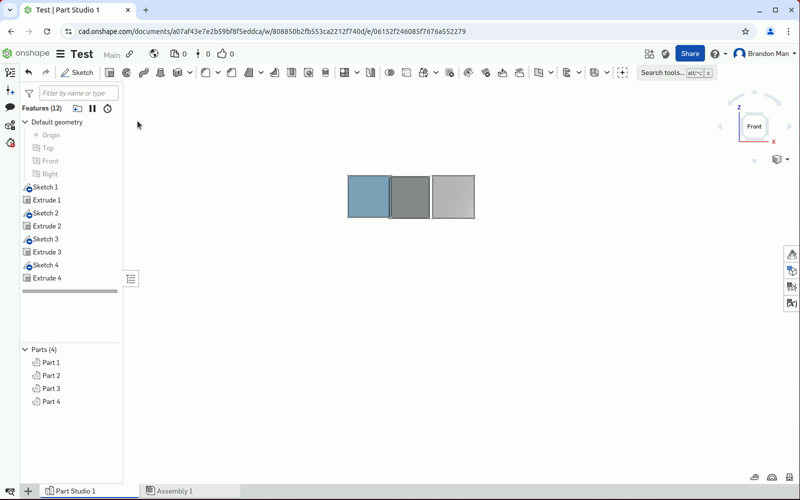
key(shift+7)
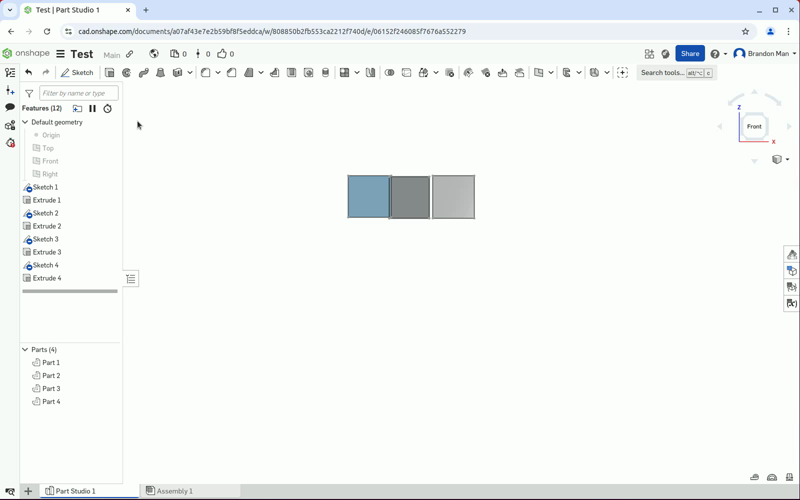
key(left, 2)
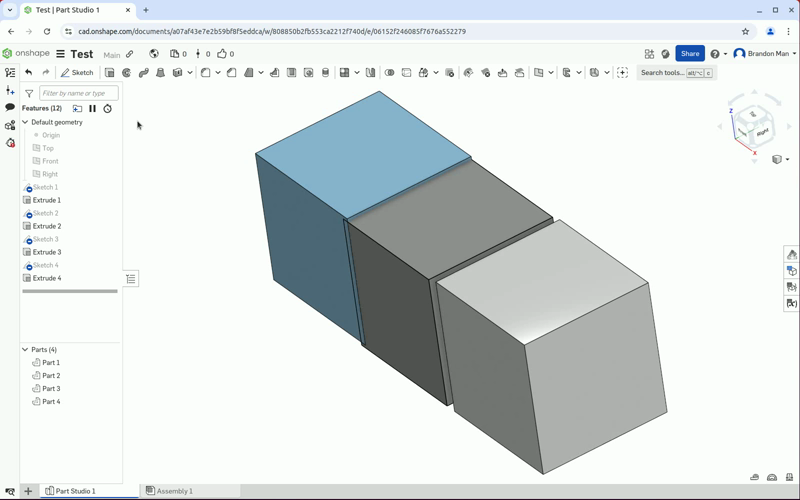
key(down, 2)
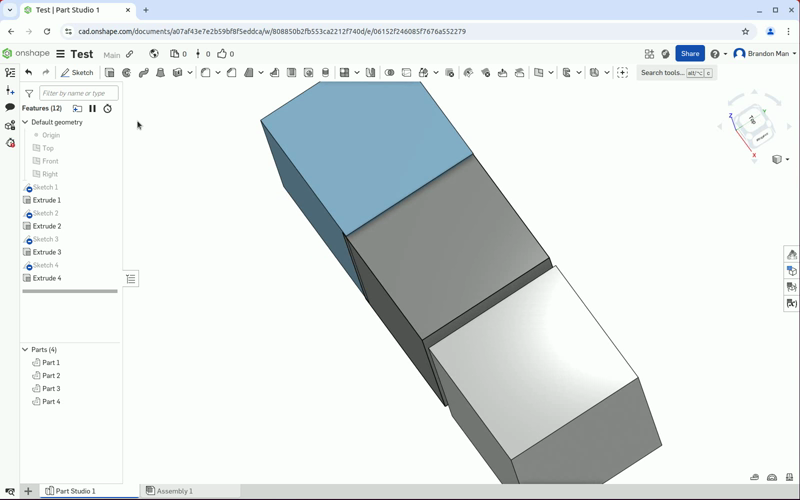
key(up, 2)
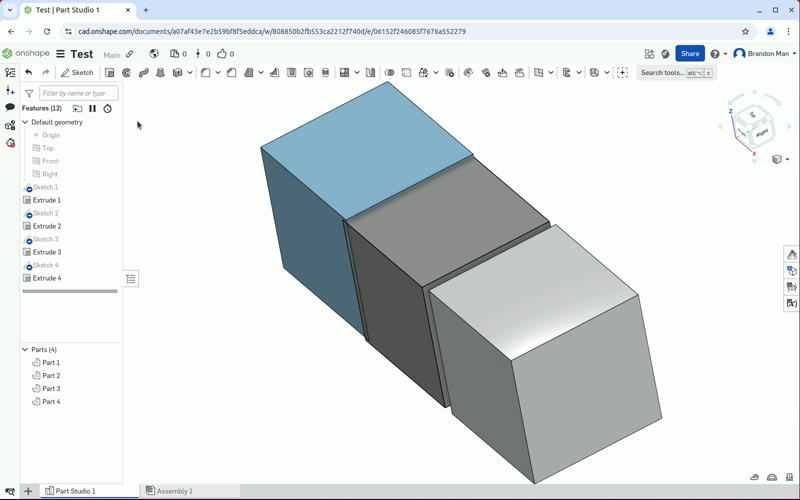
key(right, 2)
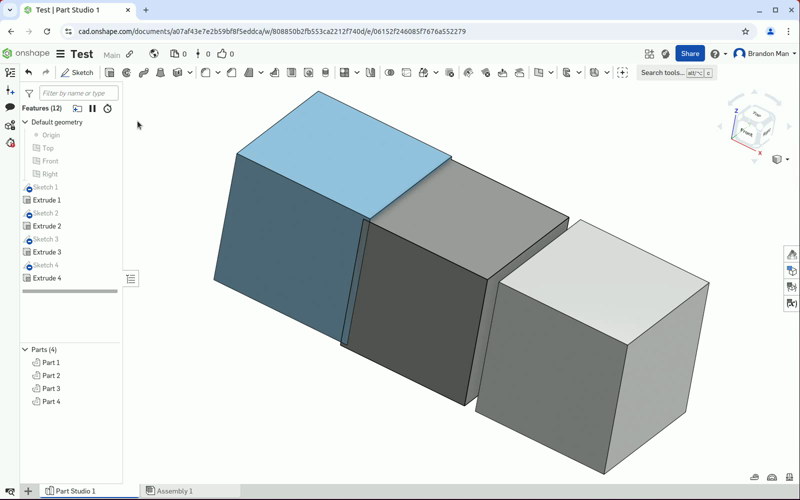
mouse_move(73, 189)
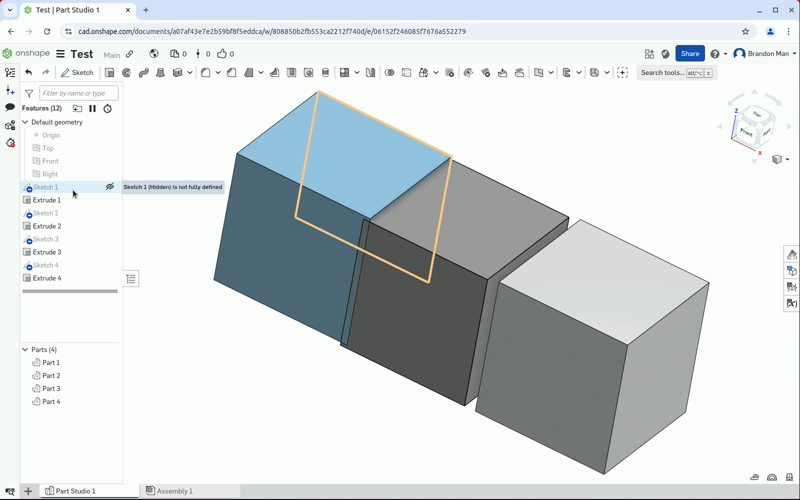
click(73, 189)